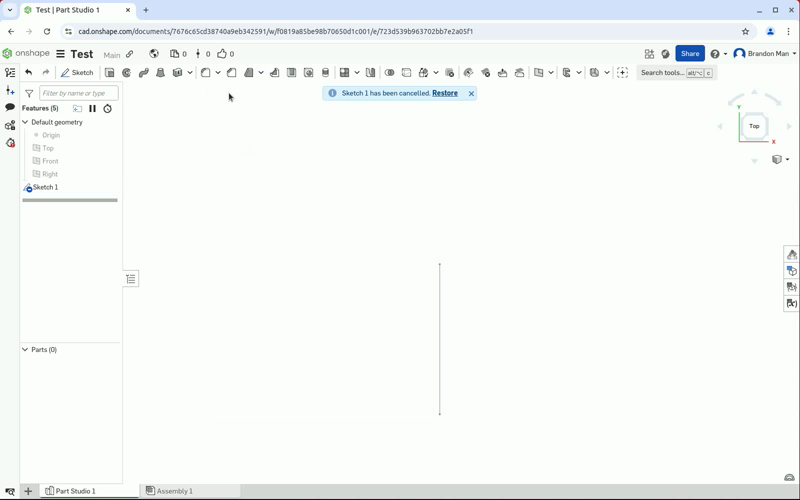
key(shift+h)
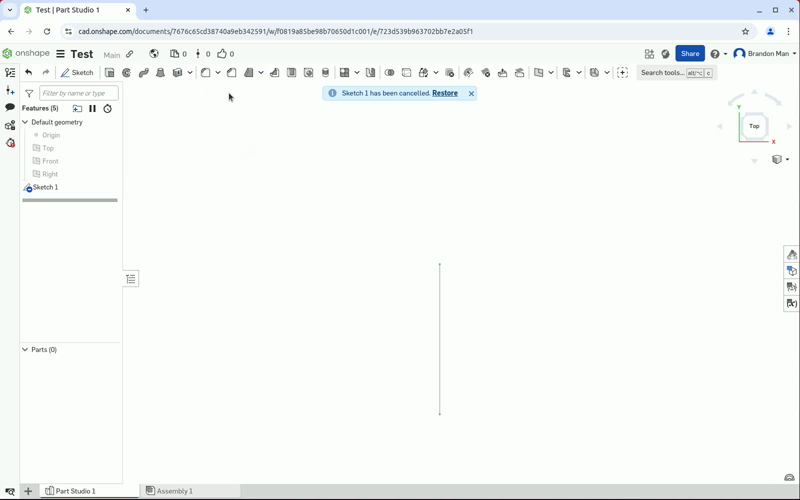
key(shift+s)
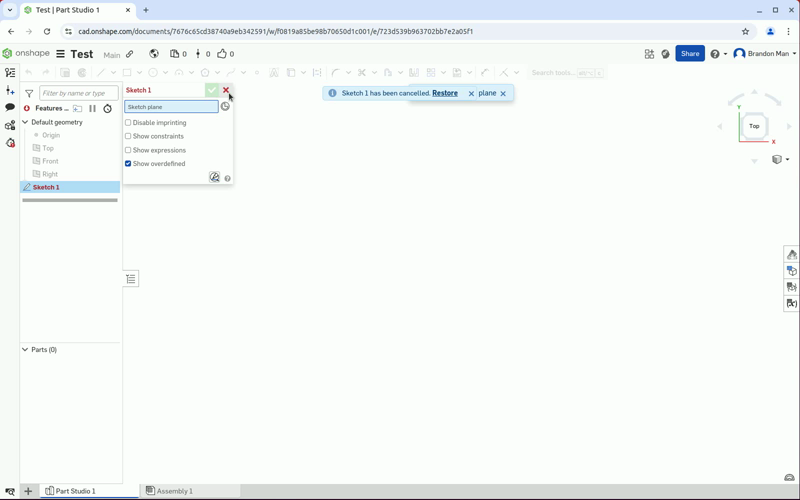
mouse_move(73, 150)
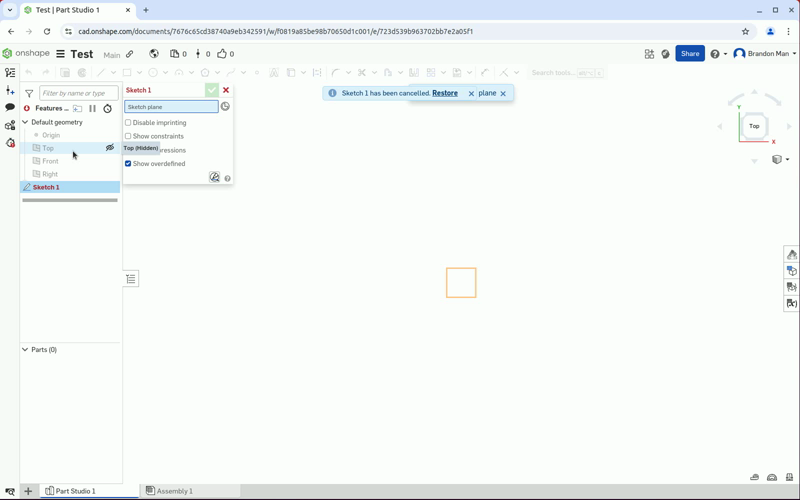
click(73, 150)
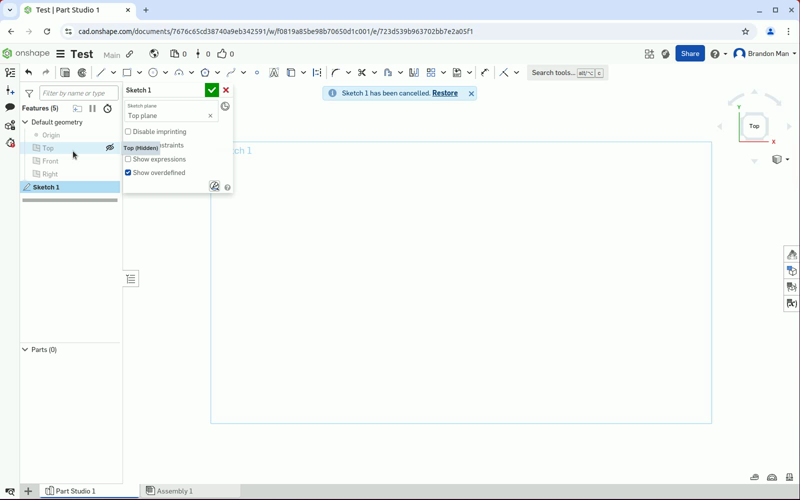
mouse_move(73, 352)
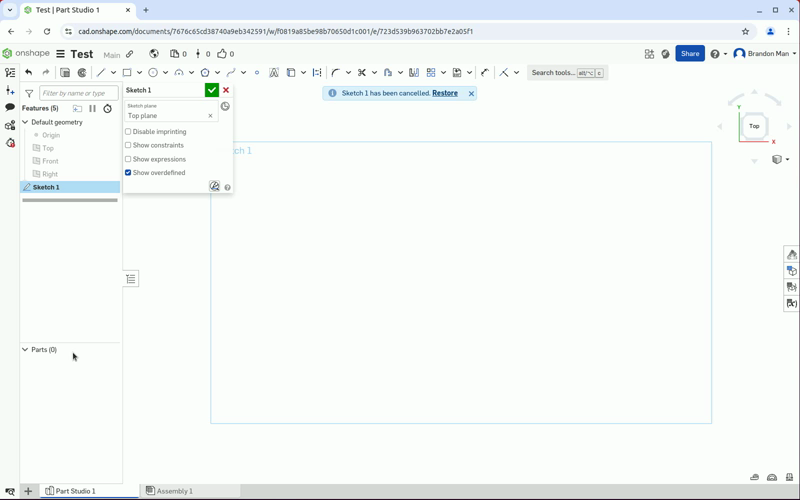
key(y)
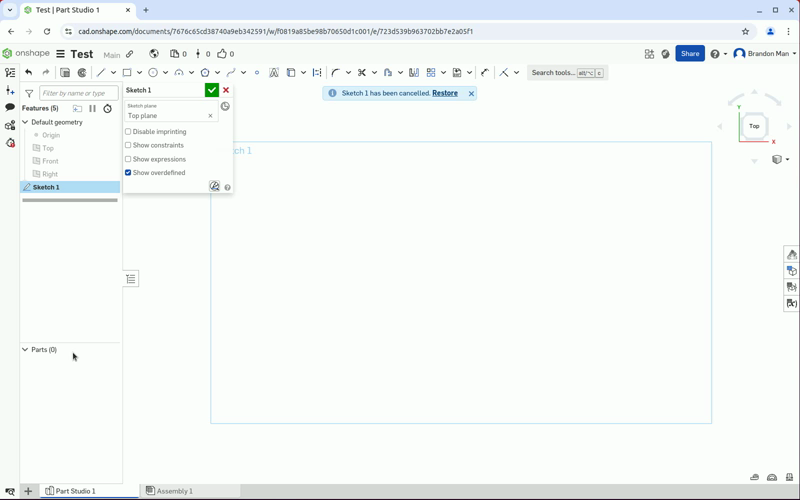
key(c)
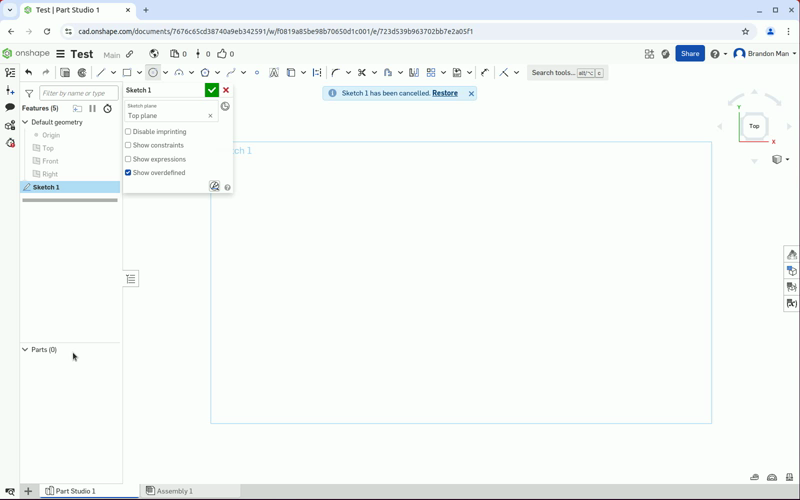
key_down(shift)
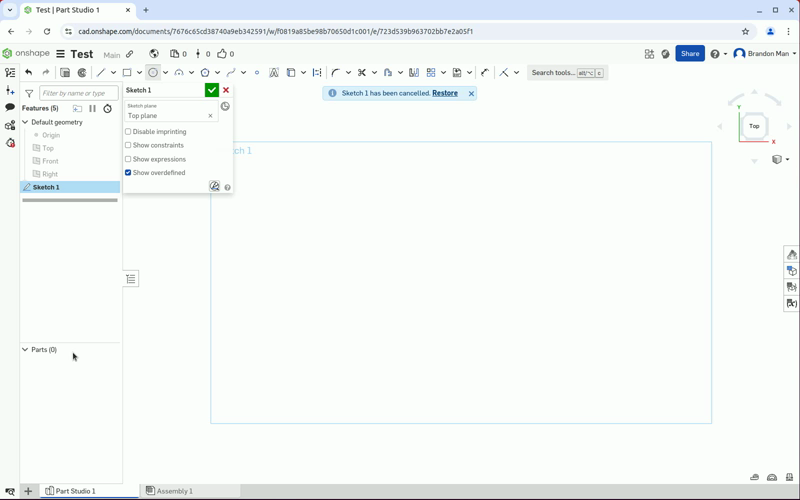
mouse_move(461, 282)
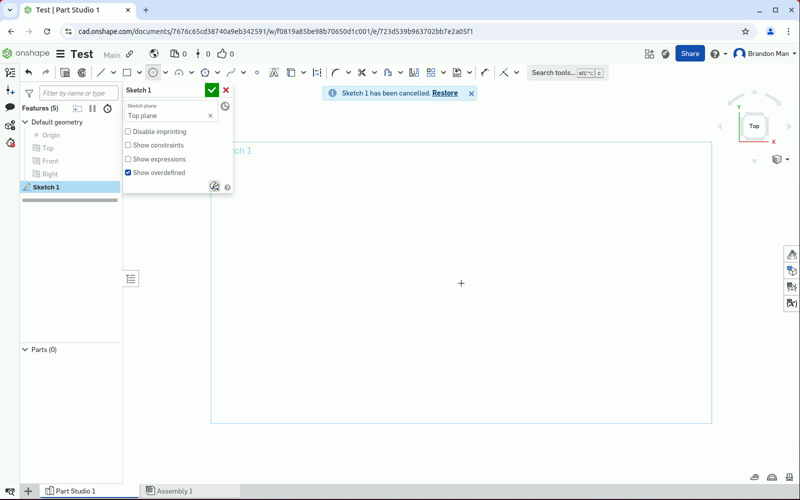
click(461, 282)
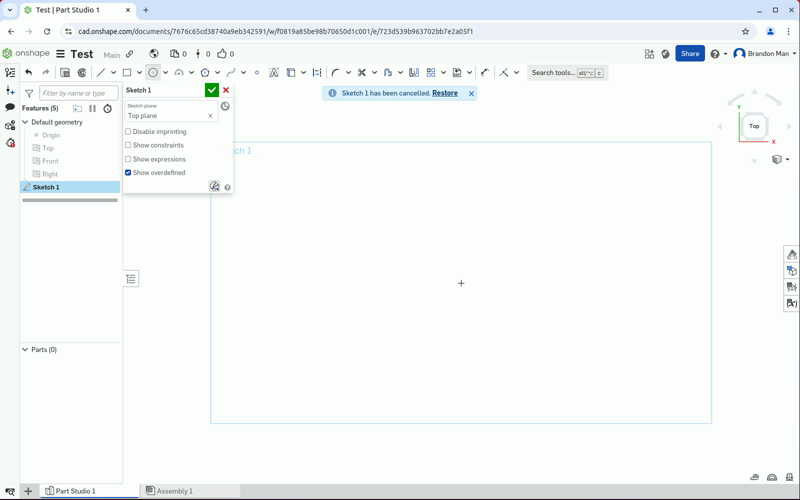
key_up(shift)
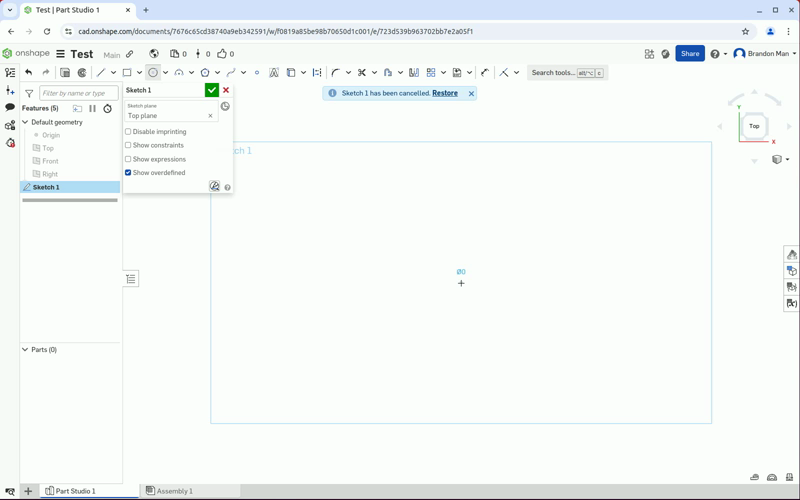
mouse_move(574, 282)
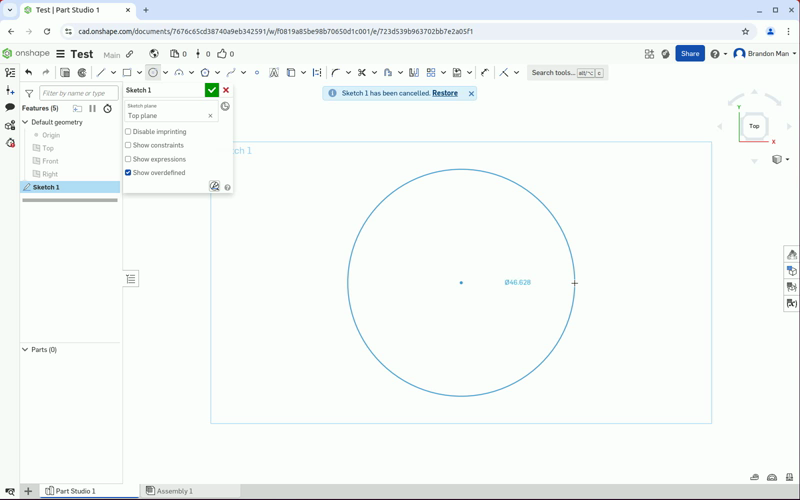
click(574, 282)
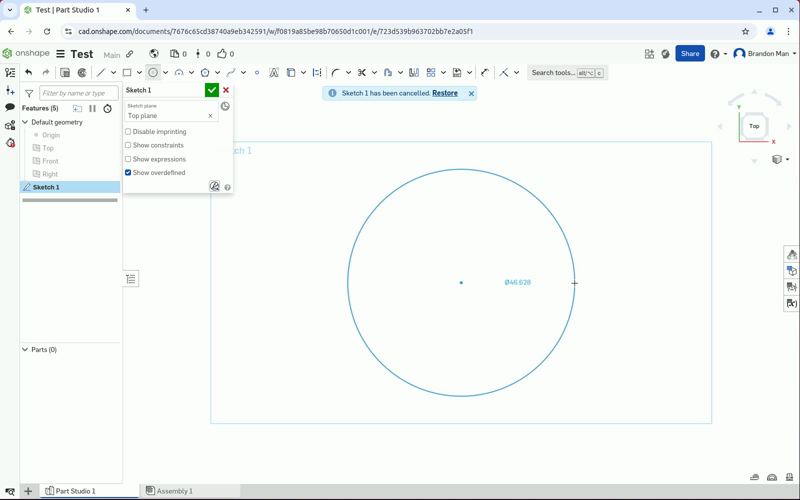
key(esc)
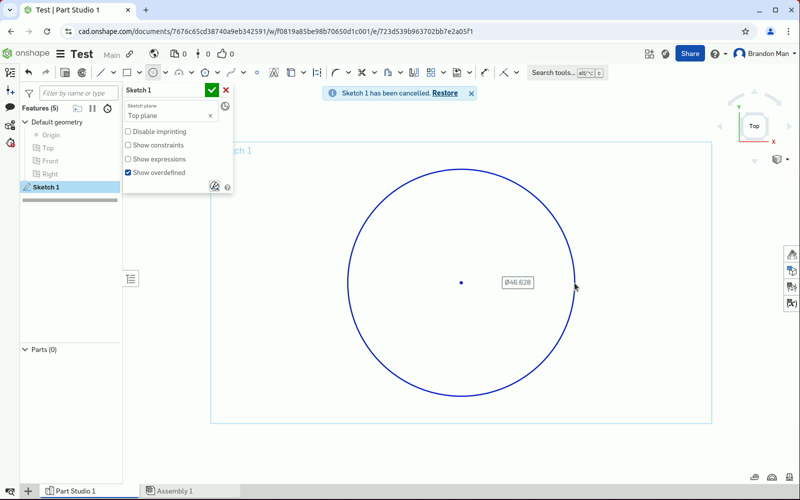
key(c)
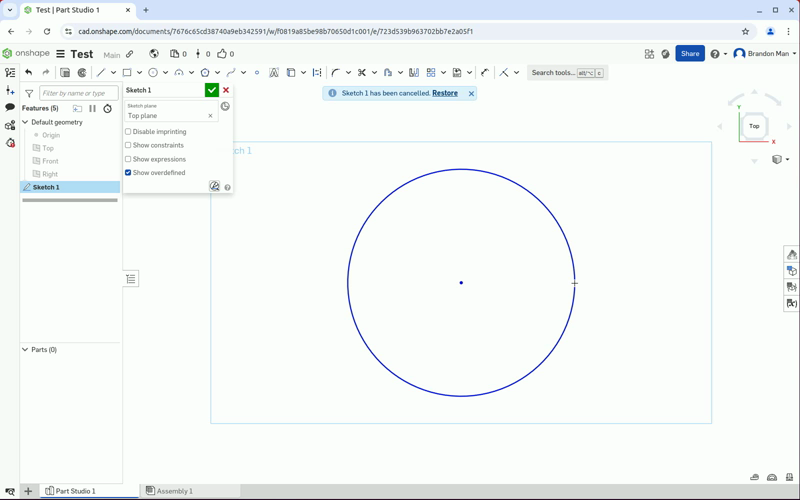
key_down(shift)
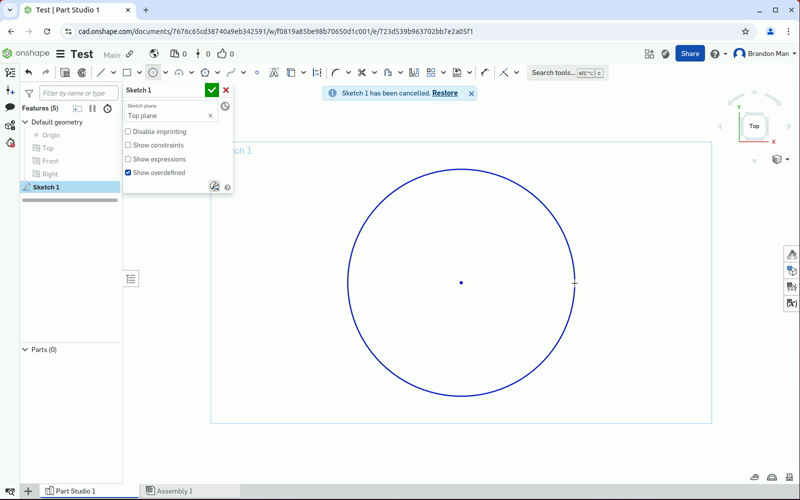
mouse_move(461, 282)
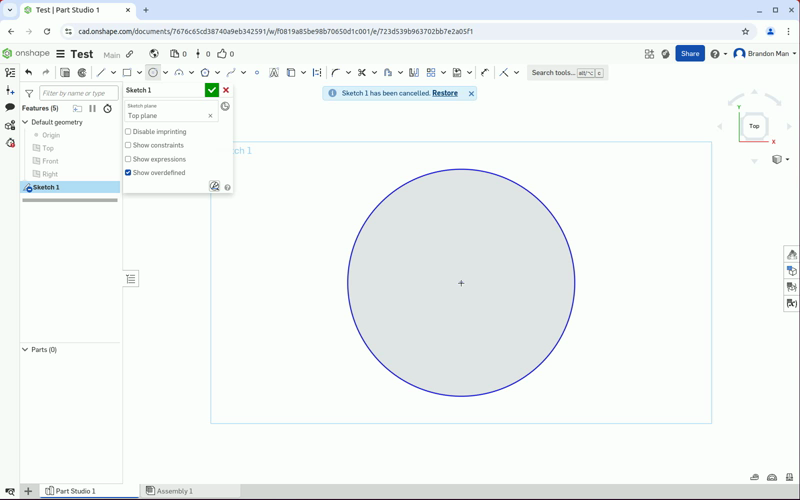
click(461, 282)
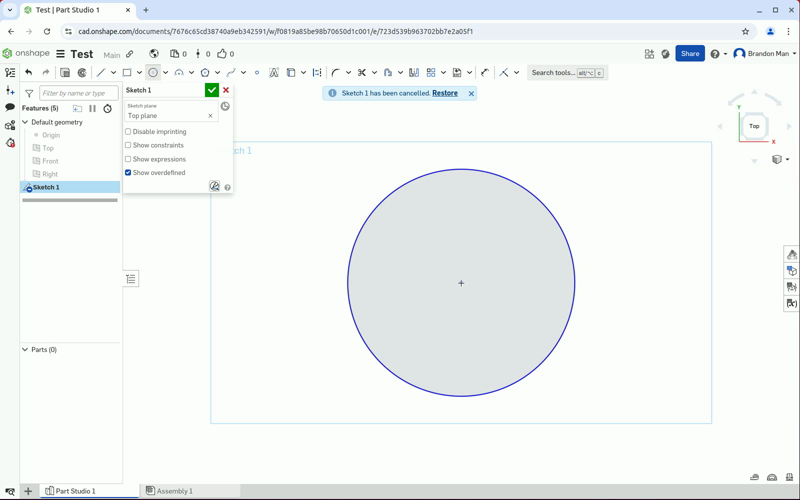
key_up(shift)
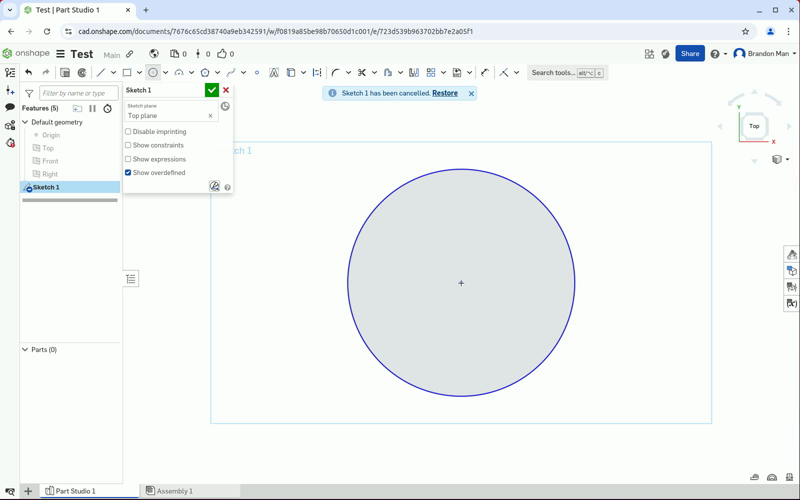
mouse_move(529, 282)
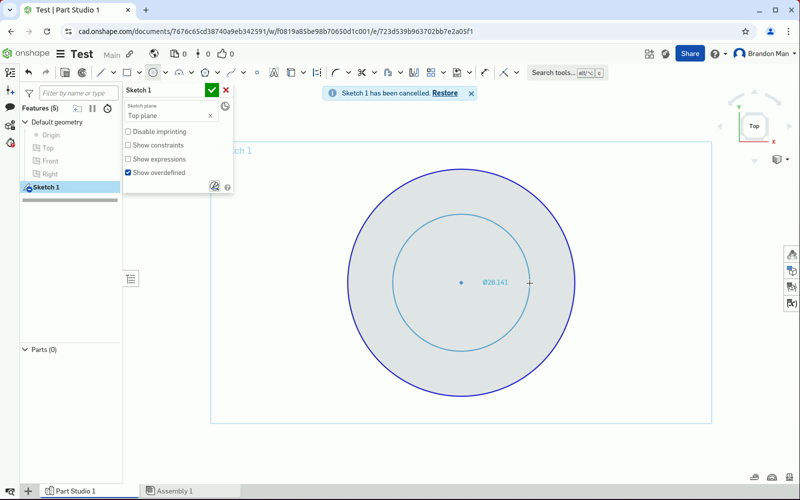
click(529, 282)
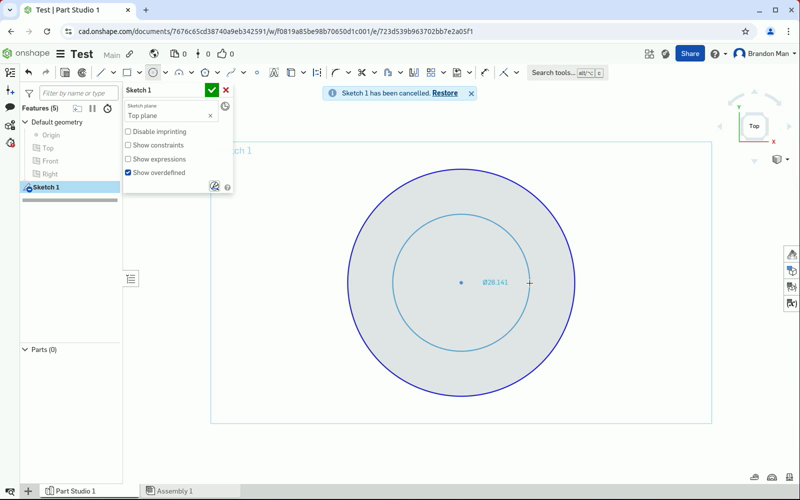
key(esc)
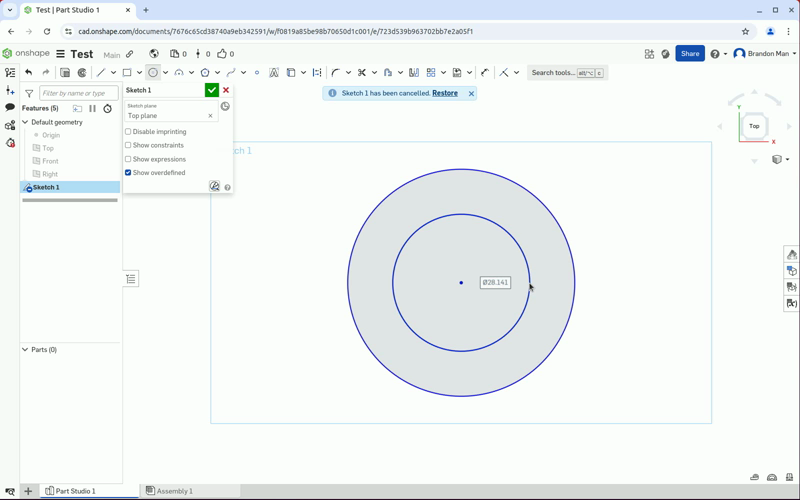
mouse_move(410, 202)
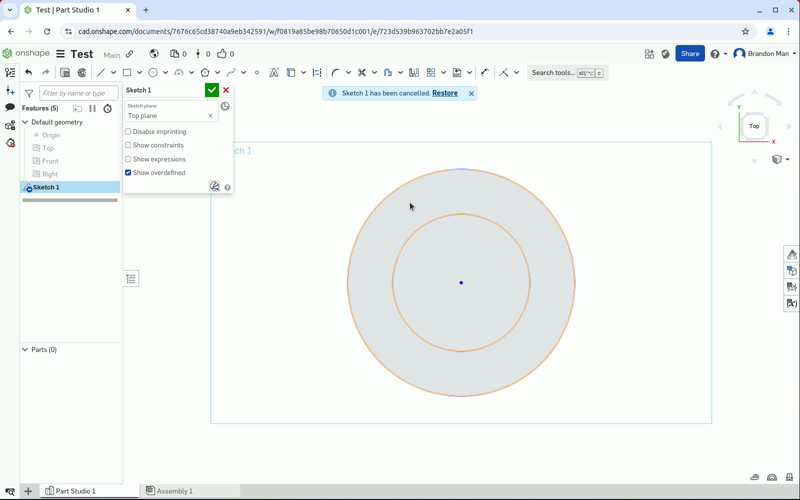
click(410, 202)
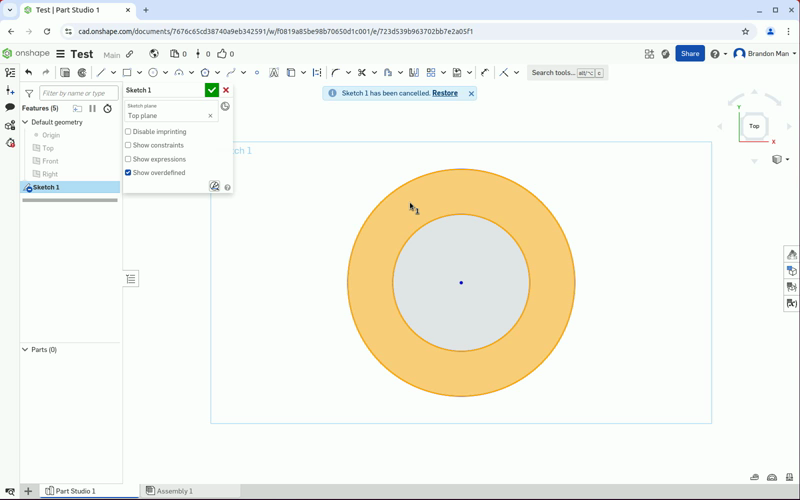
mouse_move(73, 352)
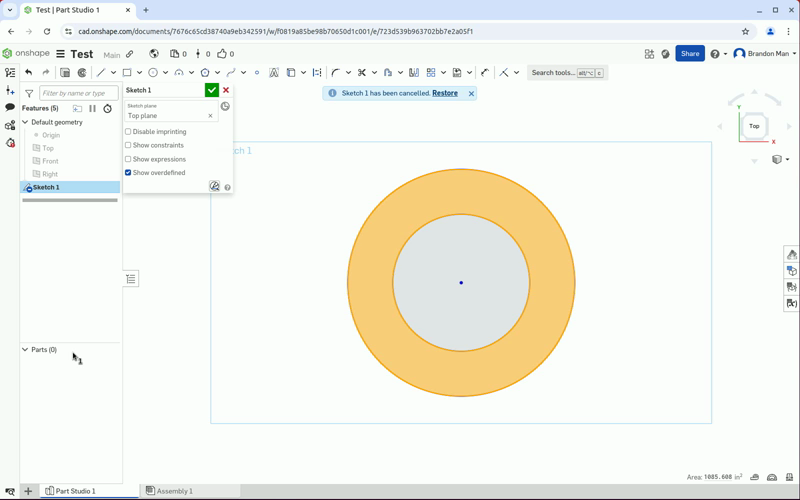
key(shift+y)
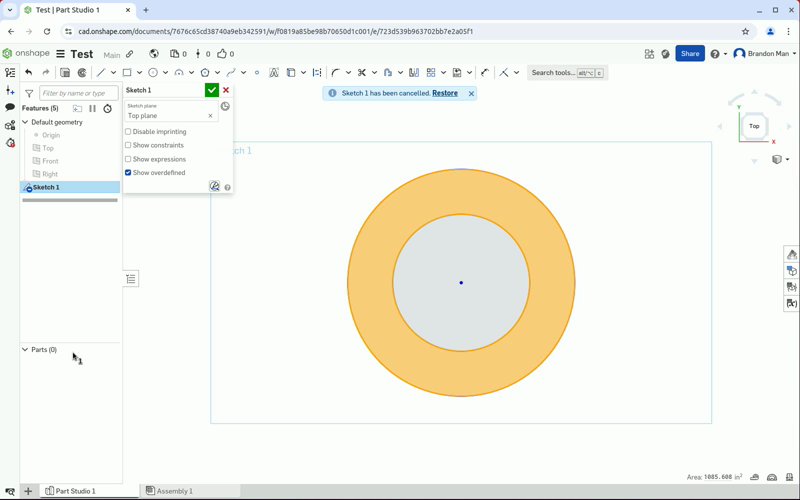
key(shift+e)
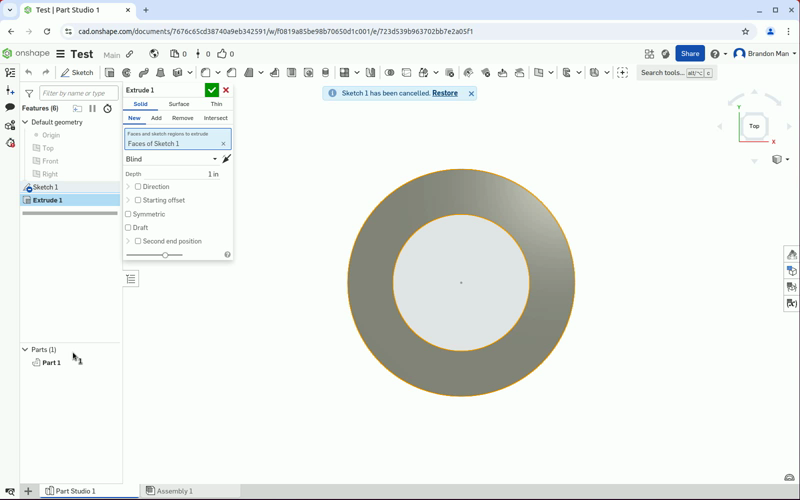
mouse_move(143, 106)
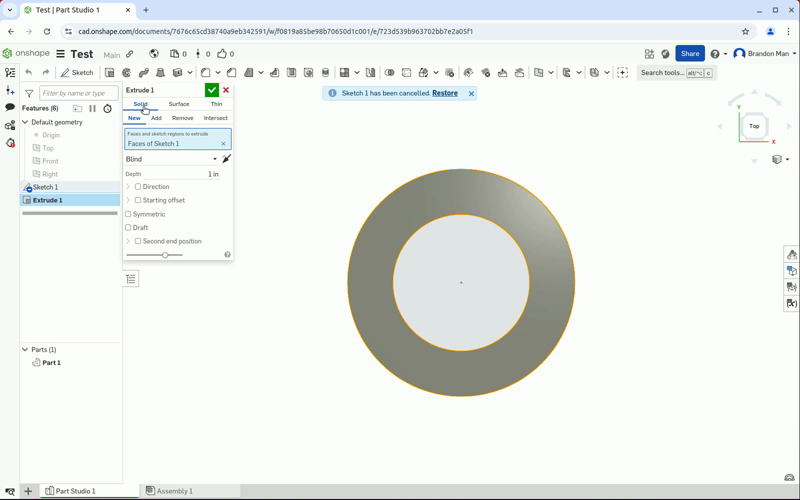
click(143, 106)
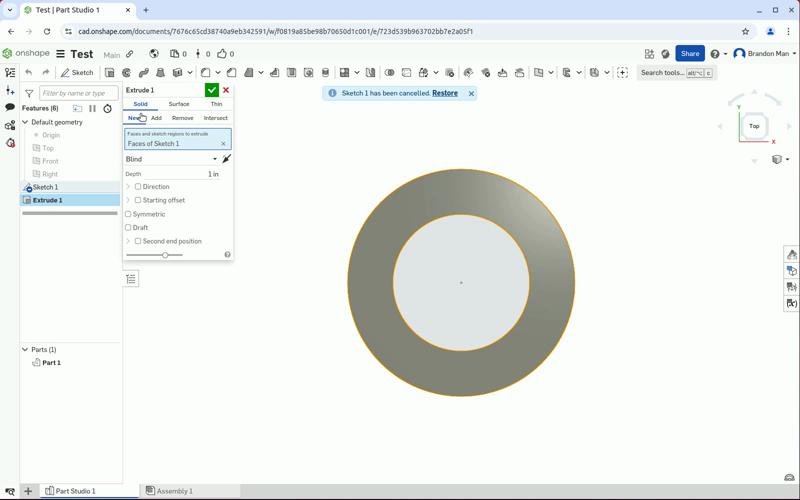
mouse_move(137, 120)
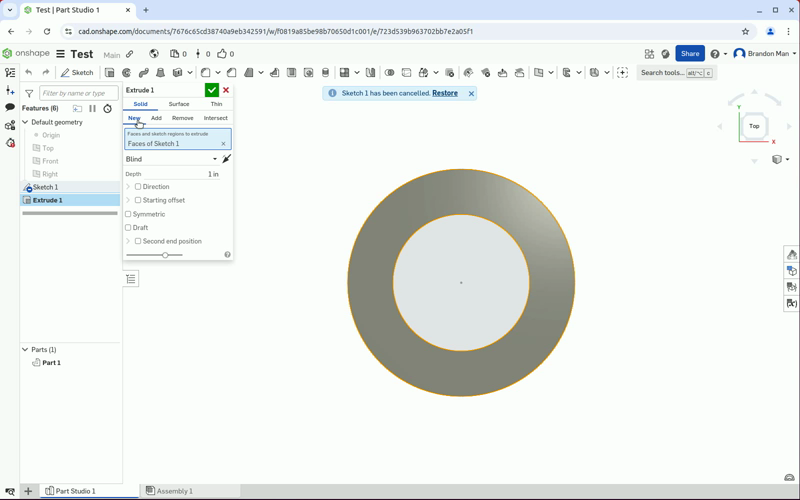
click(137, 120)
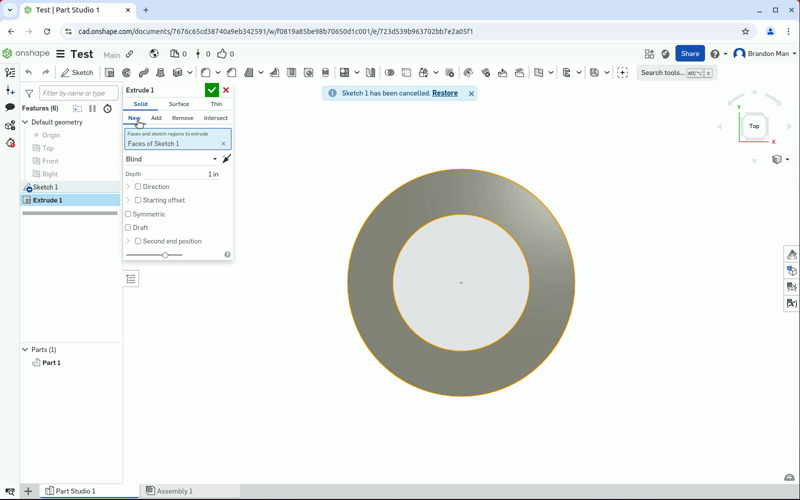
key(tab, 4)
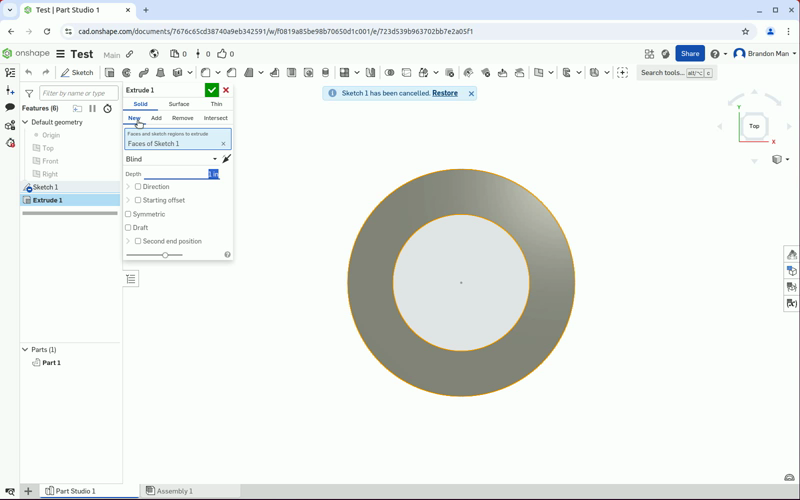
text(1.685)
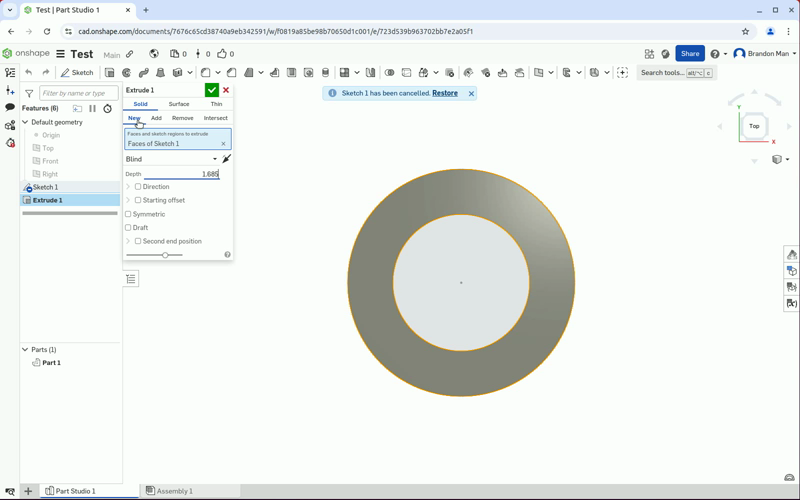
key(enter)
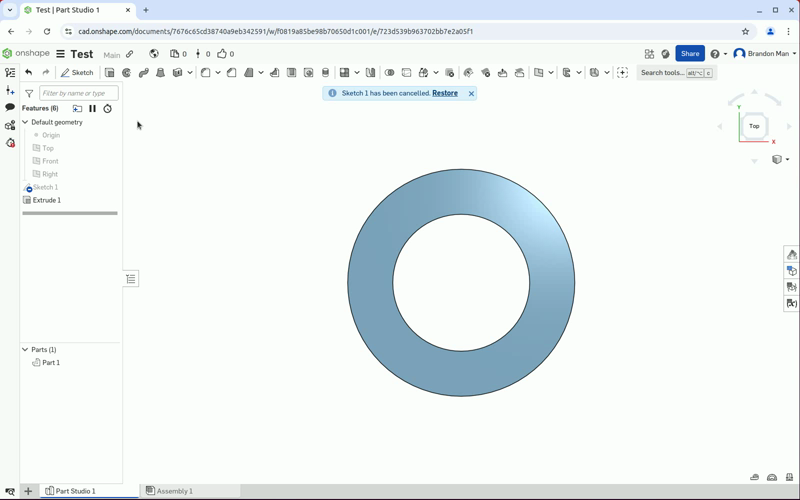
key(shift+h)
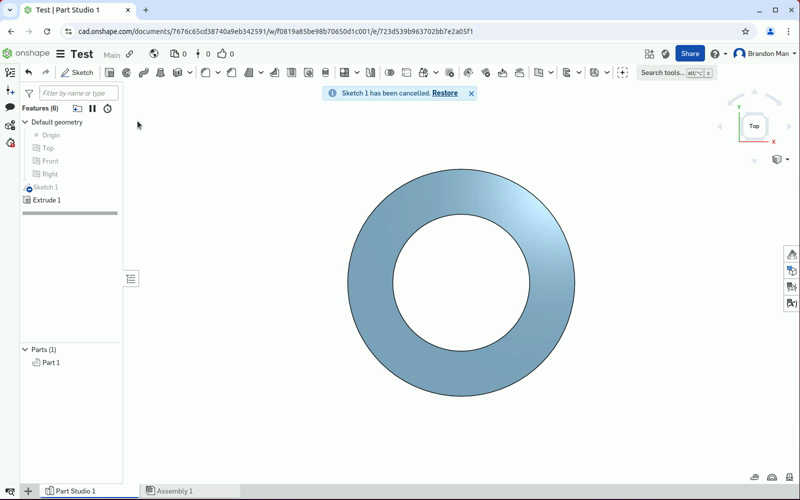
key(shift+h)
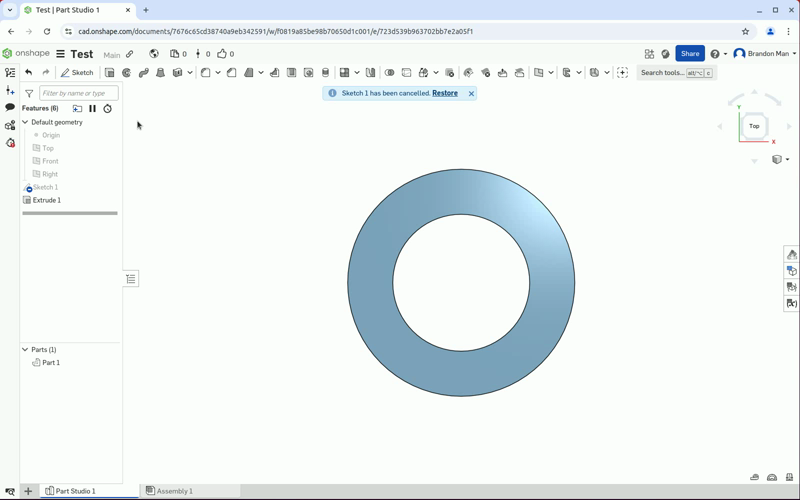
mouse_move(73, 189)
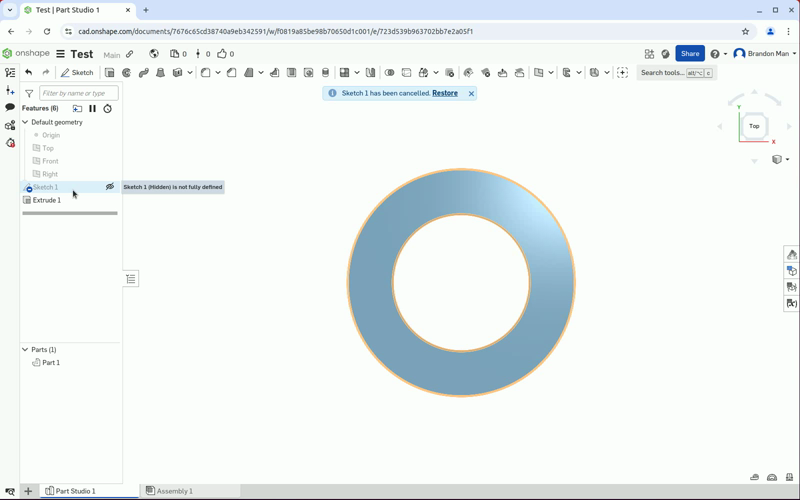
click(73, 189)
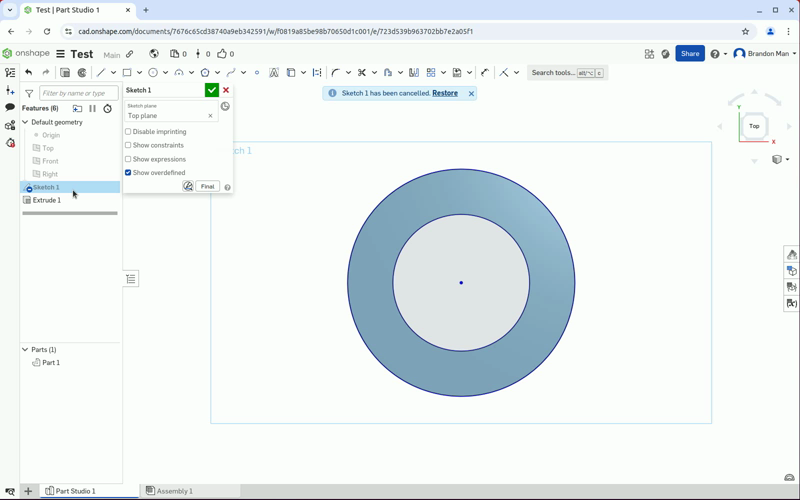
mouse_move(229, 92)
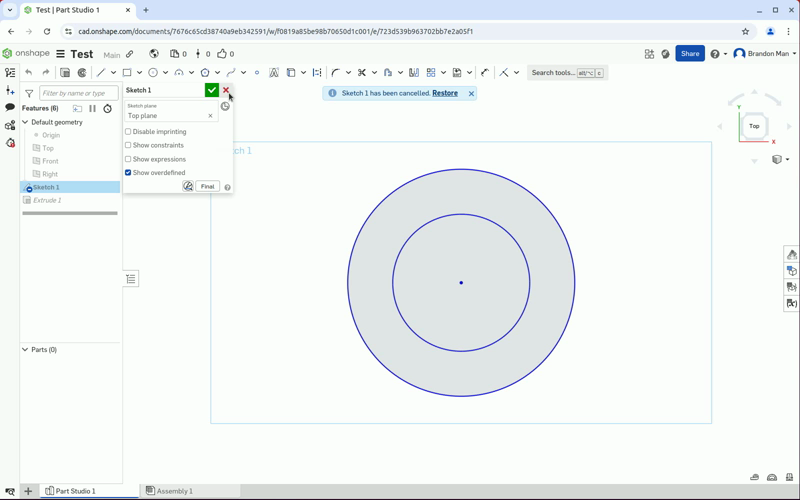
click(229, 92)
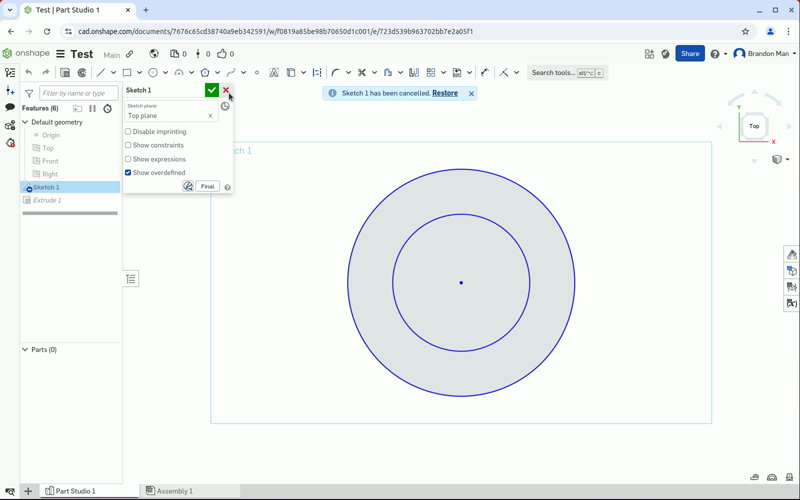
key(shift+s)
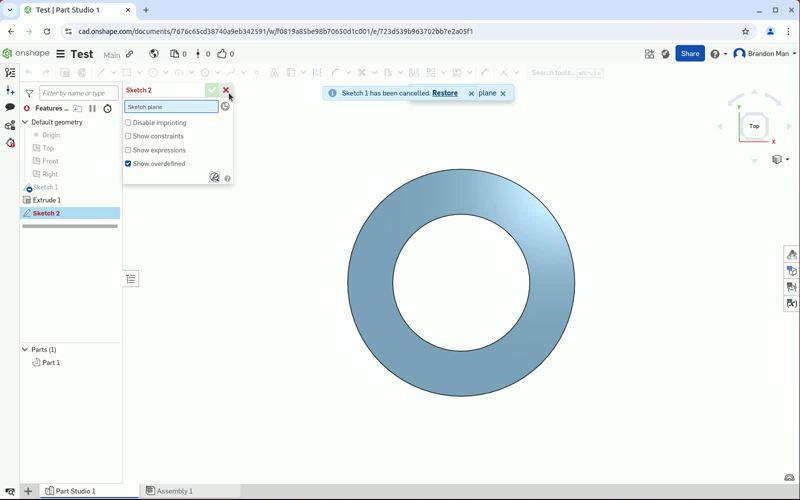
mouse_move(73, 150)
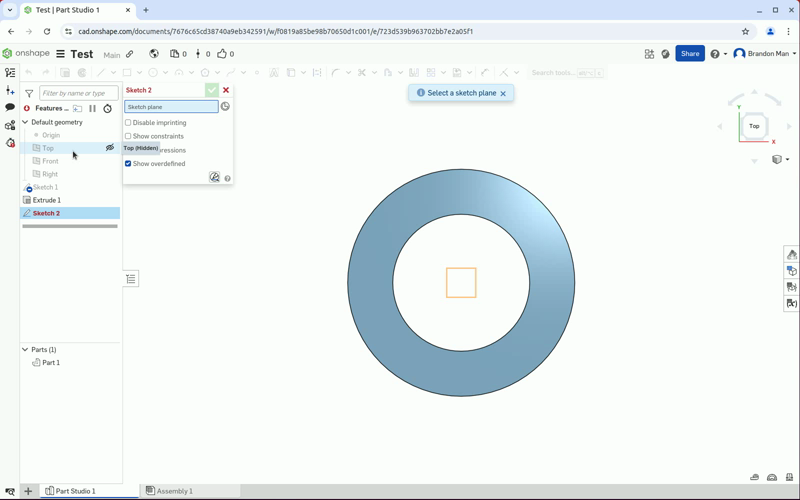
click(73, 150)
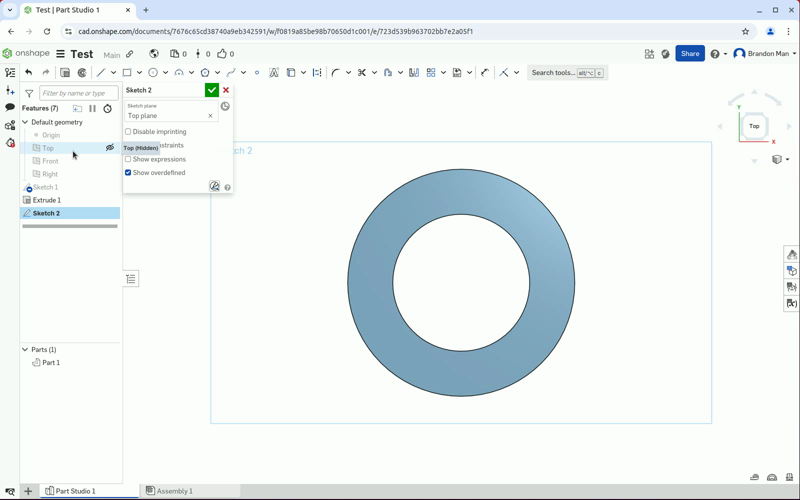
mouse_move(73, 352)
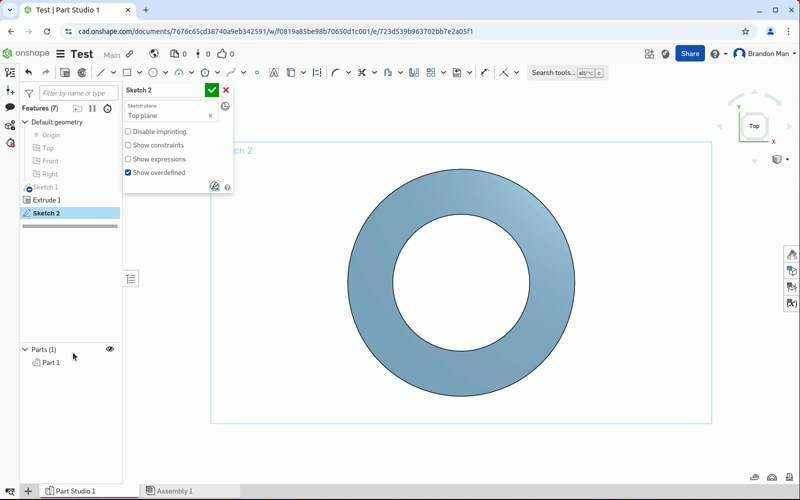
key(y)
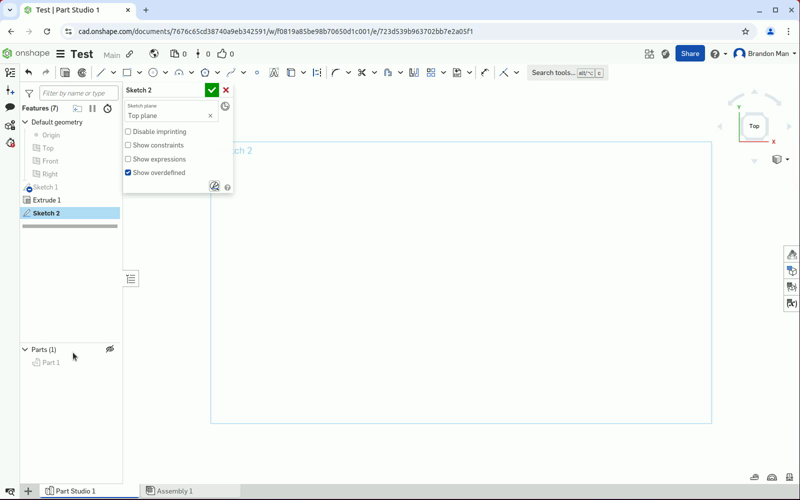
key(c)
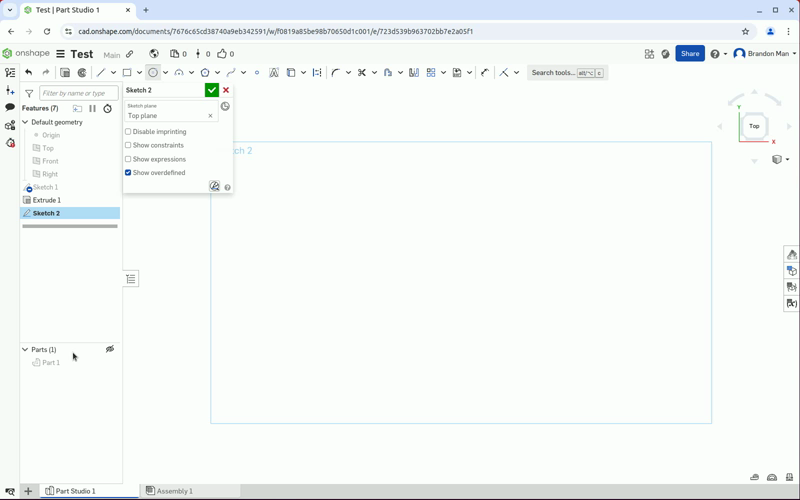
key_down(shift)
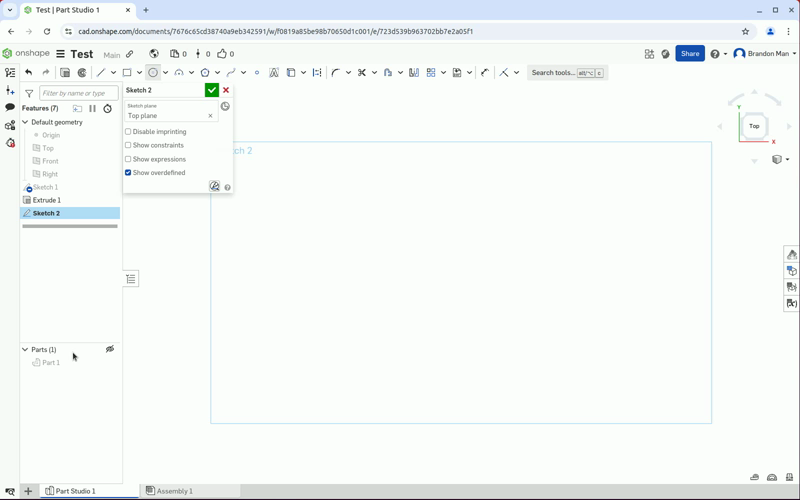
mouse_move(461, 282)
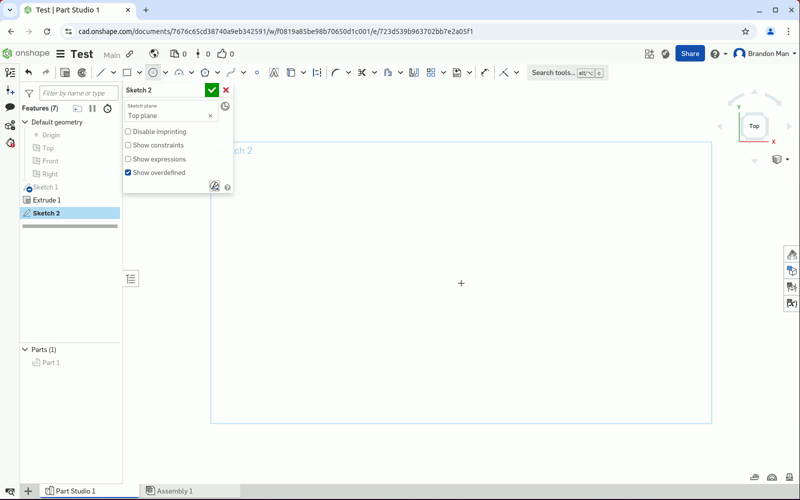
click(461, 282)
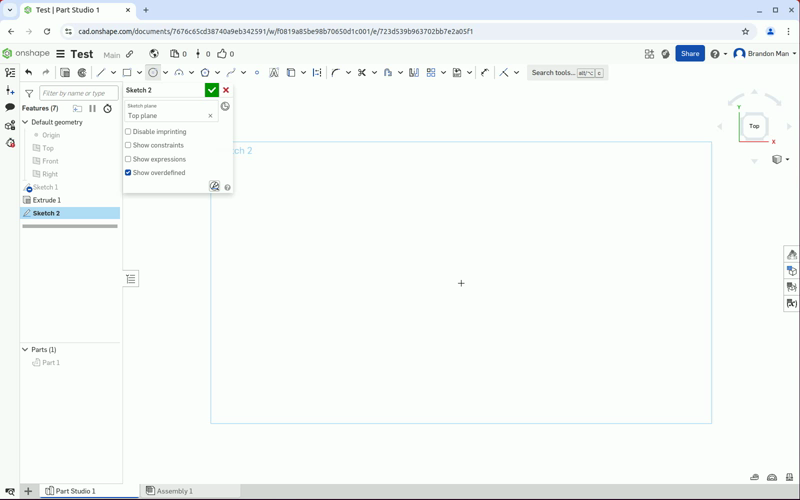
key_up(shift)
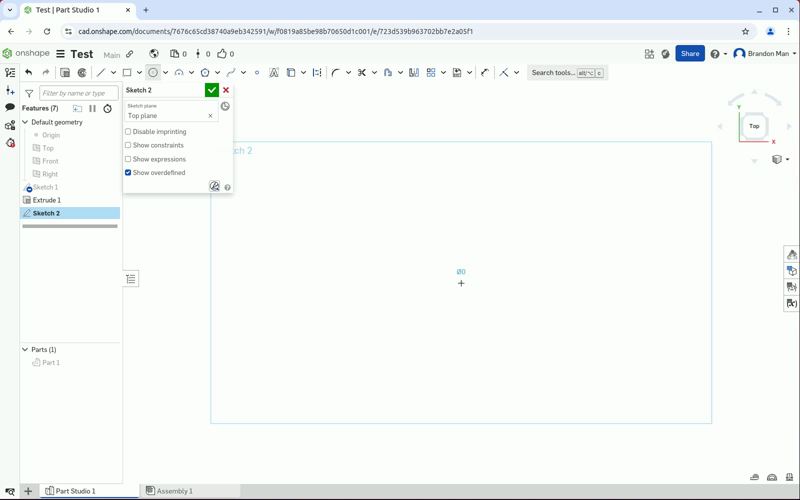
mouse_move(522, 282)
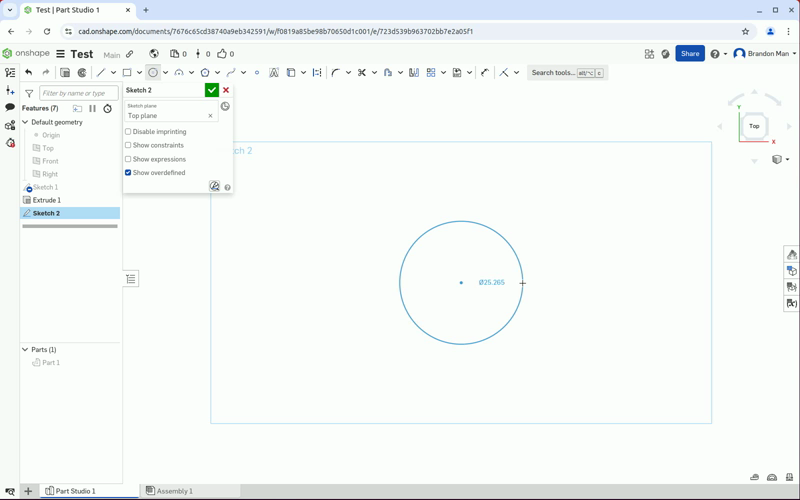
click(522, 282)
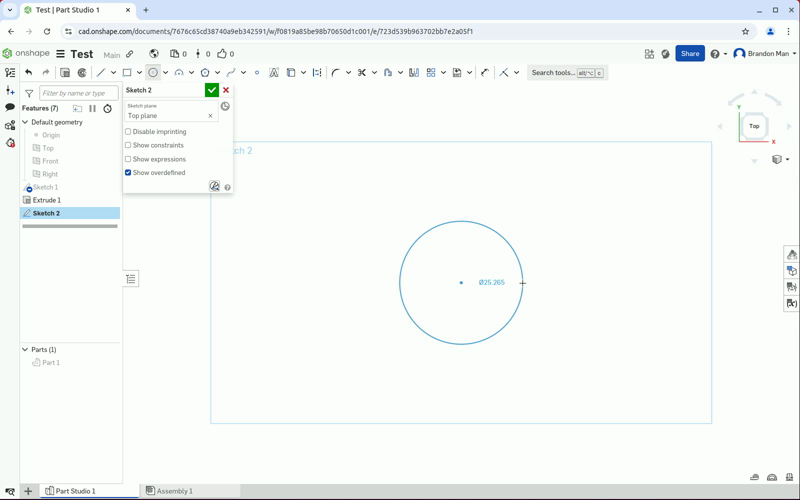
key(esc)
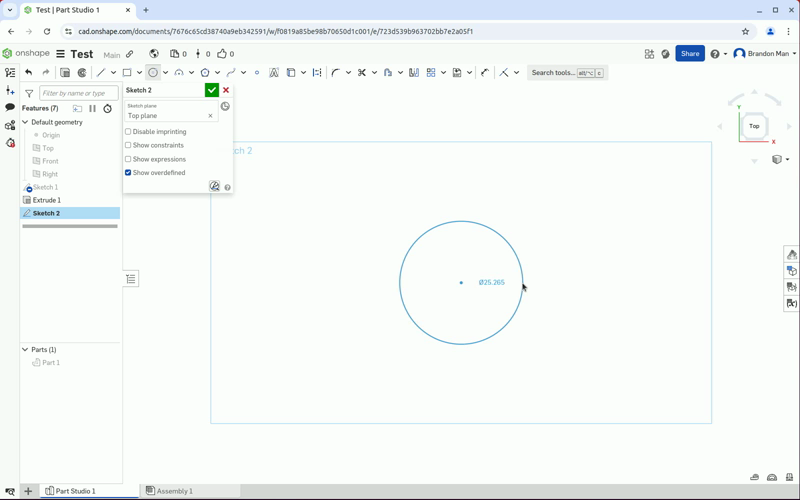
key(c)
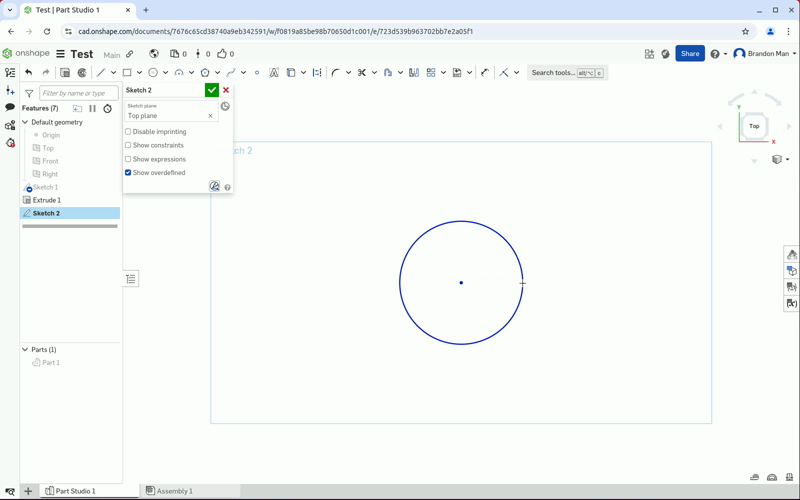
key_down(shift)
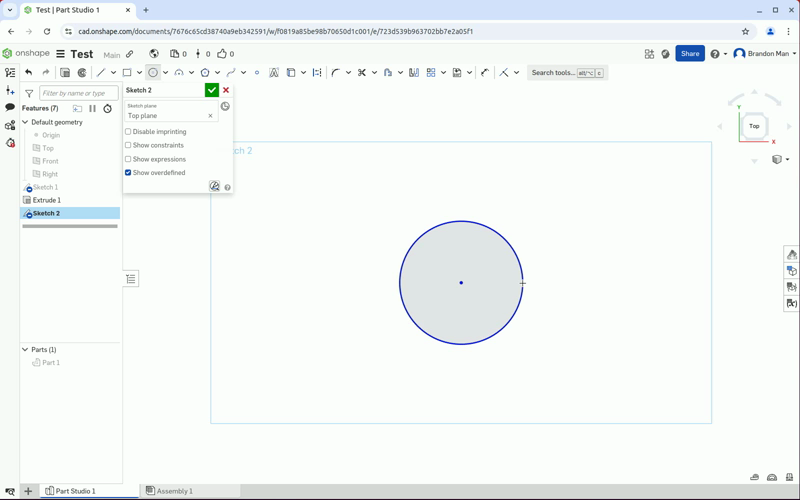
mouse_move(461, 282)
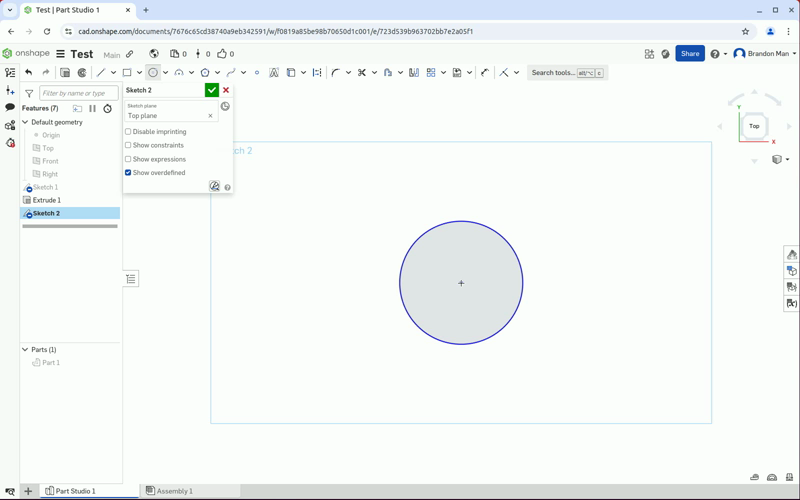
click(461, 282)
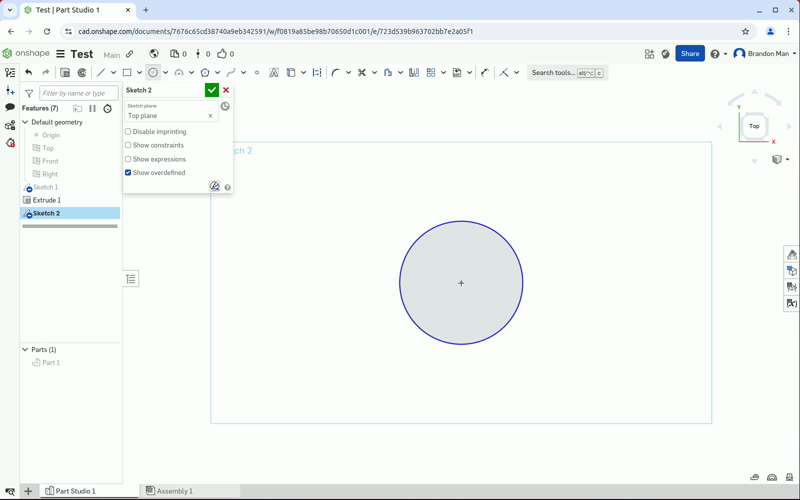
key_up(shift)
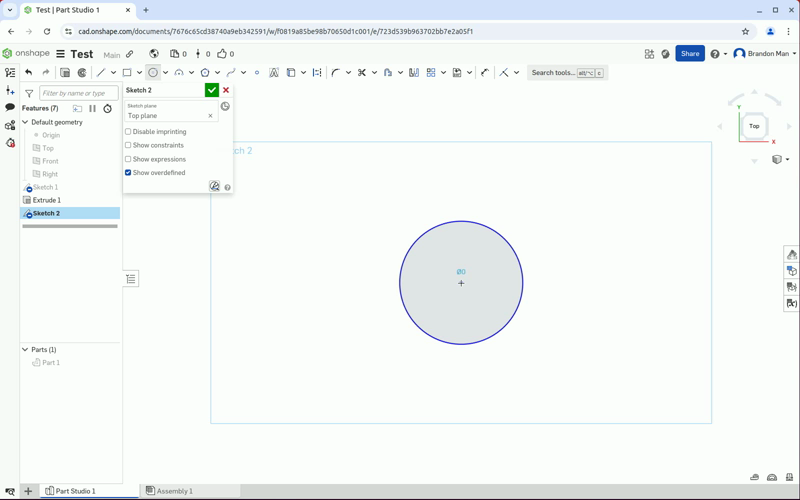
mouse_move(467, 282)
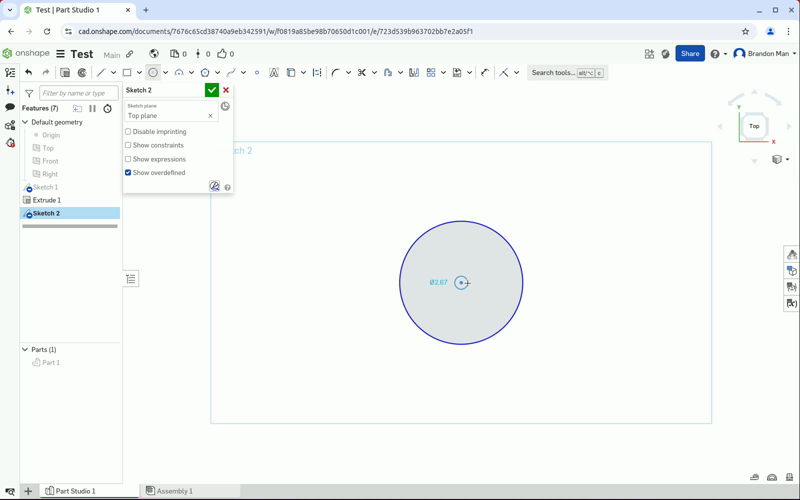
click(467, 282)
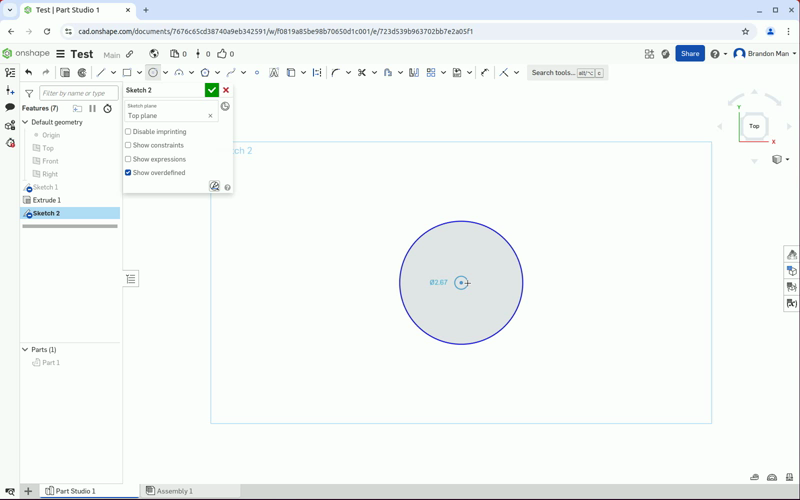
key(esc)
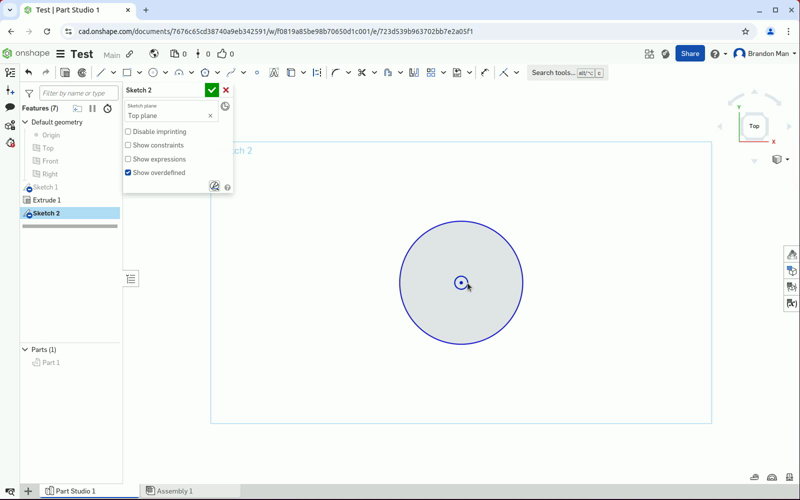
mouse_move(452, 244)
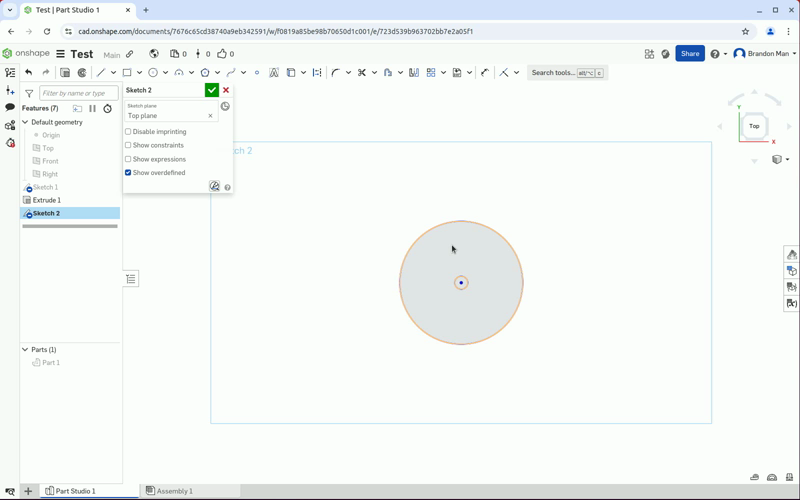
click(452, 244)
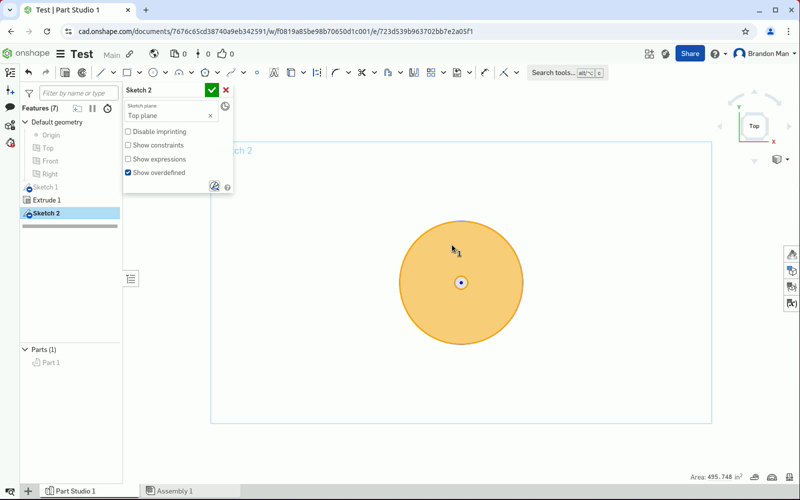
mouse_move(73, 352)
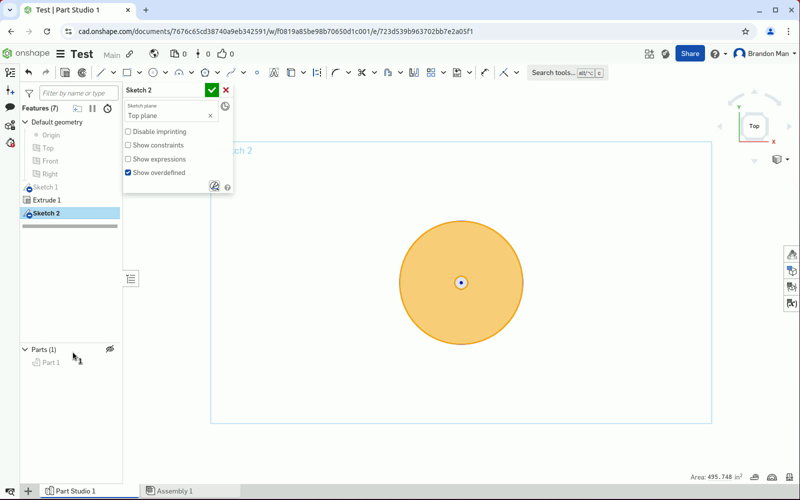
key(shift+y)
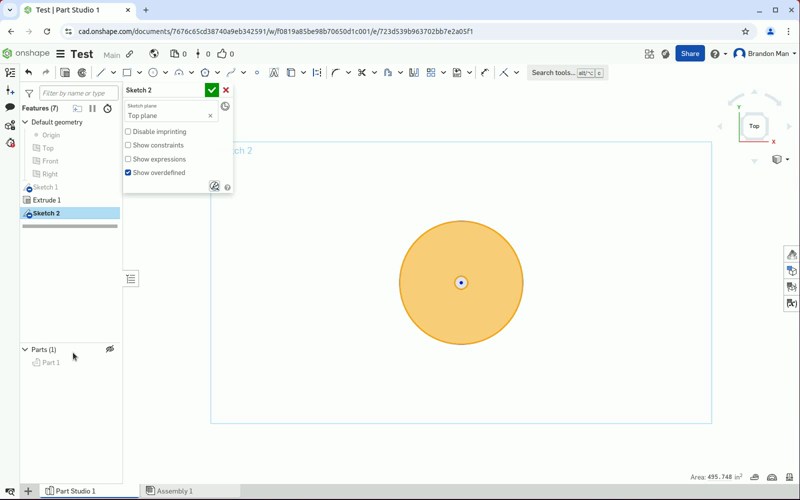
key(shift+e)
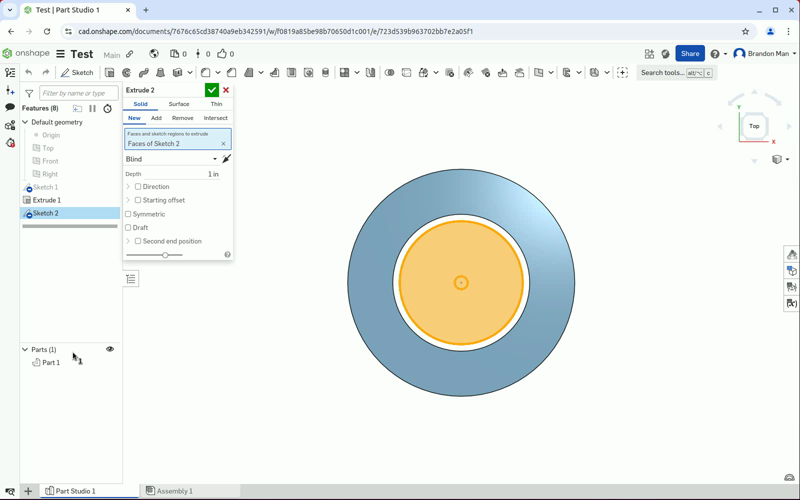
mouse_move(143, 106)
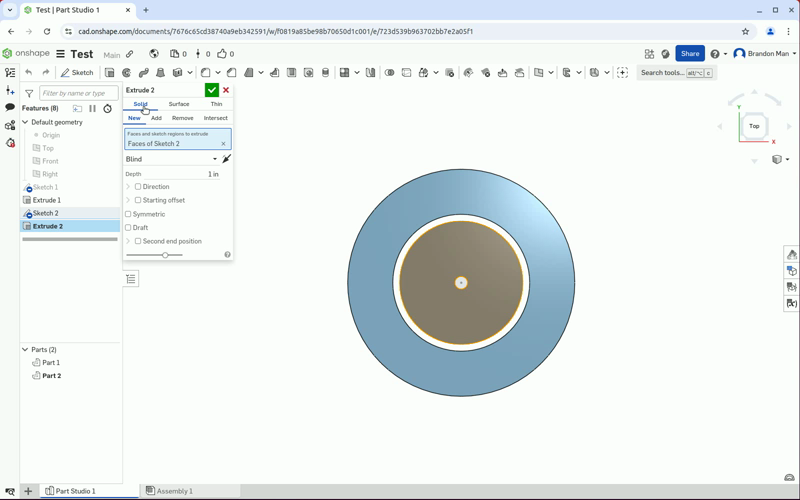
click(143, 106)
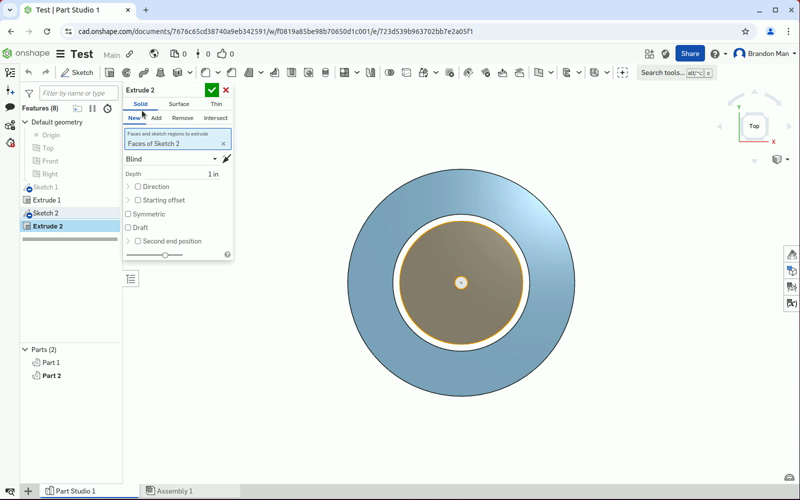
mouse_move(137, 120)
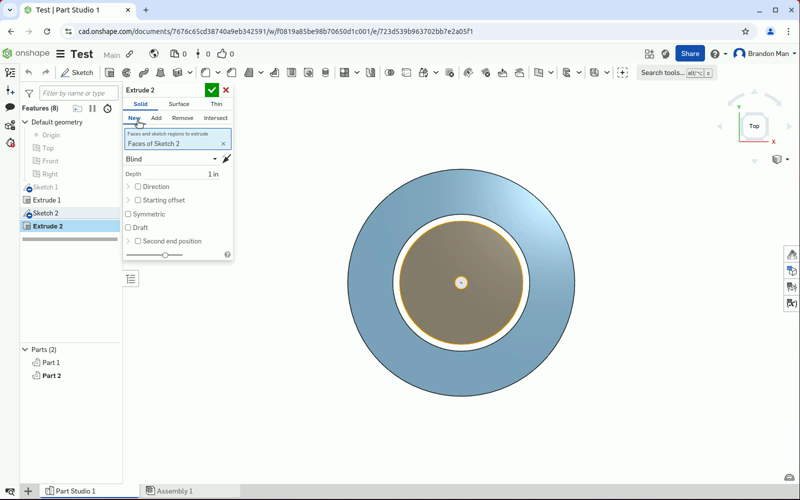
click(137, 120)
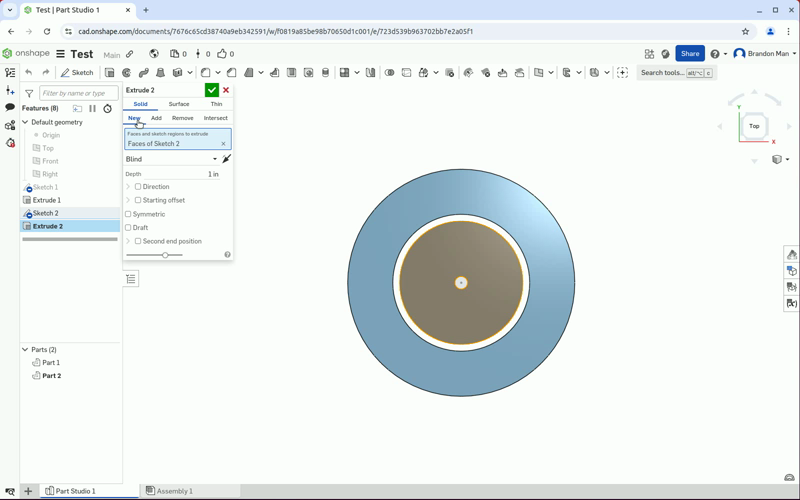
key(tab, 4)
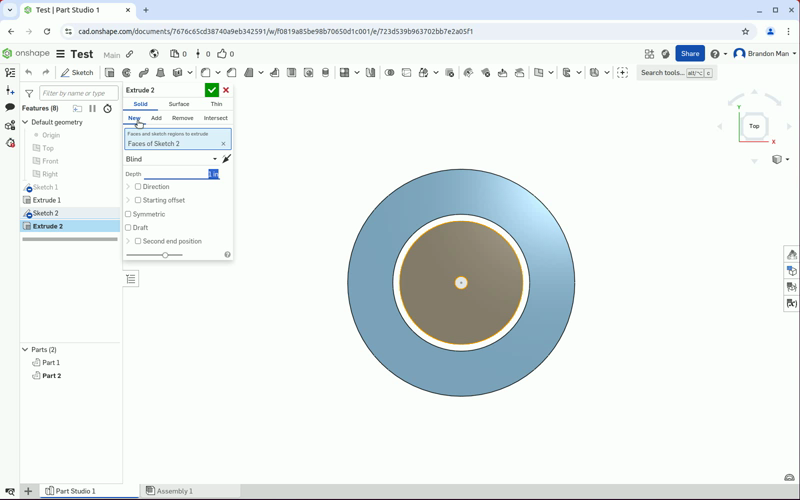
text(1.685)
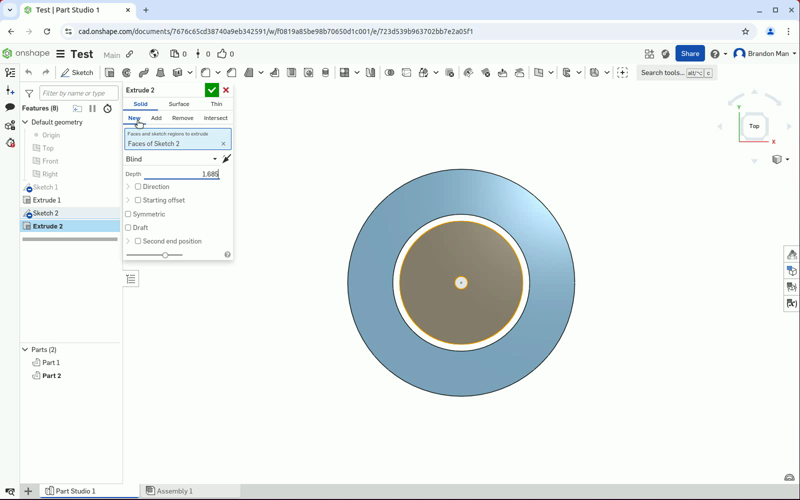
key(enter)
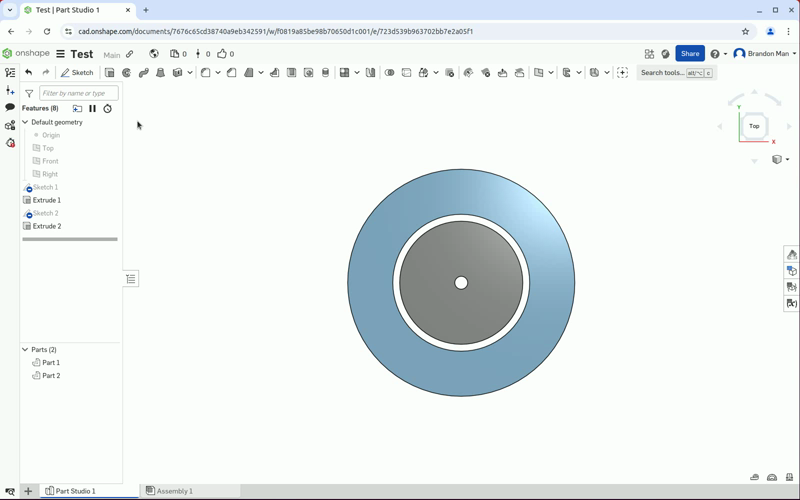
key(shift+h)
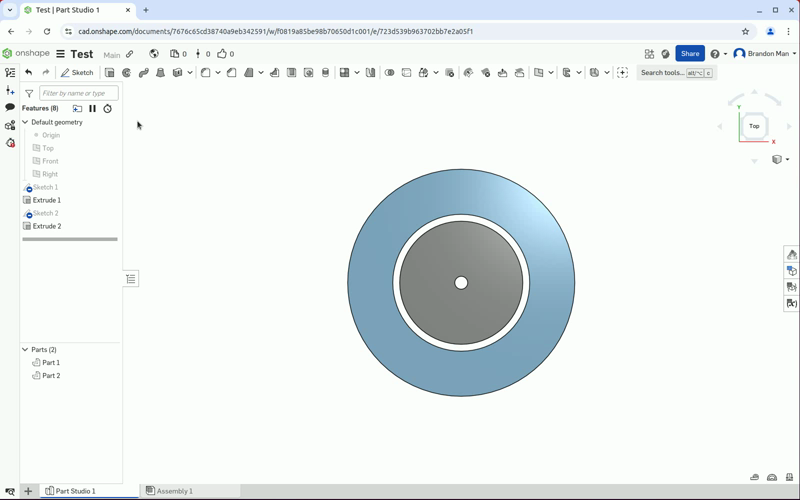
key(shift+h)
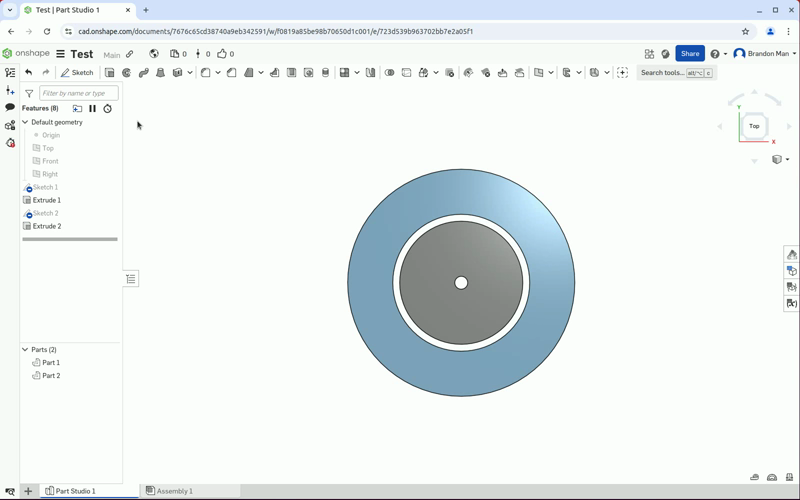
mouse_move(73, 189)
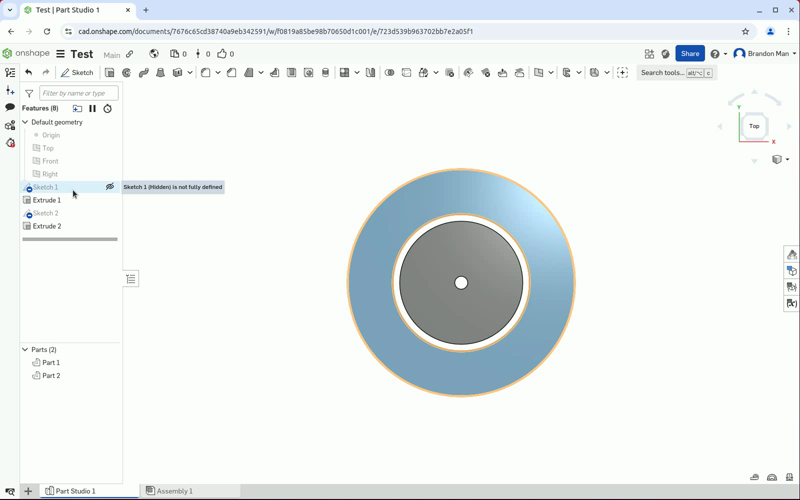
click(73, 189)
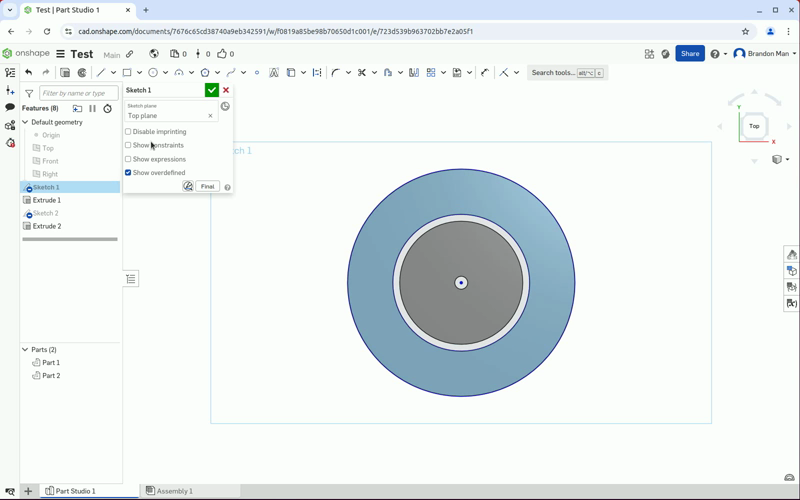
mouse_move(229, 92)
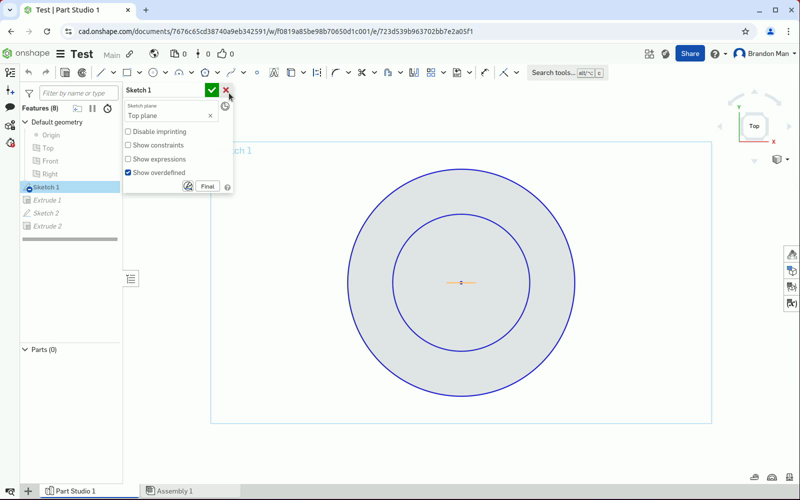
click(229, 92)
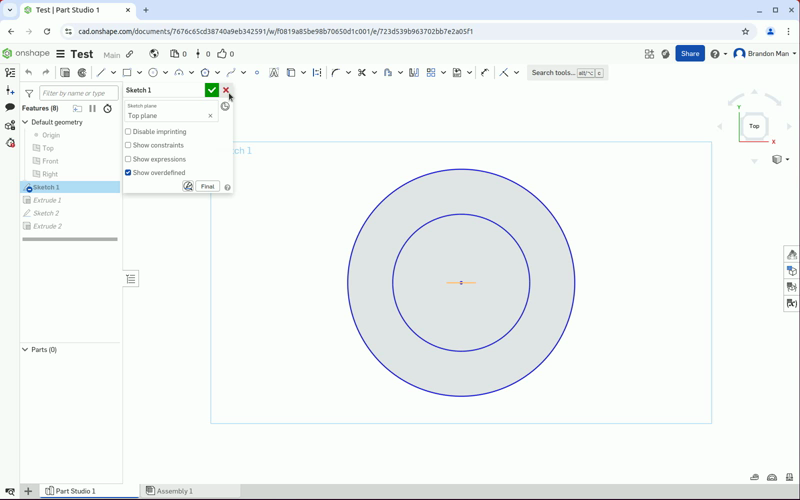
key(shift+s)
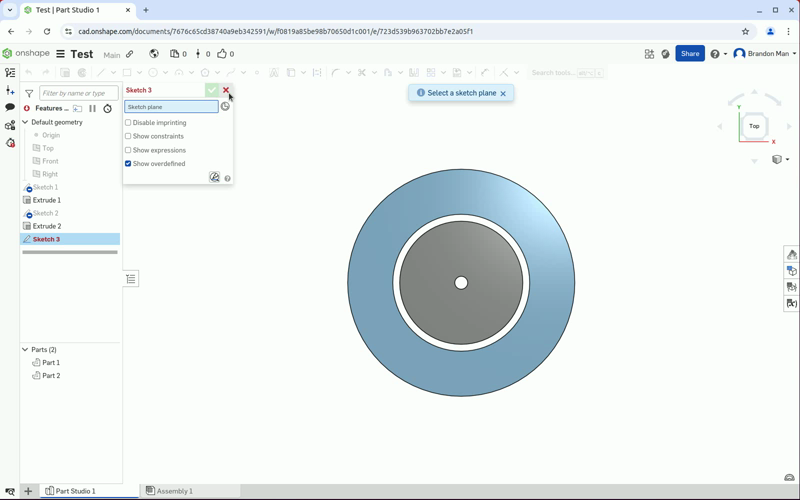
mouse_move(73, 150)
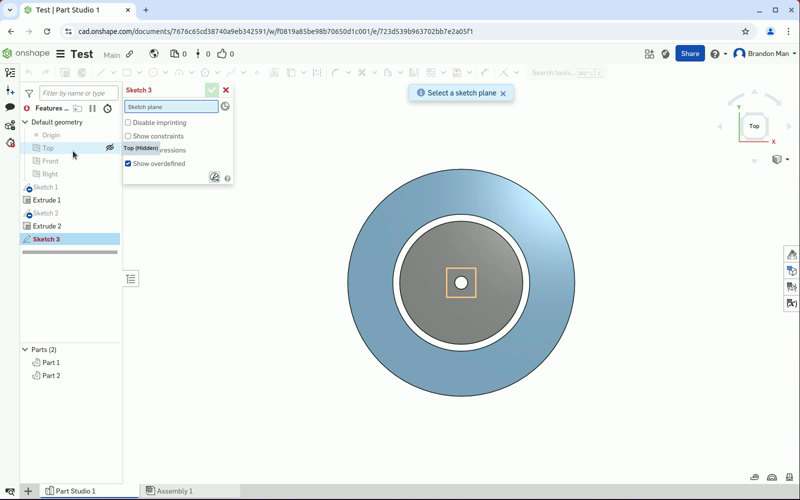
click(73, 150)
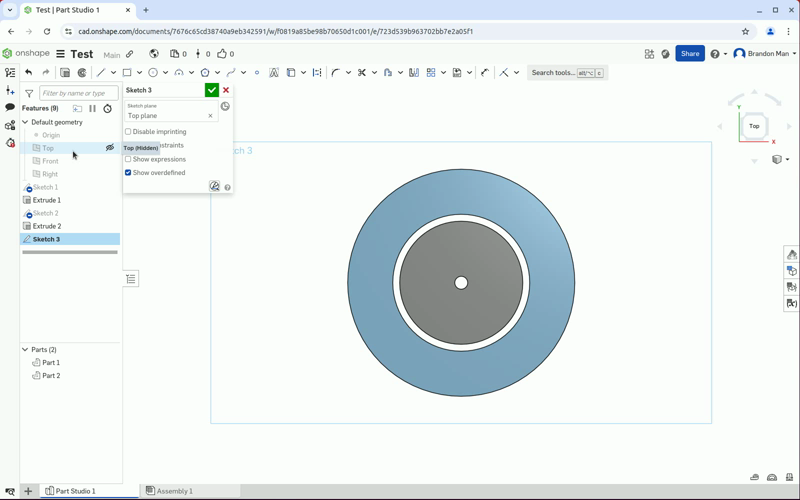
mouse_move(73, 352)
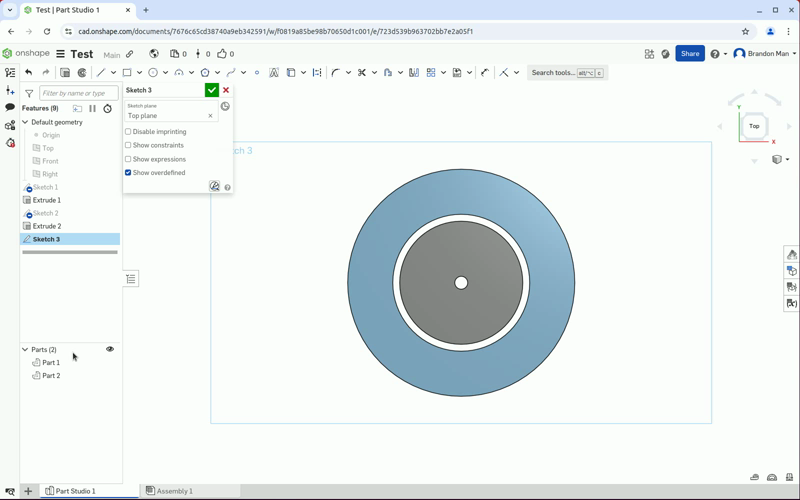
key(y)
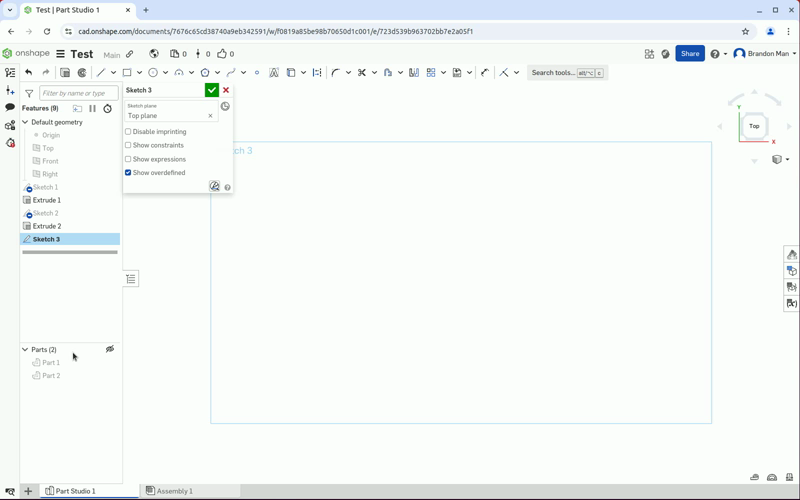
key(c)
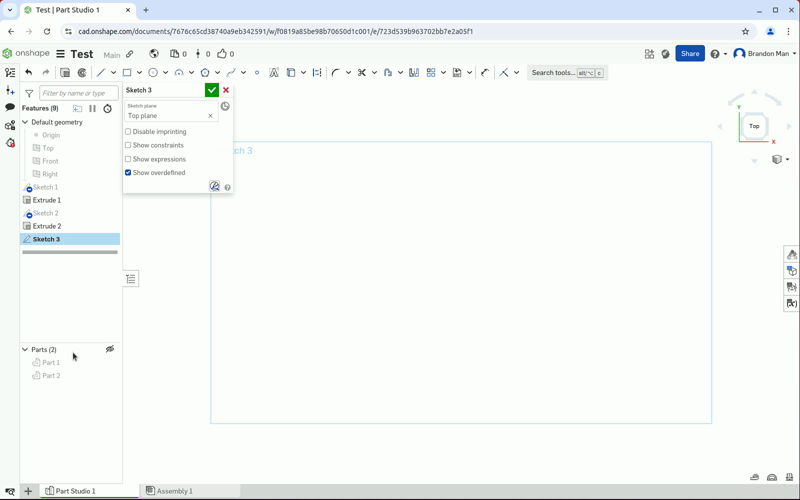
key_down(shift)
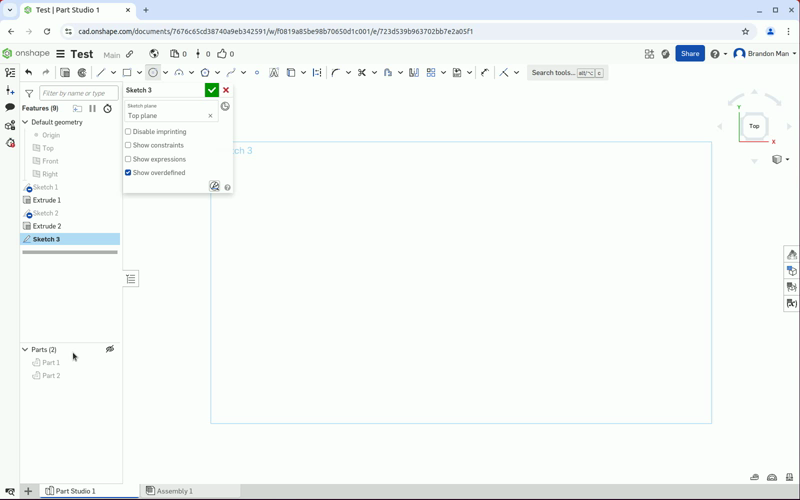
mouse_move(461, 282)
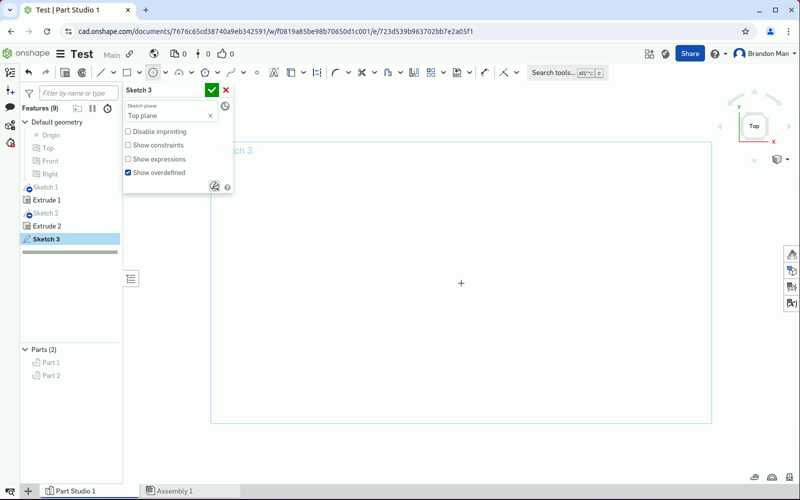
click(461, 282)
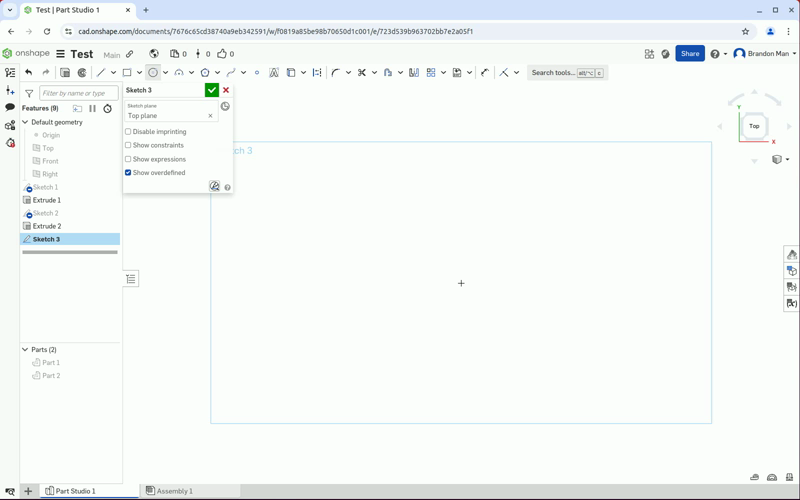
key_up(shift)
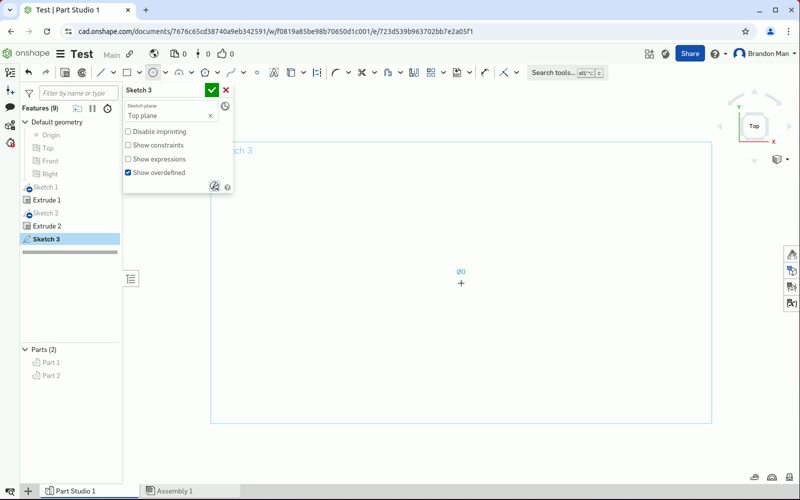
mouse_move(531, 282)
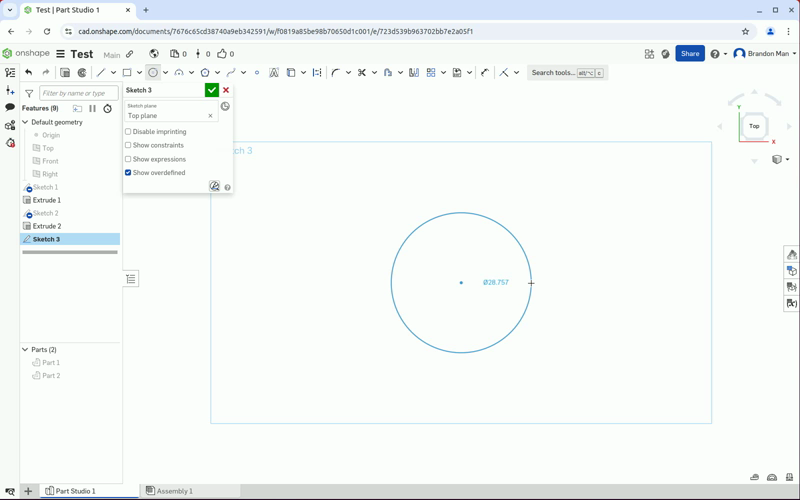
click(531, 282)
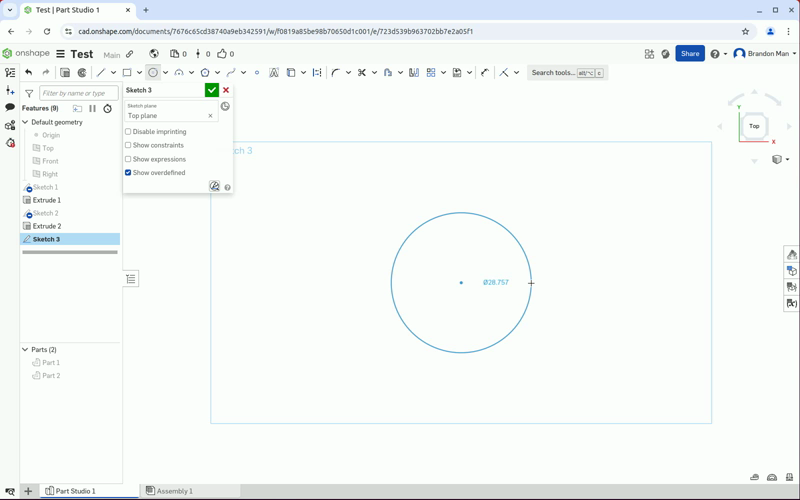
key(esc)
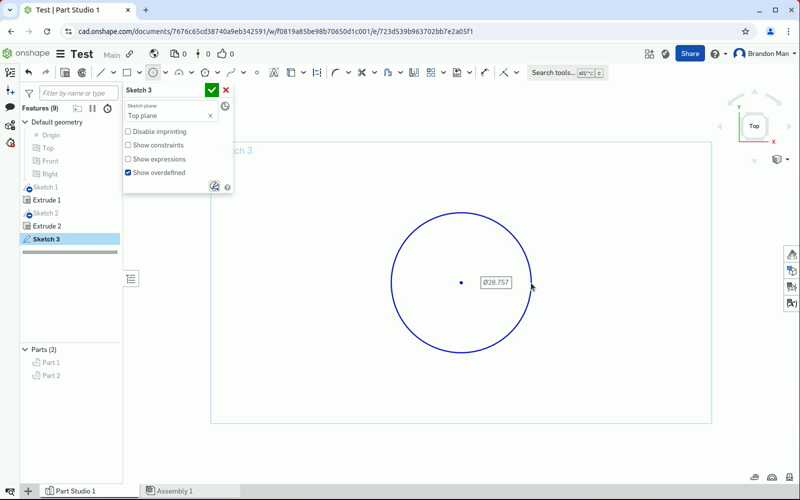
key(c)
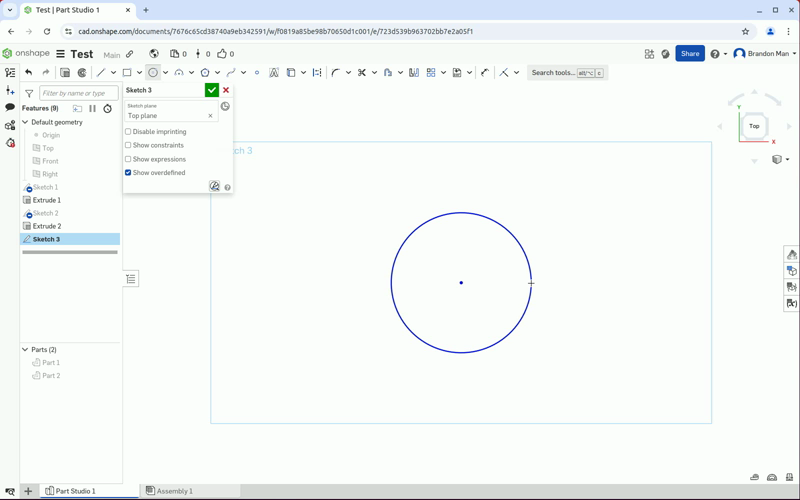
key_down(shift)
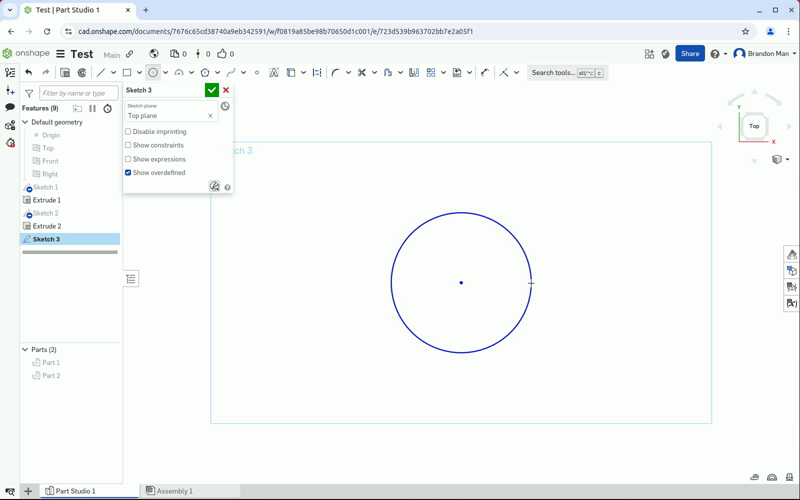
mouse_move(461, 282)
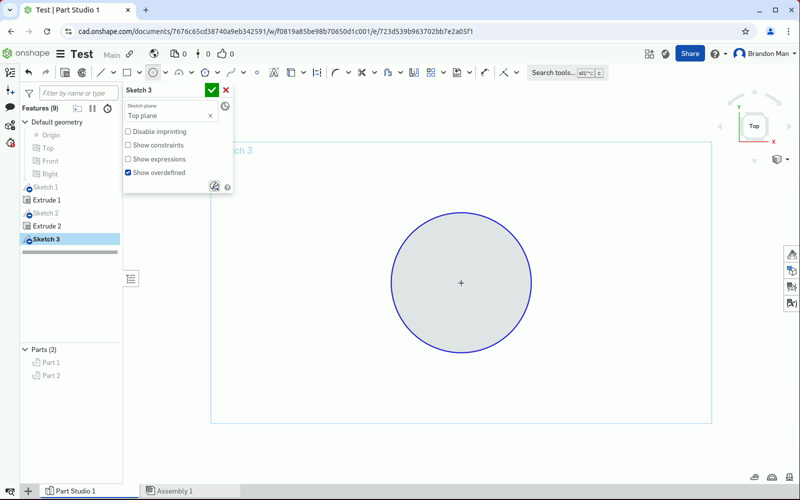
click(461, 282)
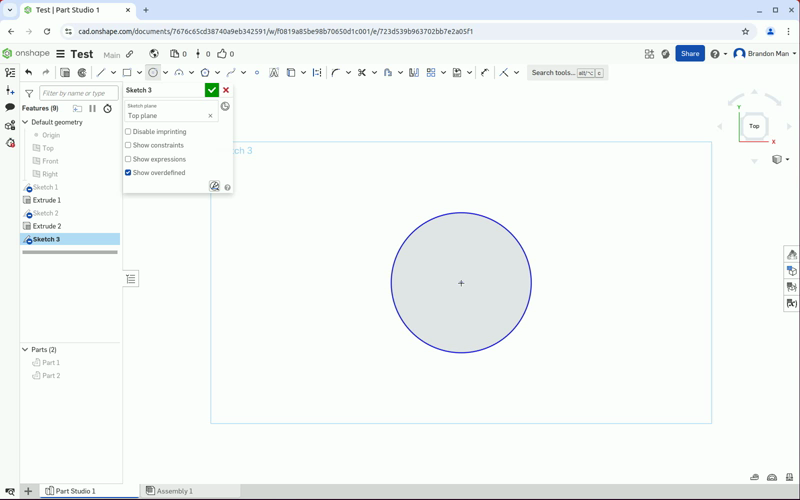
key_up(shift)
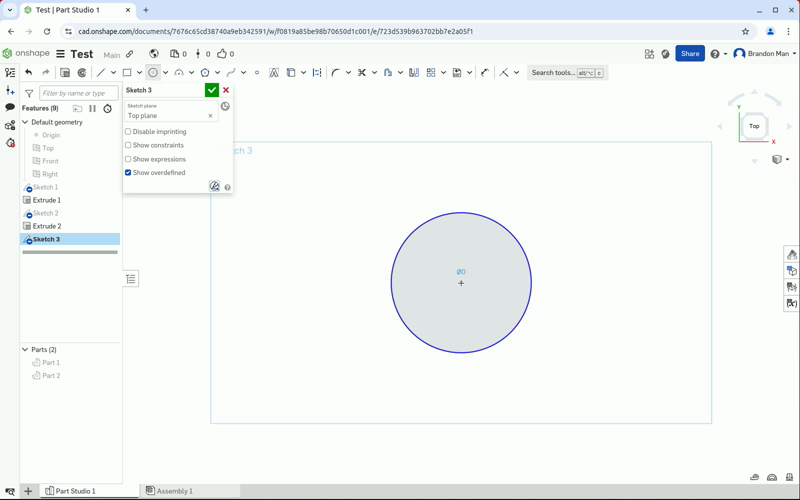
mouse_move(523, 282)
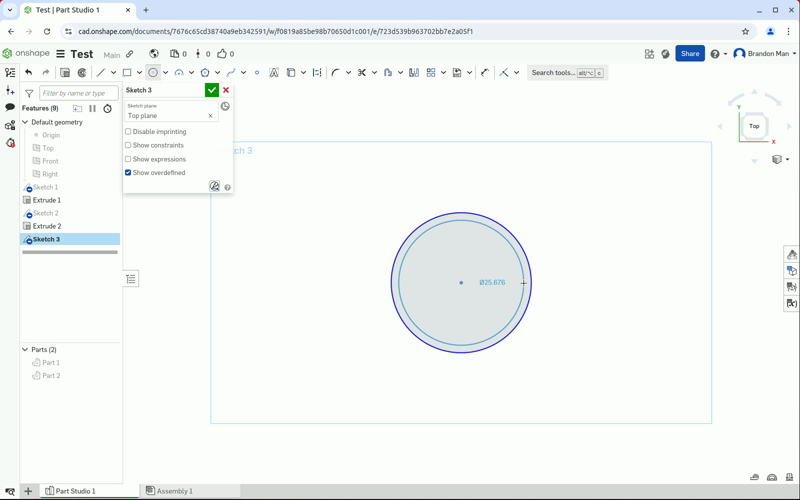
click(523, 282)
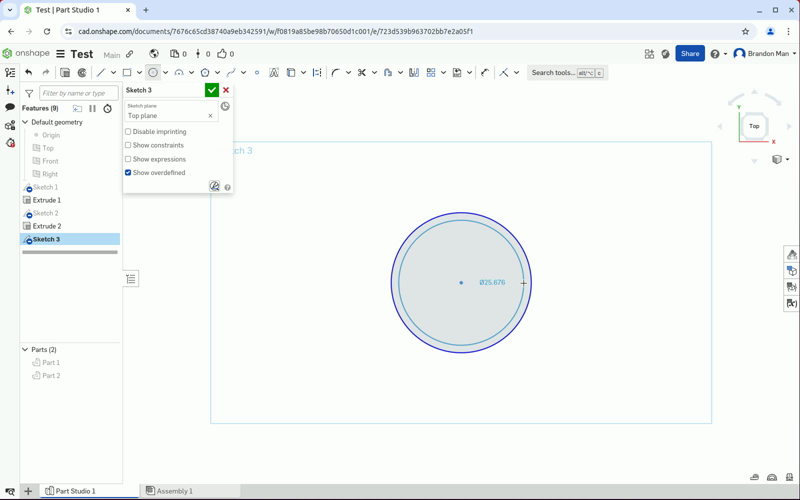
key(esc)
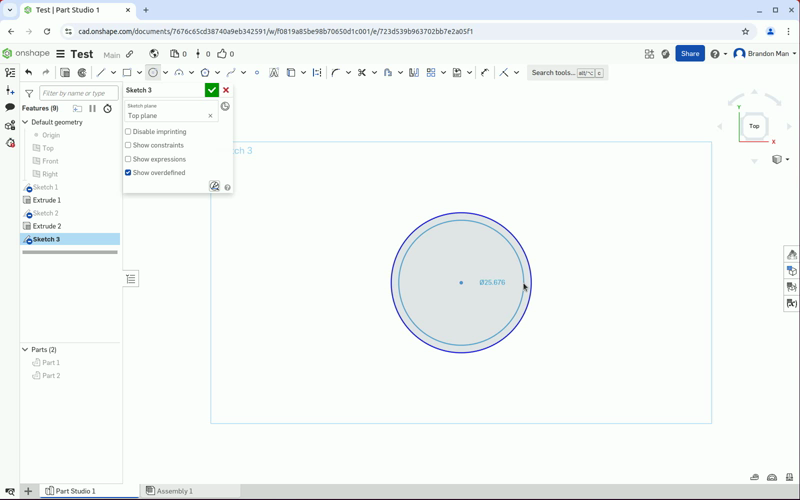
mouse_move(420, 335)
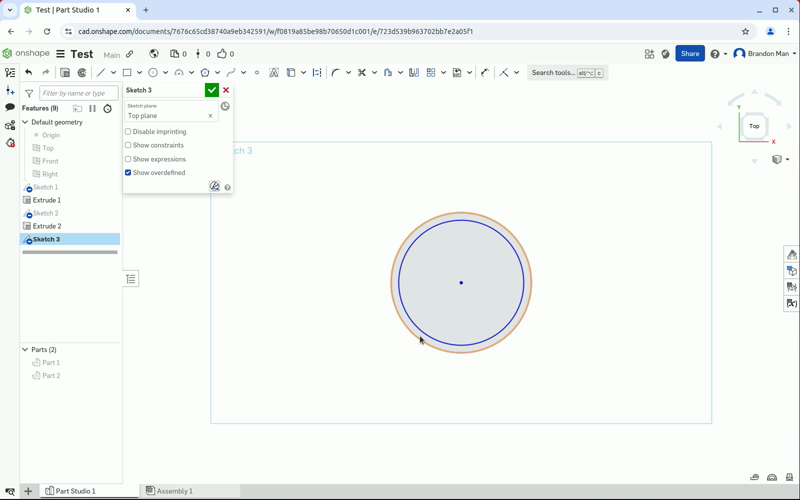
click(420, 335)
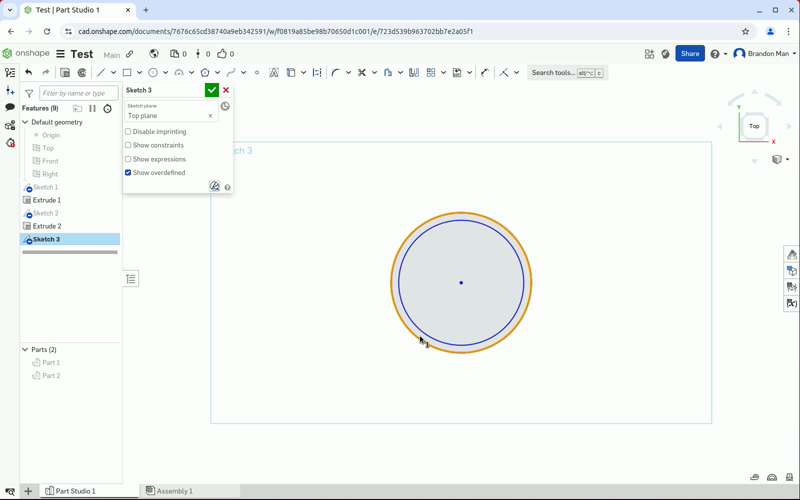
mouse_move(73, 352)
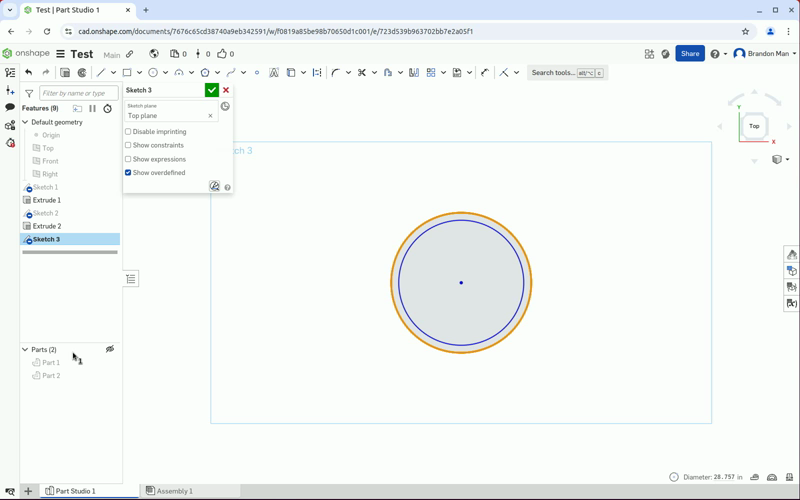
key(shift+y)
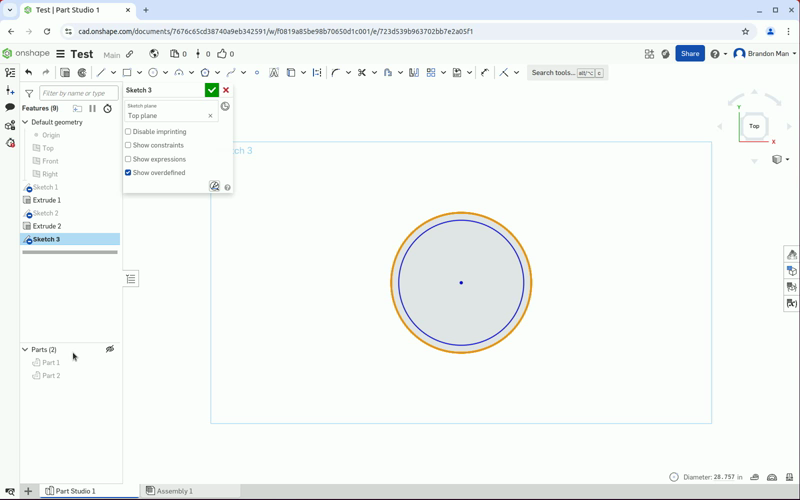
key(shift+e)
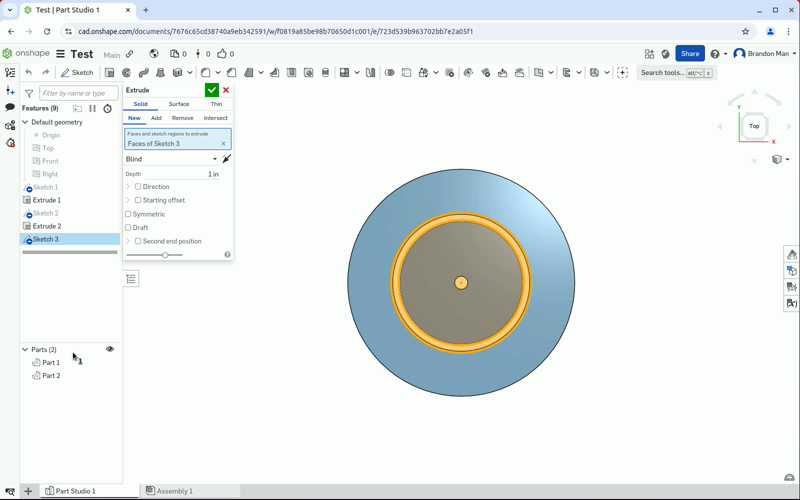
mouse_move(143, 106)
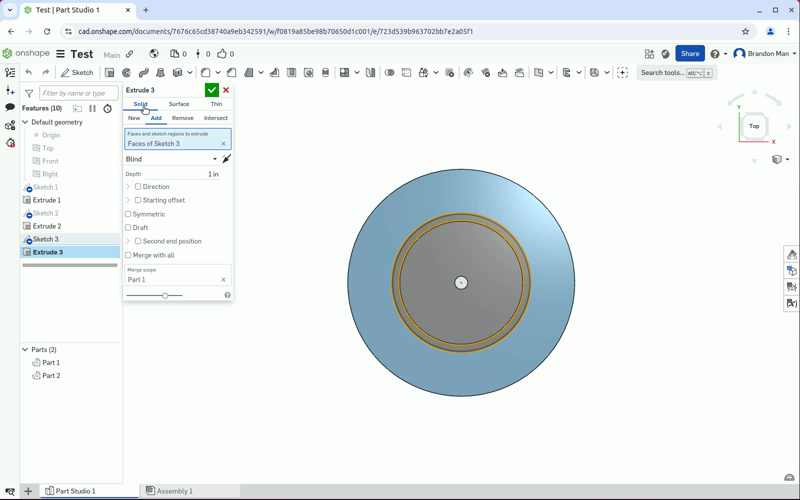
click(143, 106)
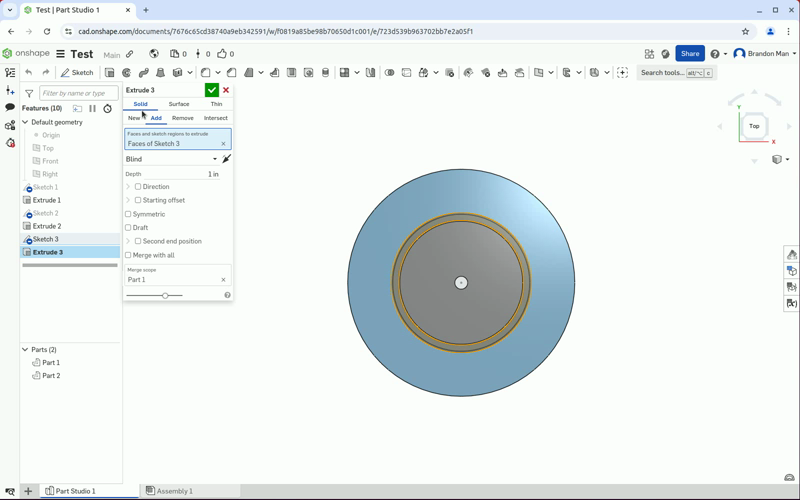
mouse_move(137, 120)
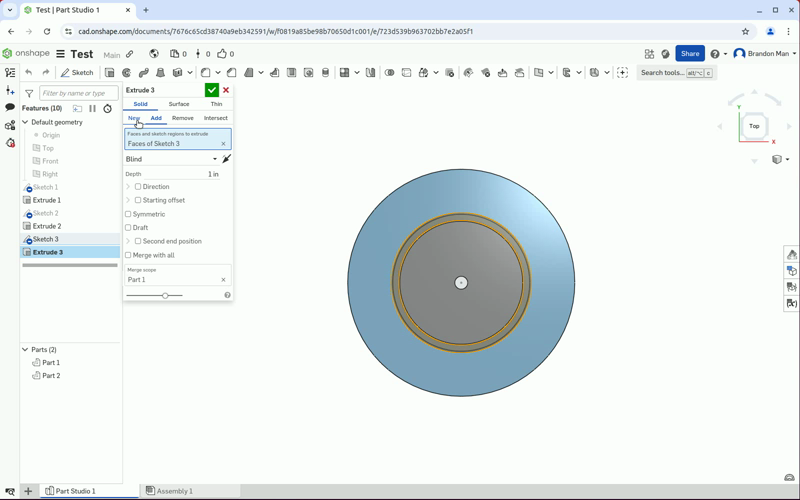
click(137, 120)
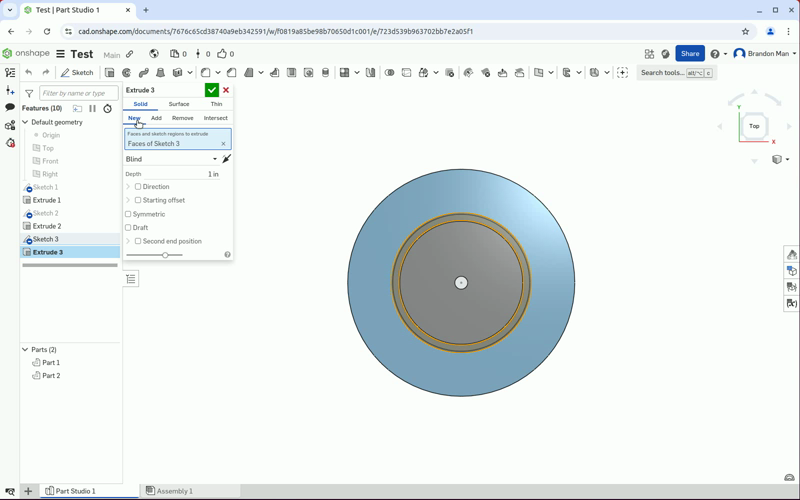
key(tab, 4)
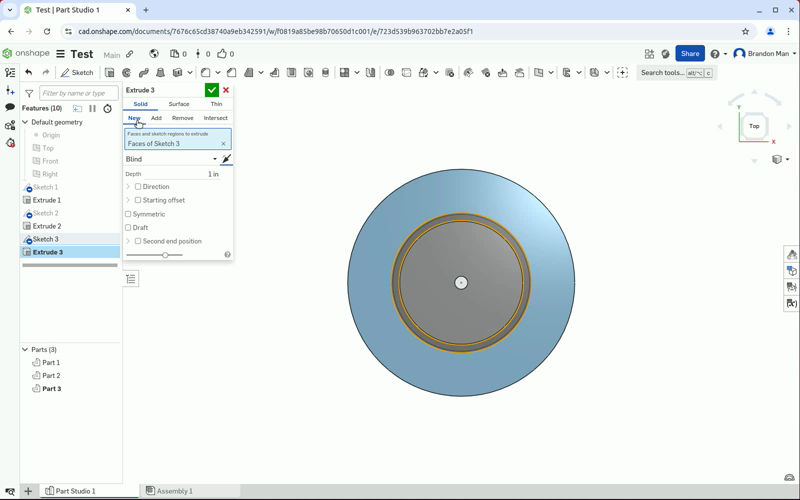
text(1.685)
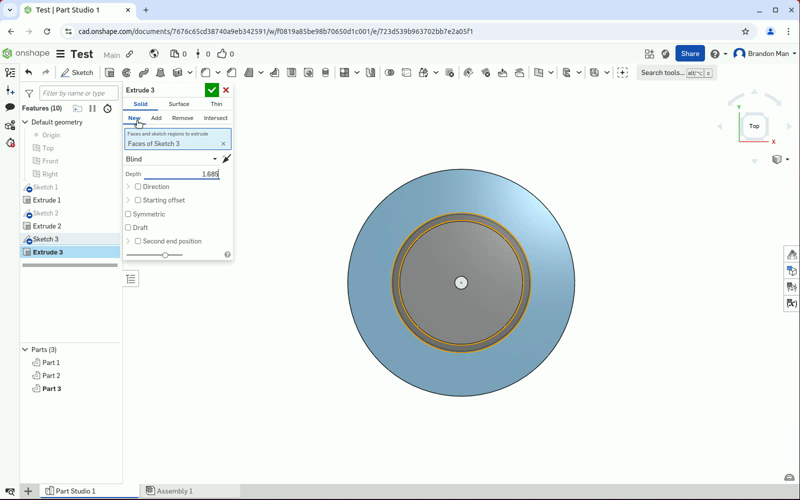
key(enter)
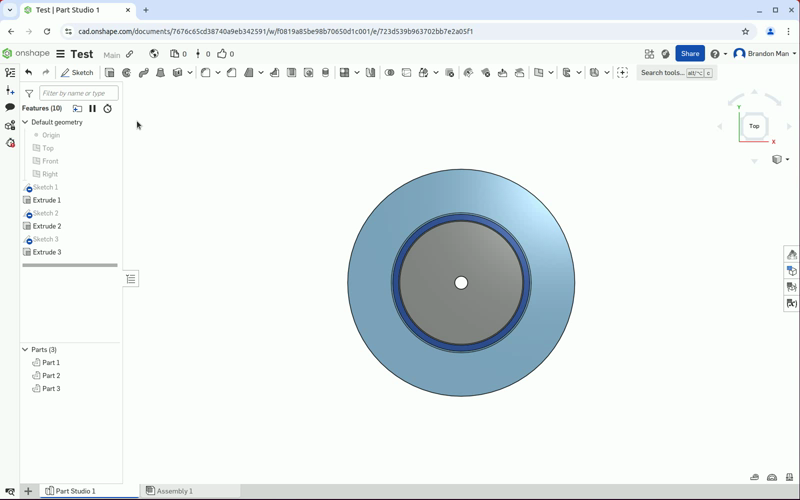
key(shift+h)
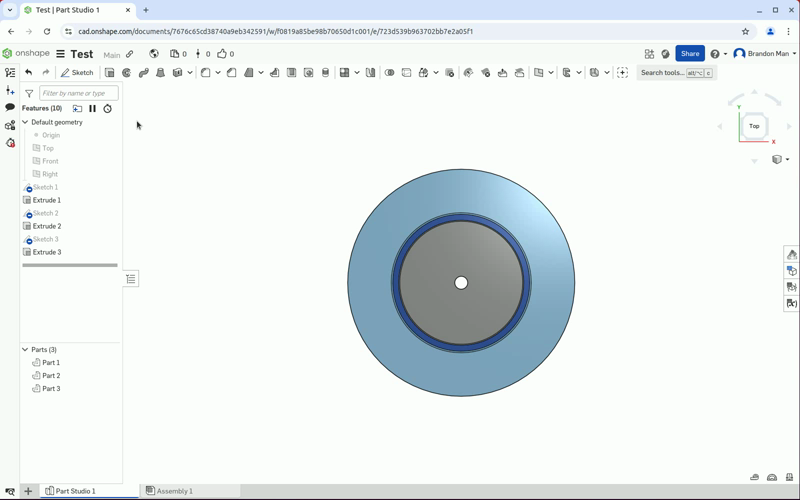
key(shift+h)
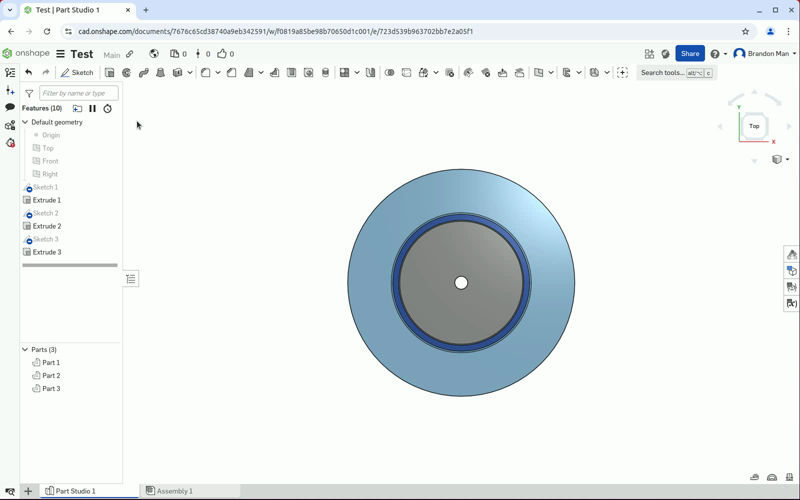
mouse_move(73, 189)
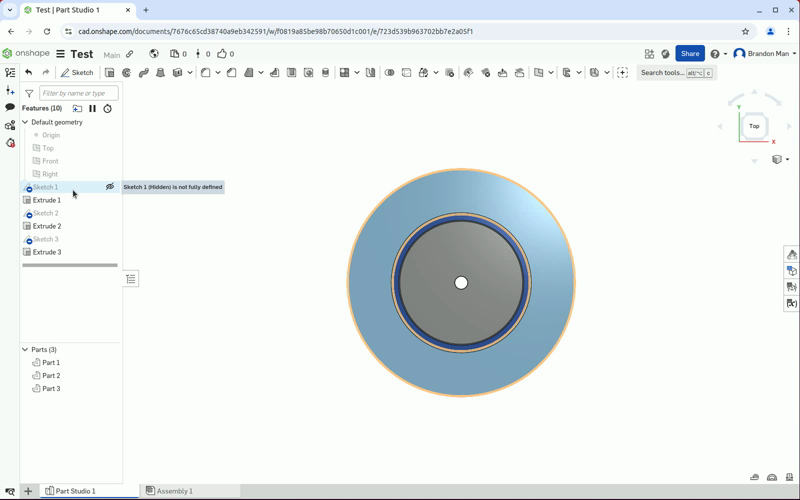
click(73, 189)
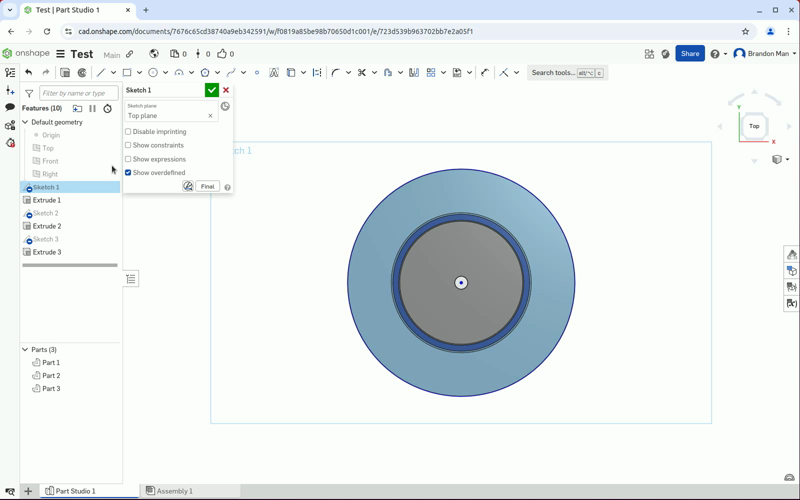
mouse_move(229, 92)
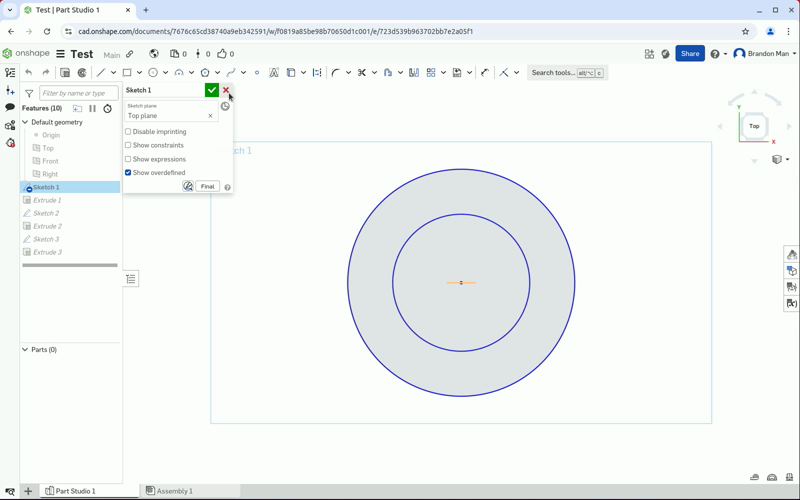
click(229, 92)
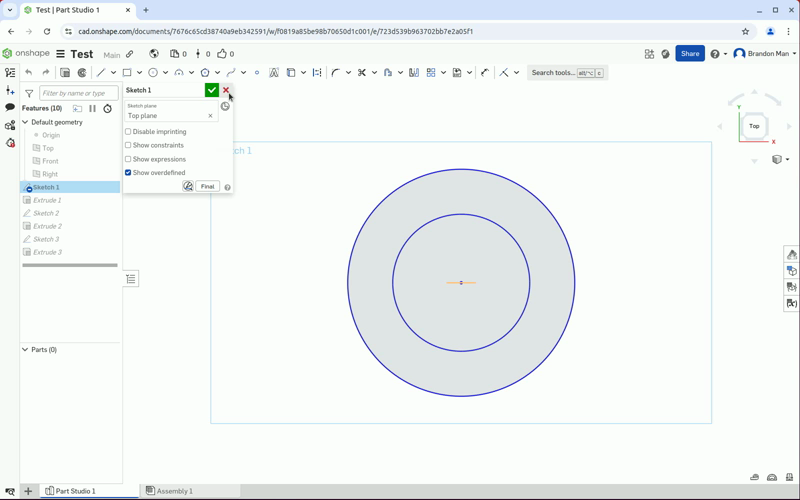
key(shift+s)
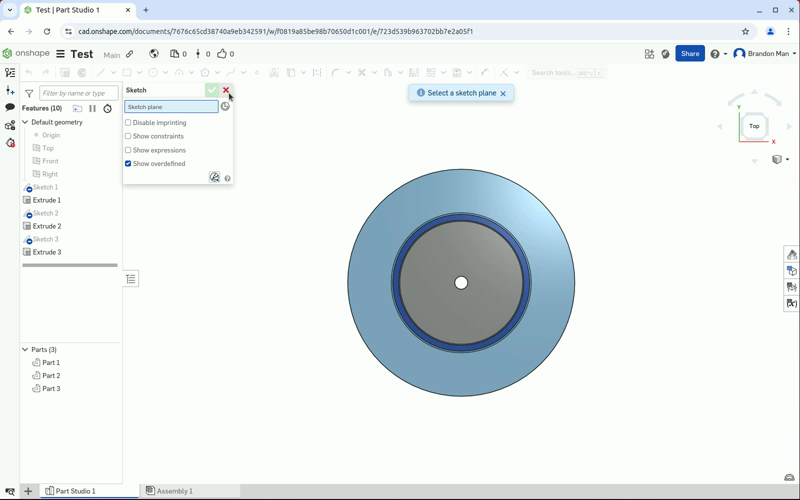
mouse_move(73, 150)
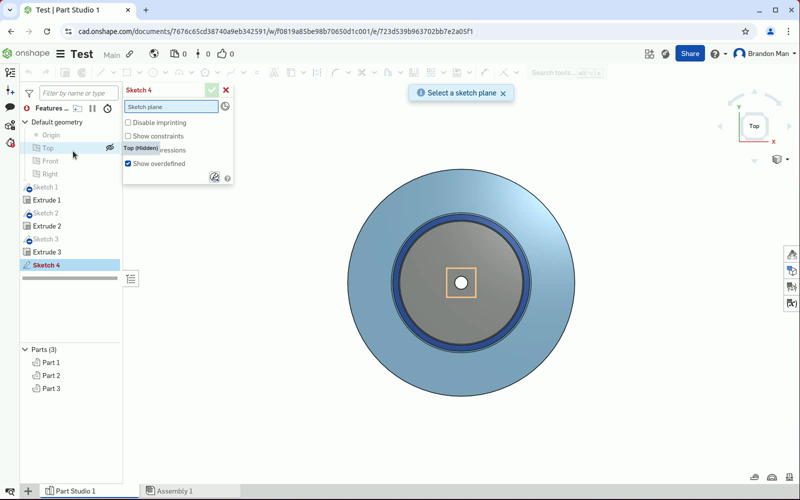
click(73, 150)
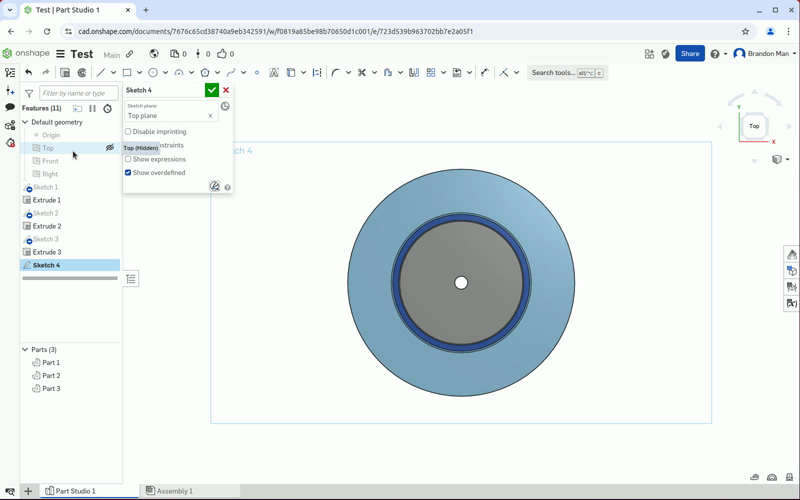
mouse_move(73, 352)
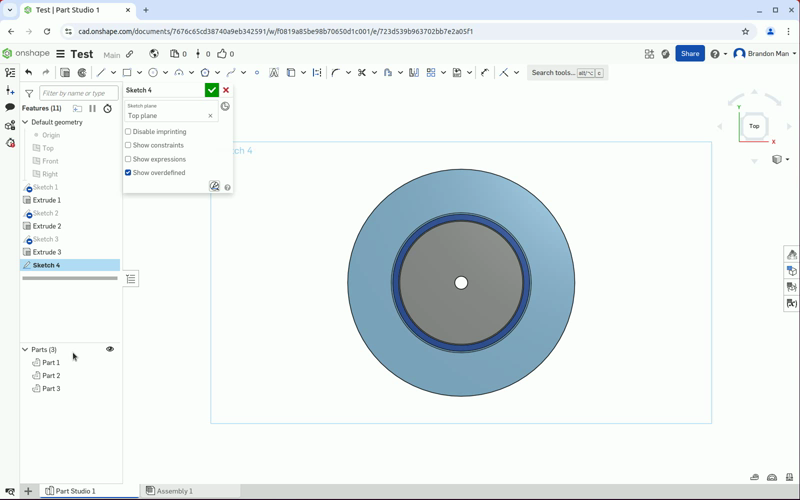
key(y)
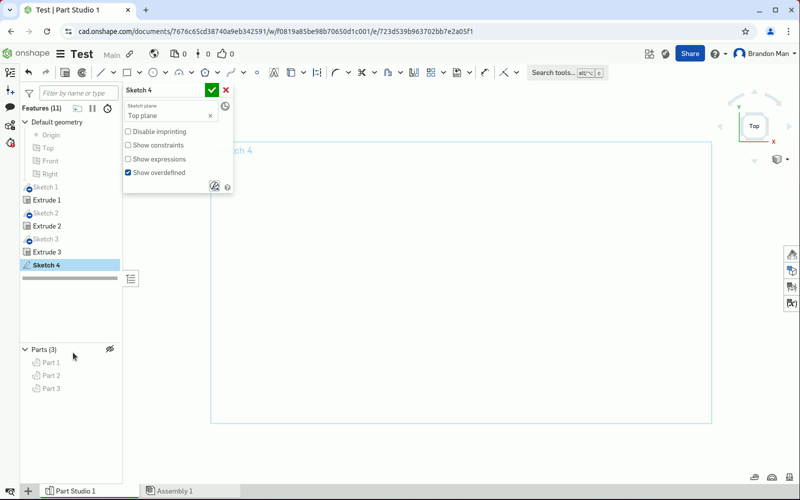
key(c)
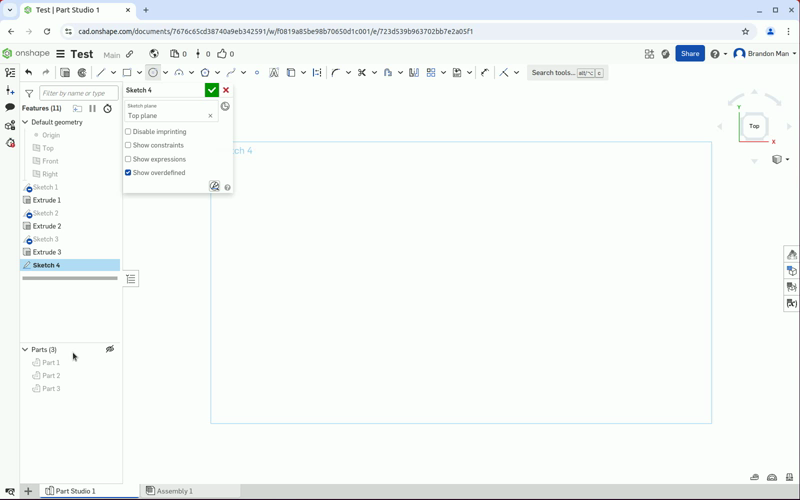
key_down(shift)
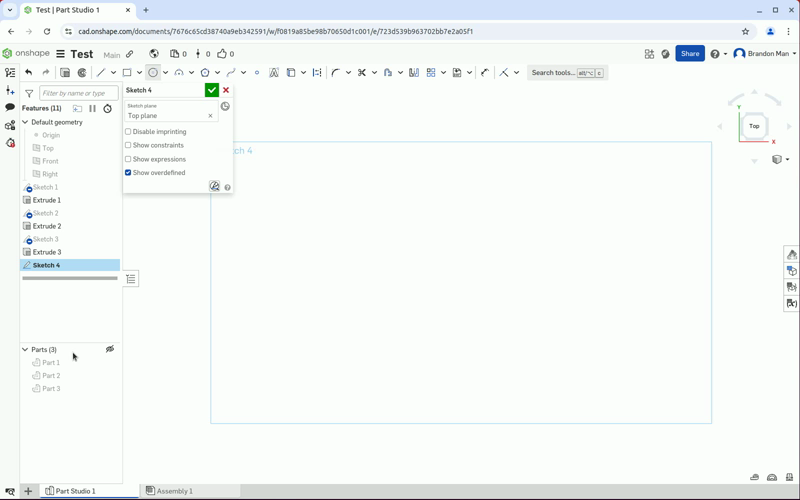
mouse_move(461, 282)
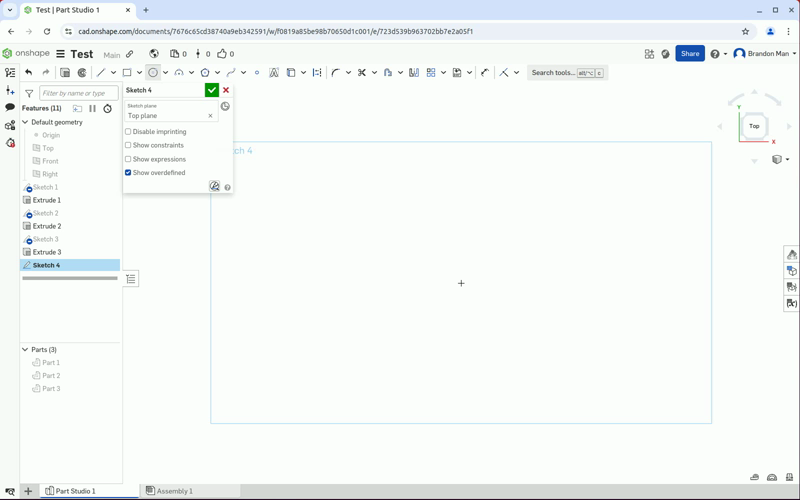
click(461, 282)
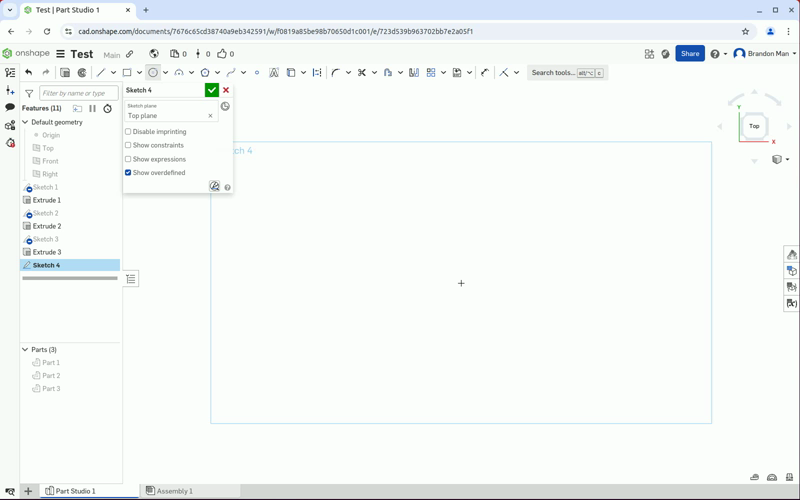
key_up(shift)
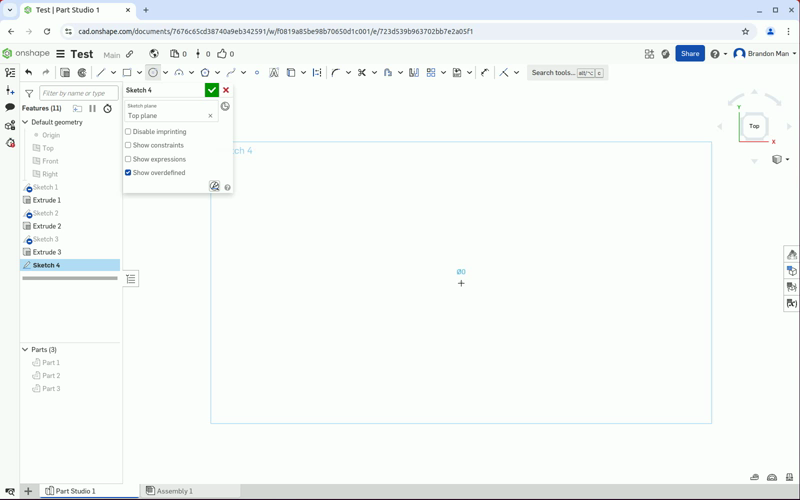
mouse_move(531, 282)
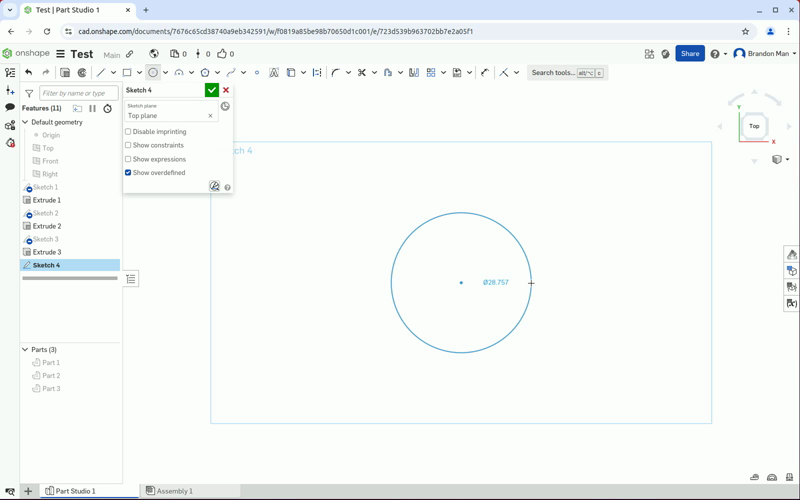
click(531, 282)
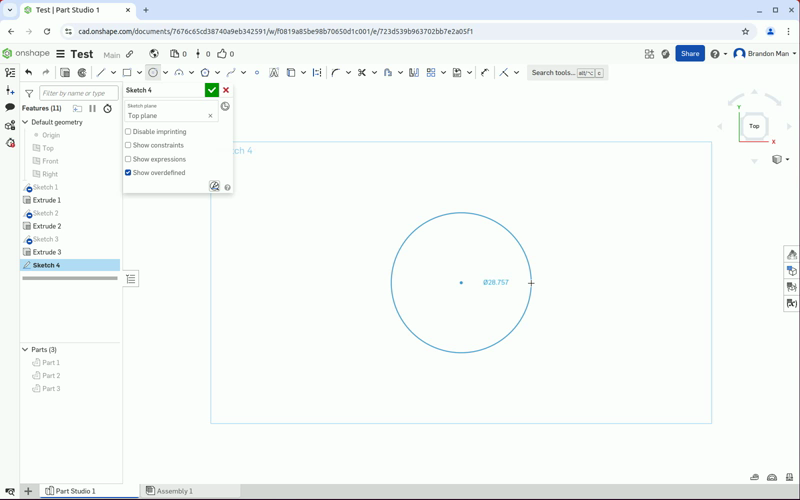
key(esc)
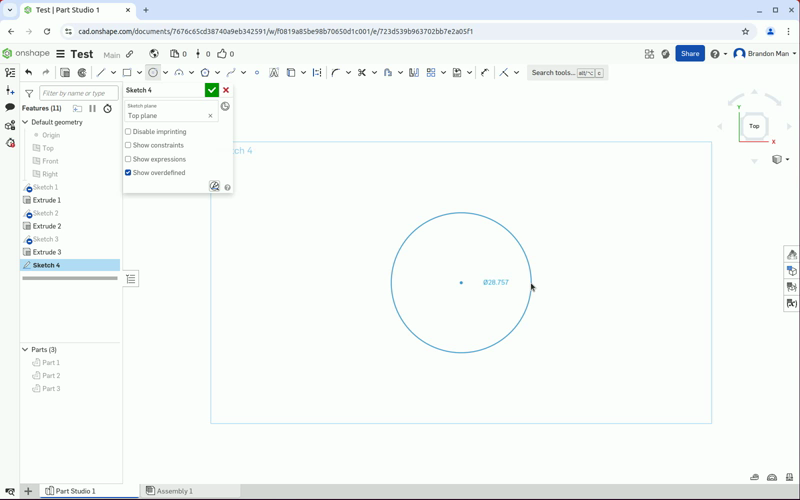
key(c)
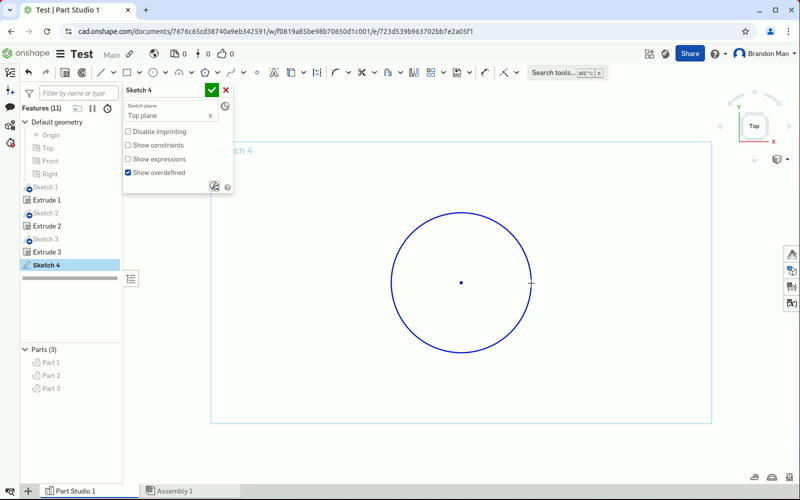
key_down(shift)
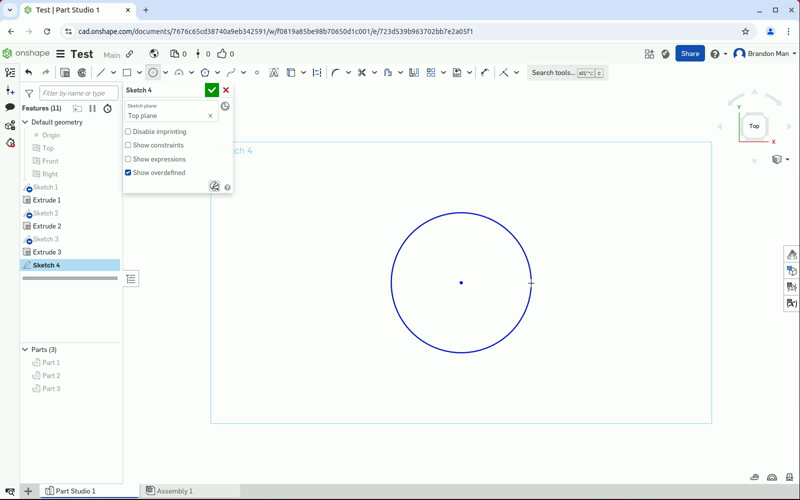
mouse_move(461, 282)
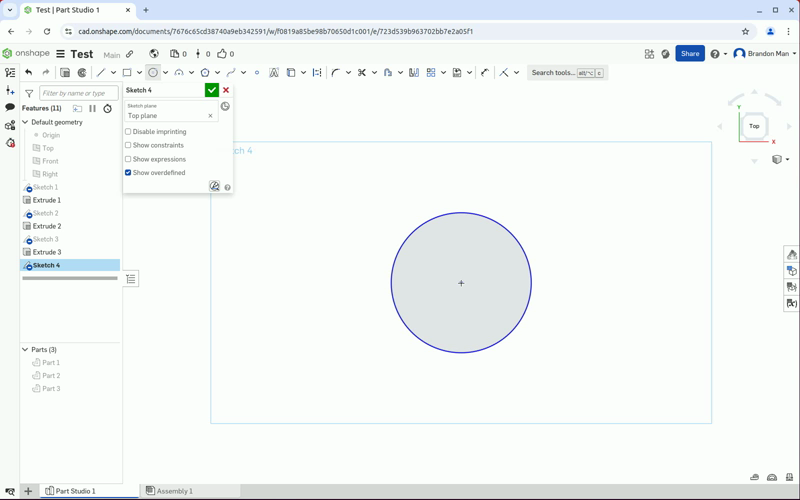
click(461, 282)
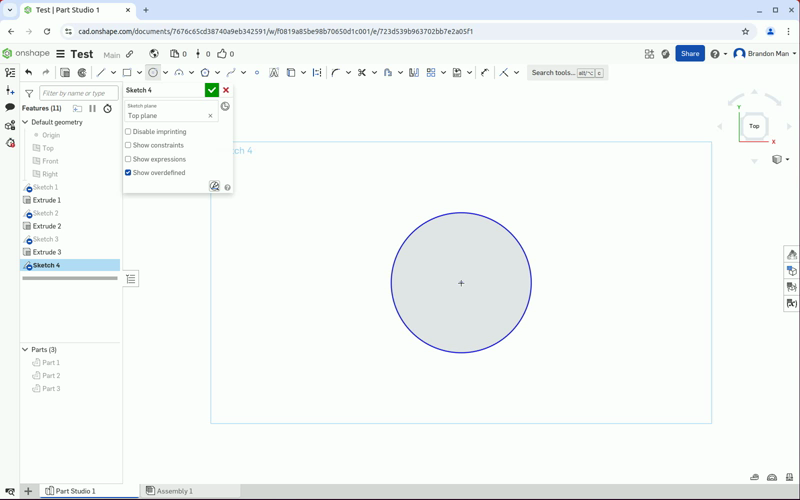
key_up(shift)
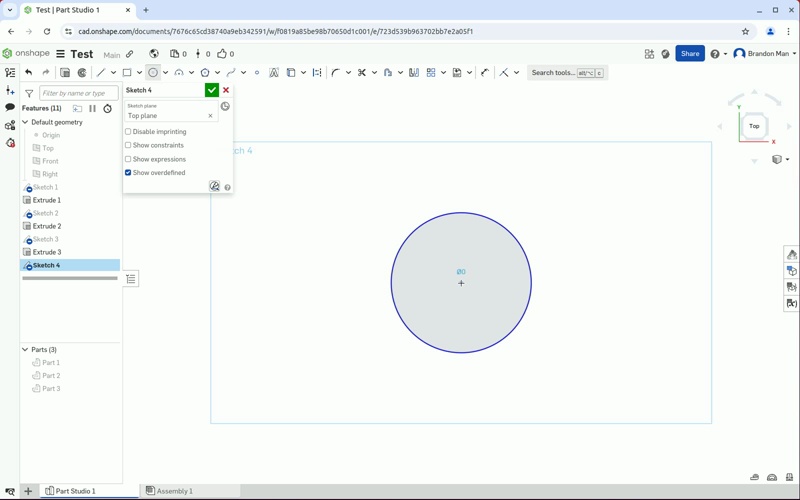
mouse_move(523, 282)
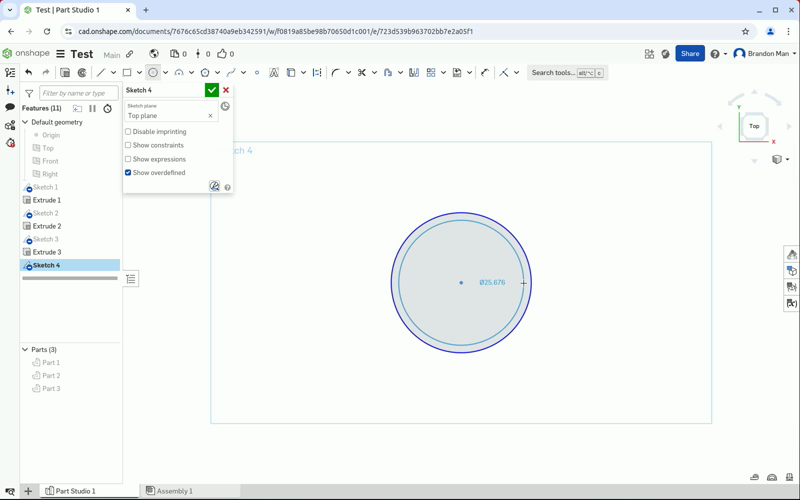
click(523, 282)
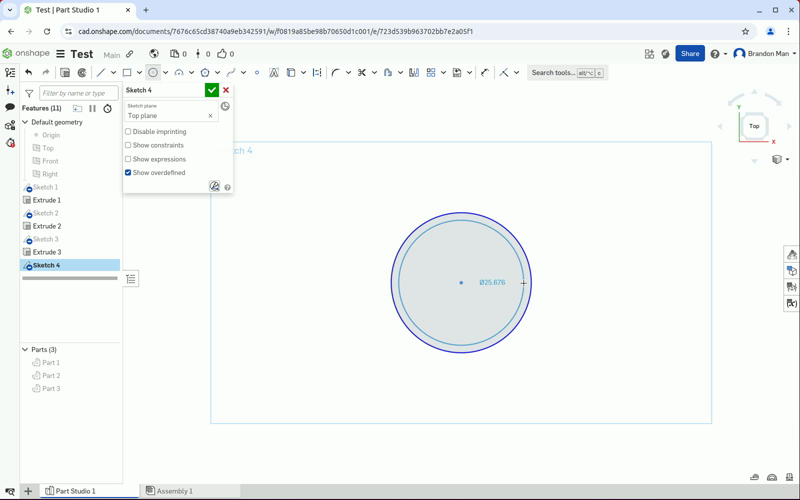
key(esc)
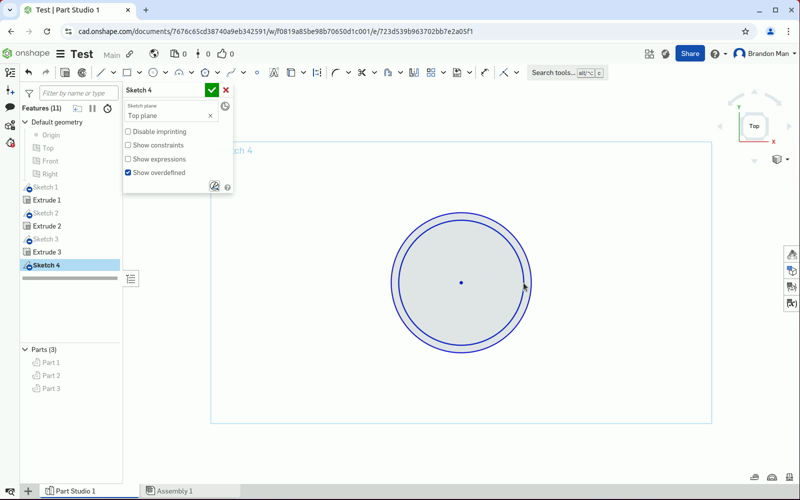
mouse_move(525, 269)
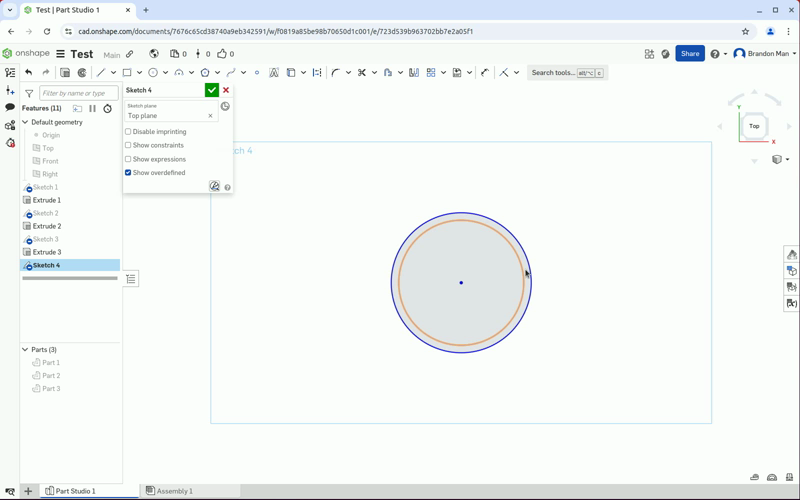
click(525, 269)
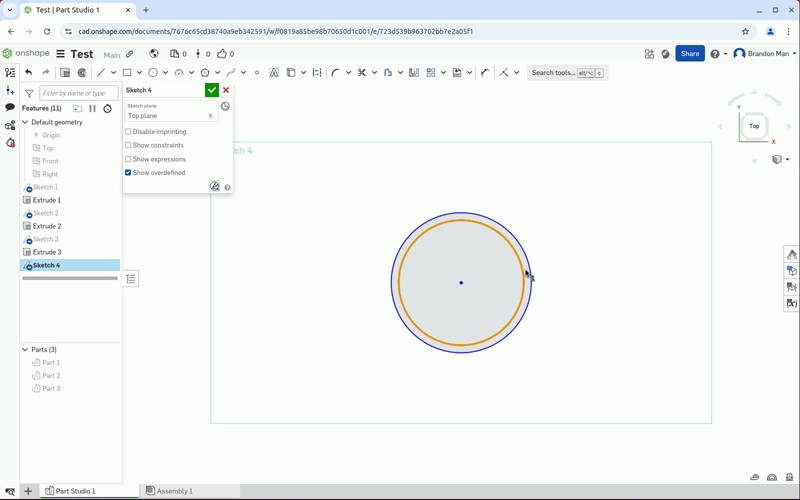
mouse_move(73, 352)
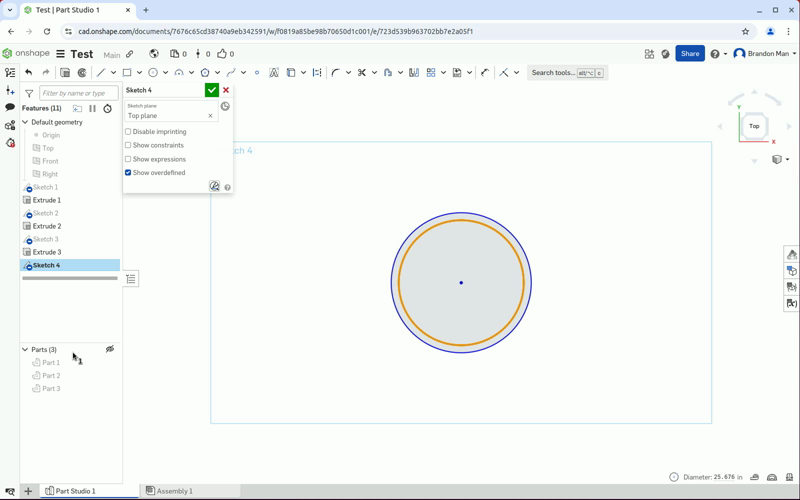
key(shift+y)
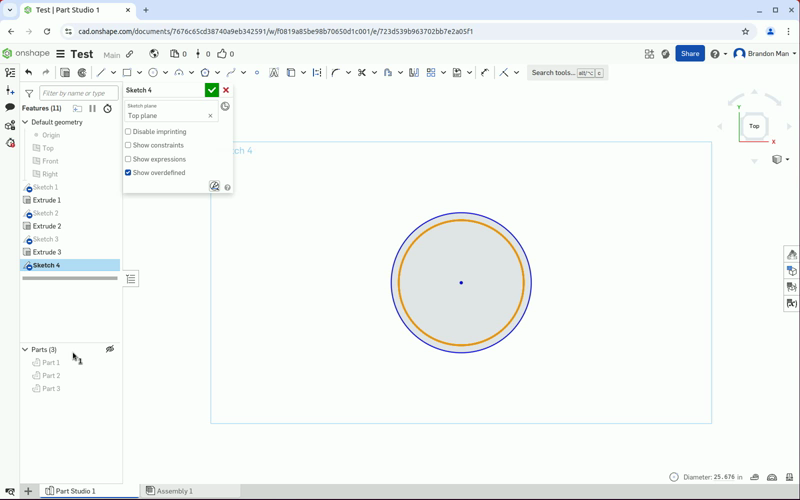
key(shift+e)
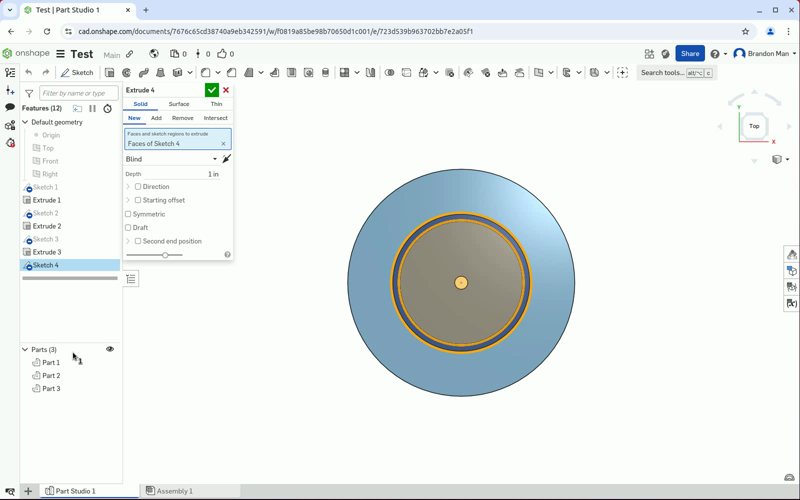
mouse_move(143, 106)
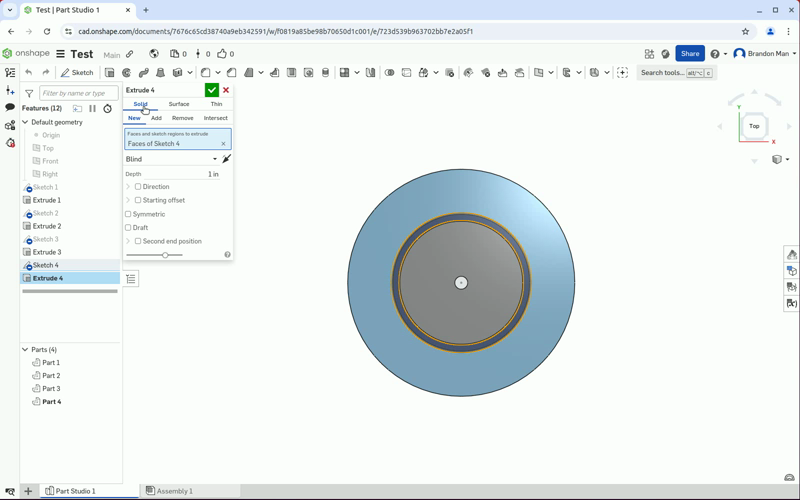
click(143, 106)
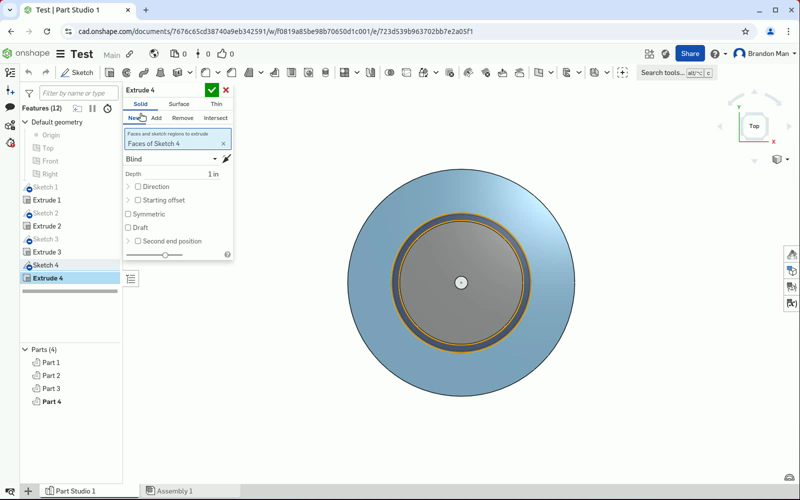
mouse_move(137, 120)
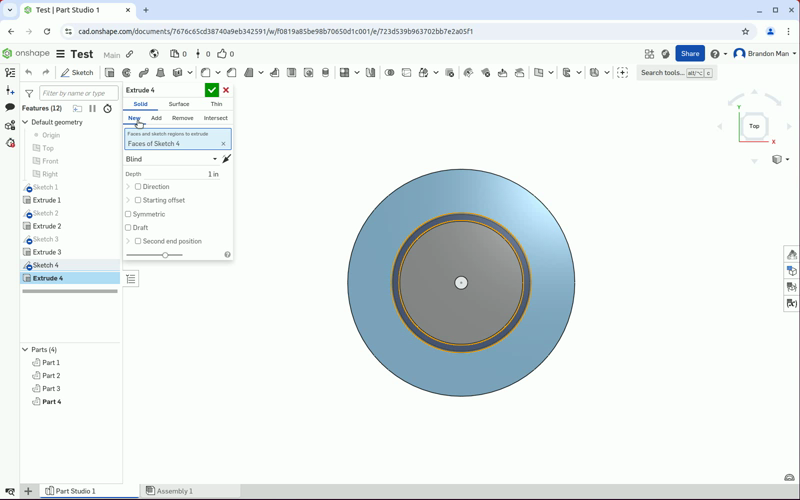
click(137, 120)
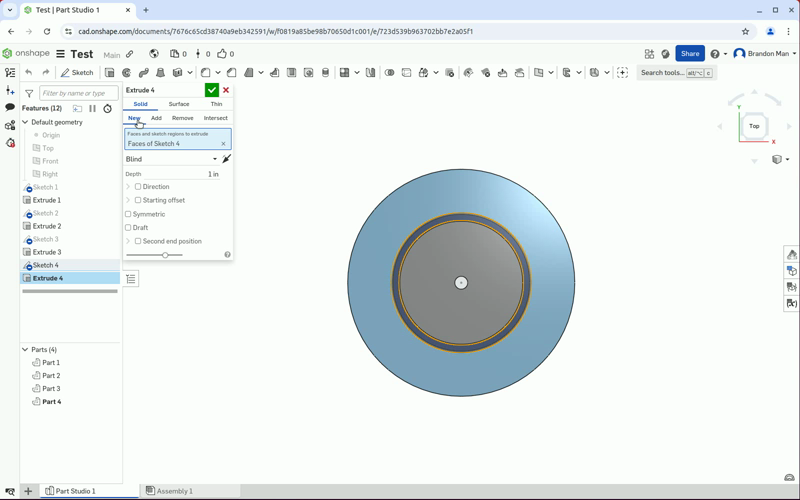
key(tab, 4)
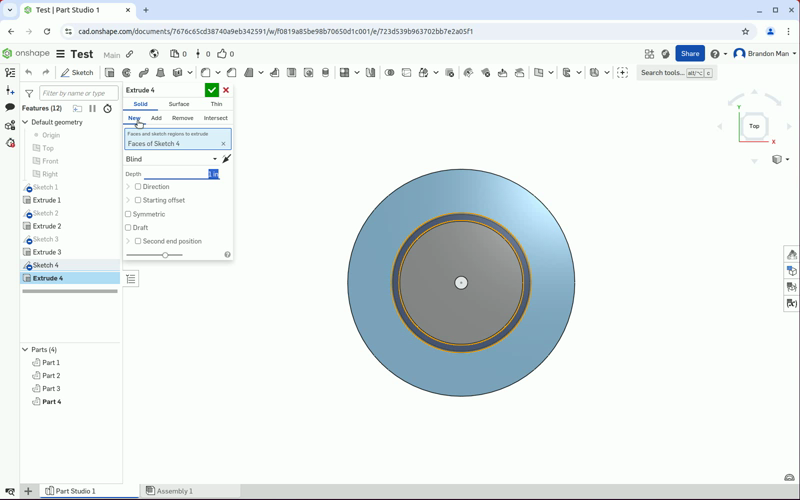
text(17.331)
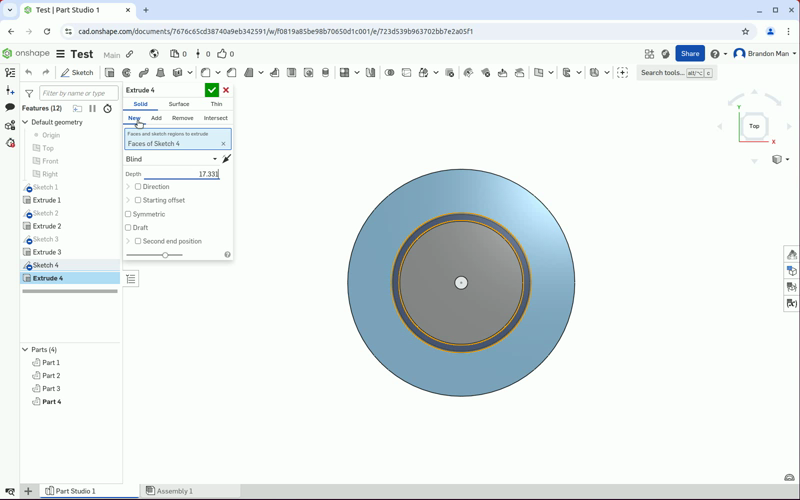
key(enter)
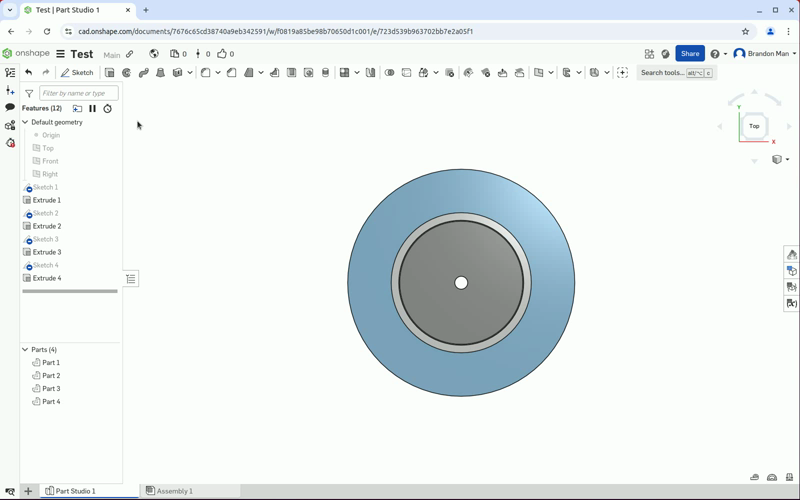
key(shift+h)
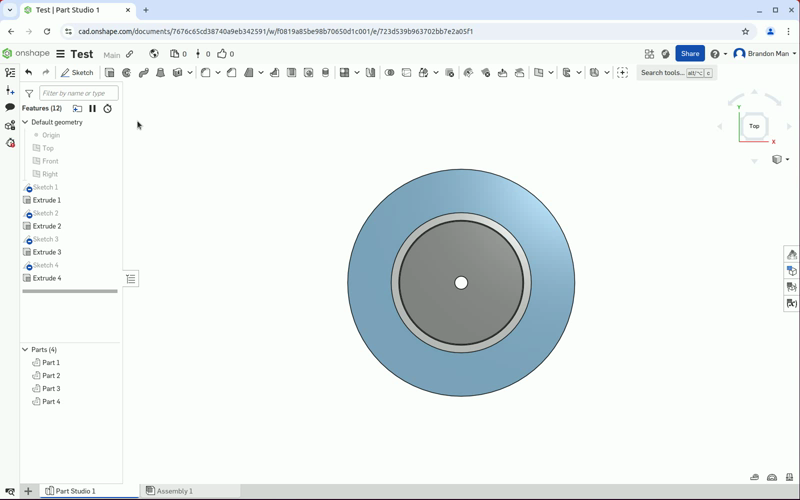
key(shift+h)
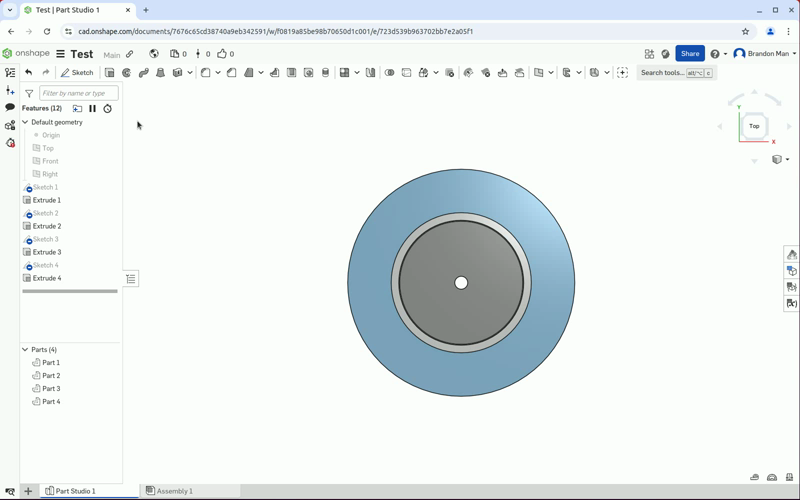
mouse_move(73, 189)
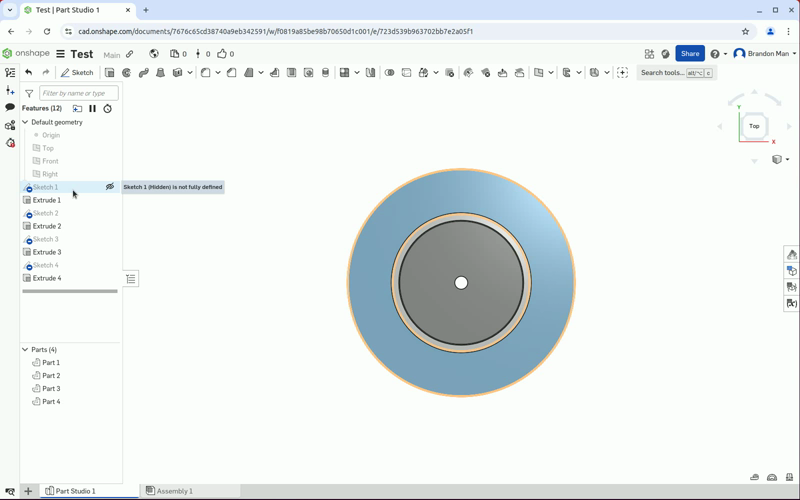
click(73, 189)
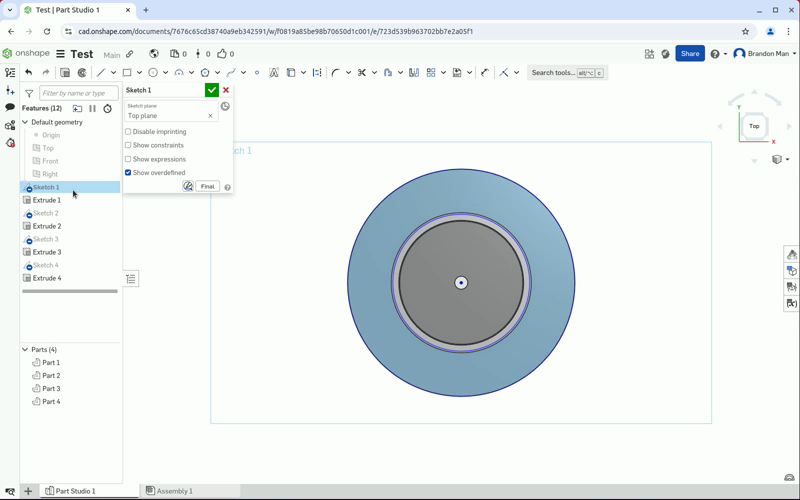
mouse_move(229, 92)
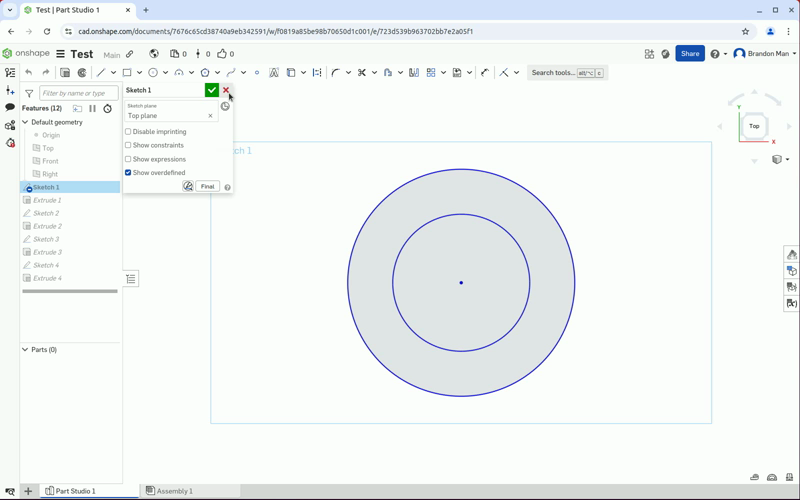
click(229, 92)
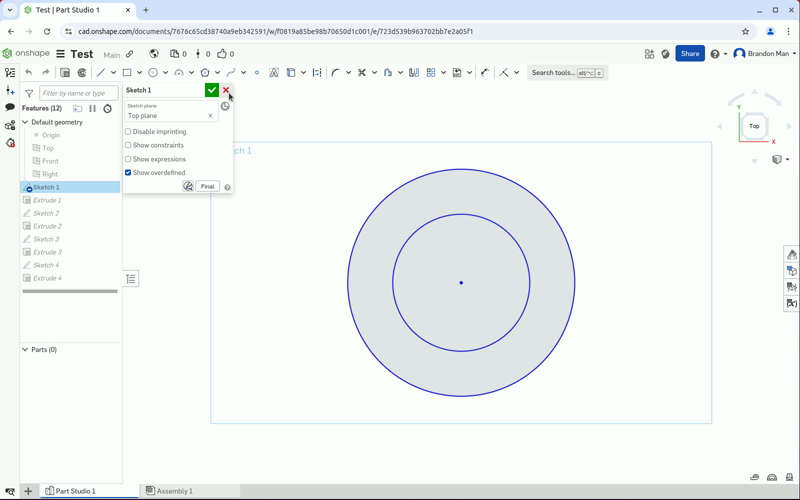
key(shift+s)
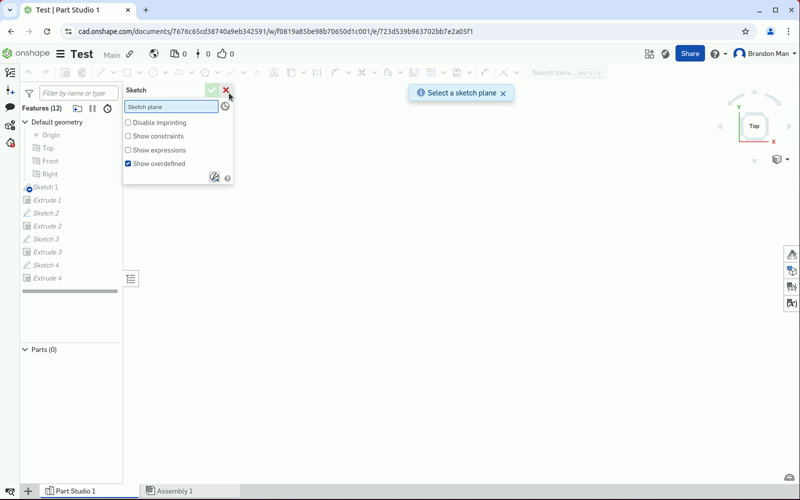
mouse_move(73, 150)
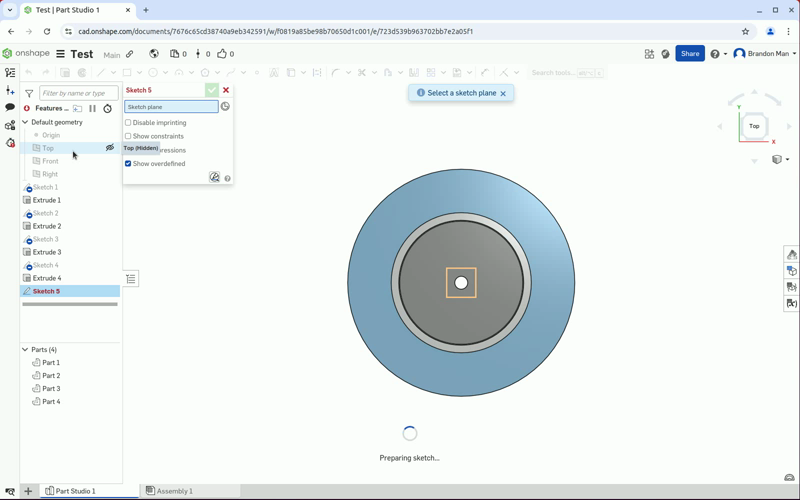
click(73, 150)
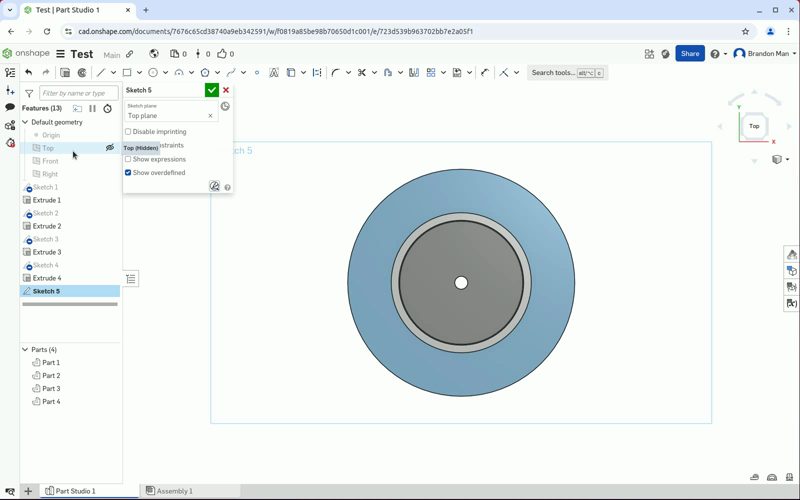
mouse_move(73, 352)
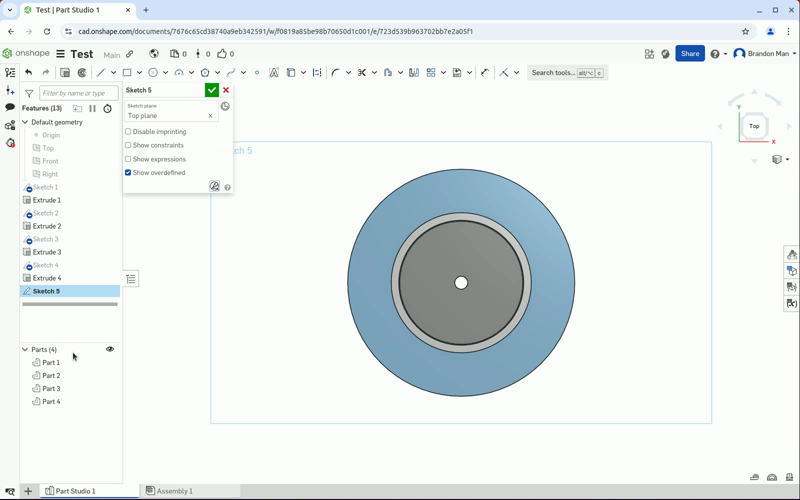
key(y)
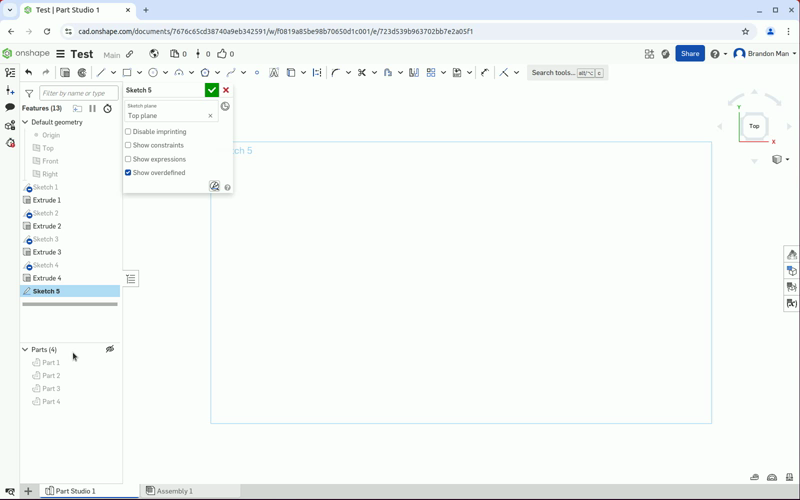
key(c)
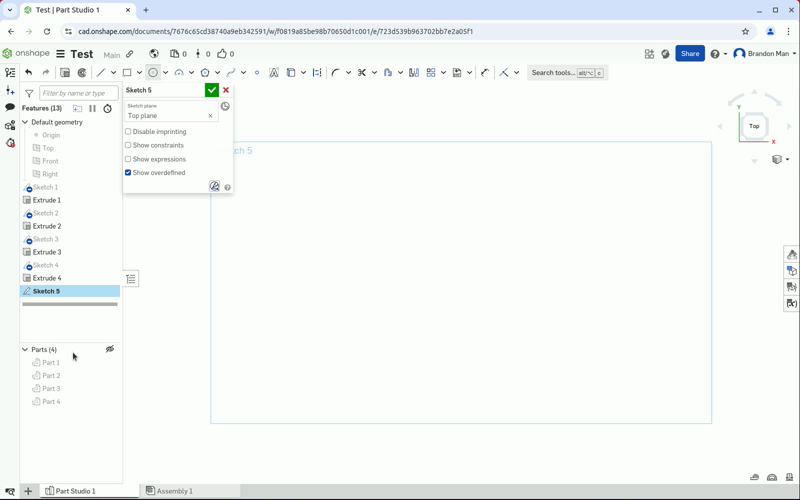
key_down(shift)
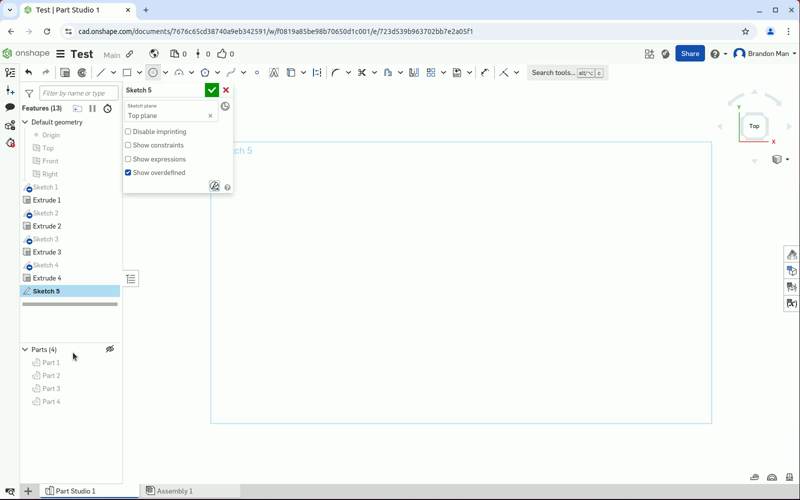
mouse_move(461, 282)
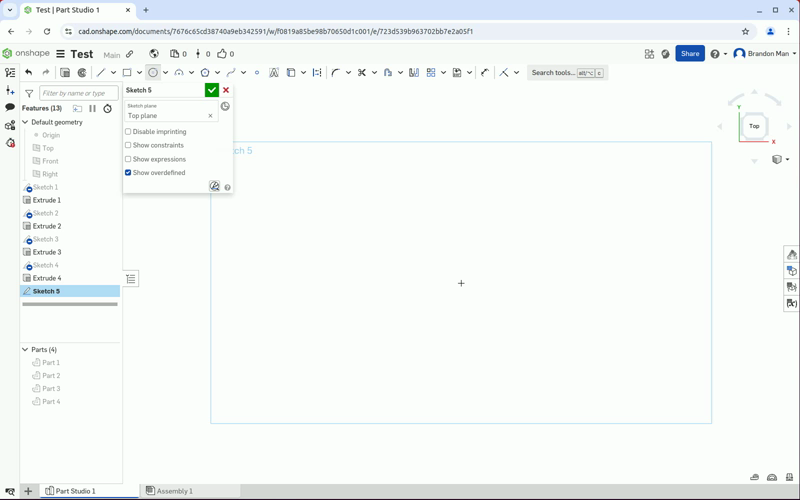
click(461, 282)
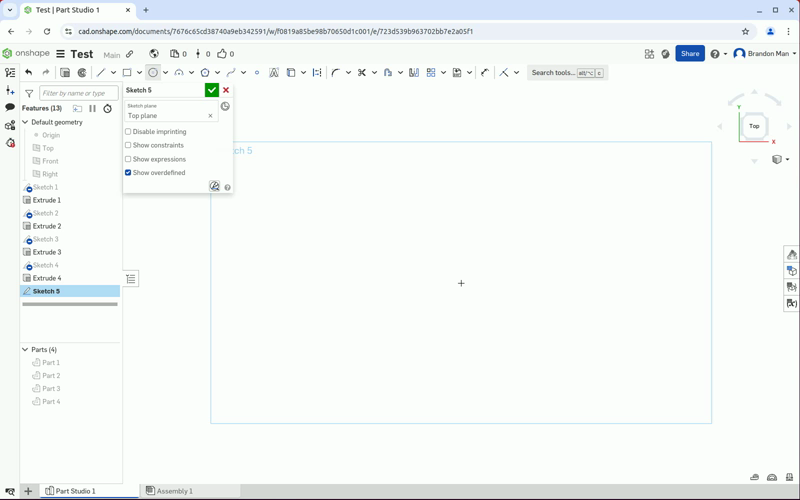
key_up(shift)
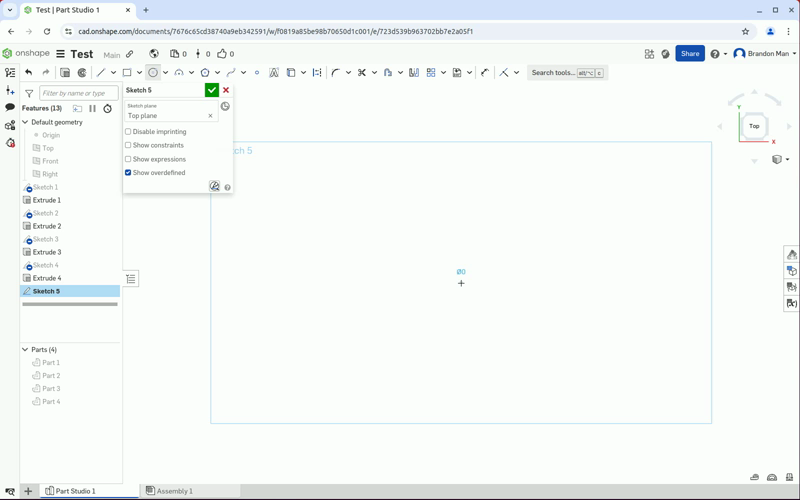
mouse_move(574, 282)
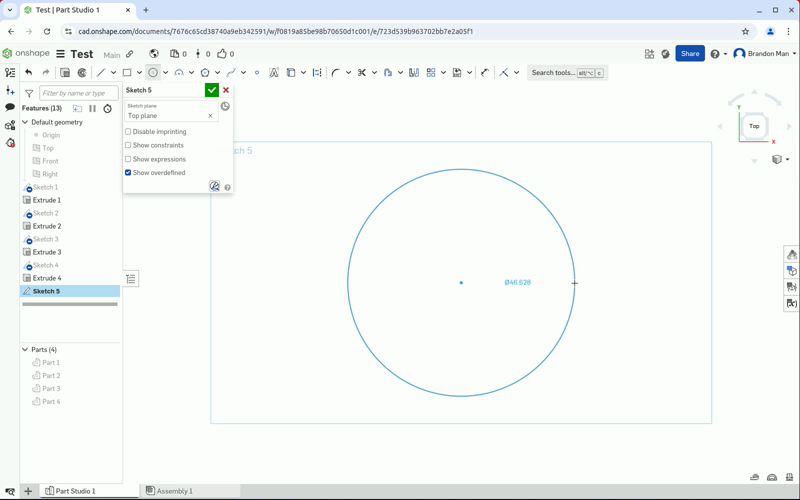
click(574, 282)
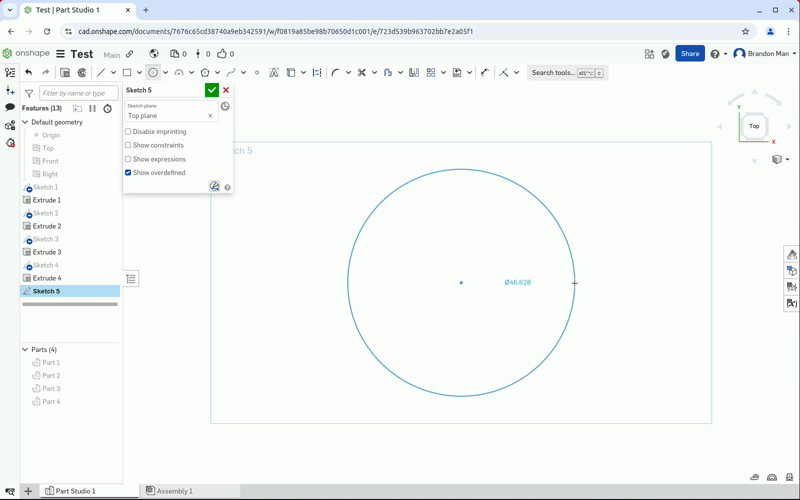
key(esc)
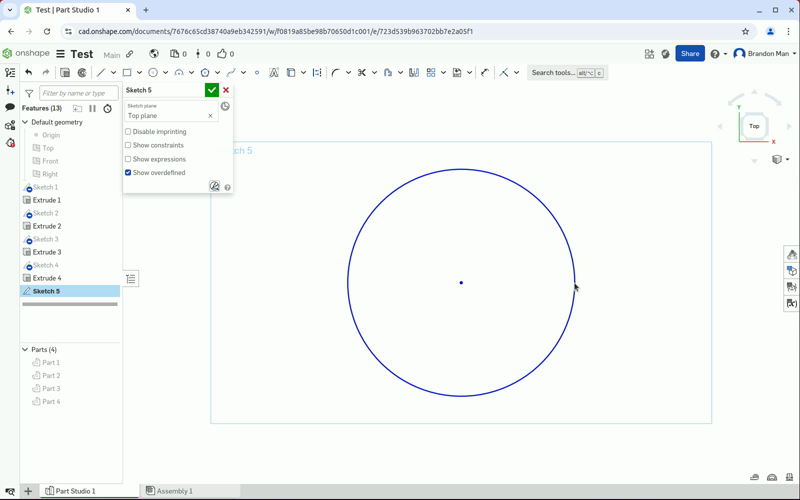
key(c)
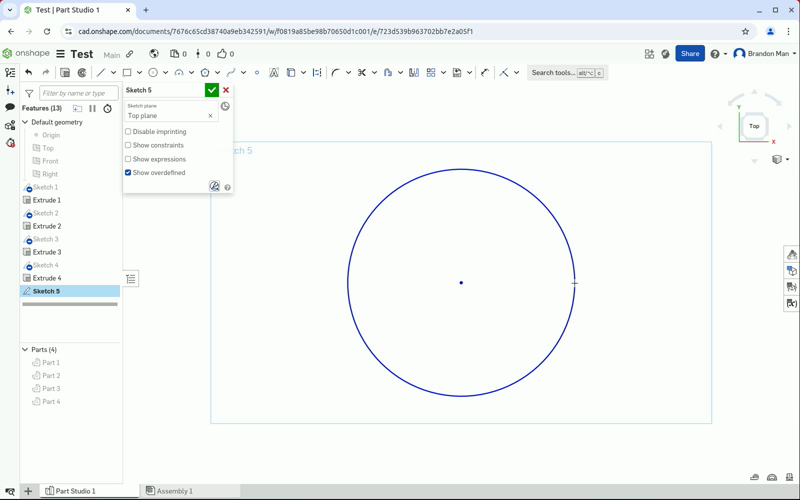
key_down(shift)
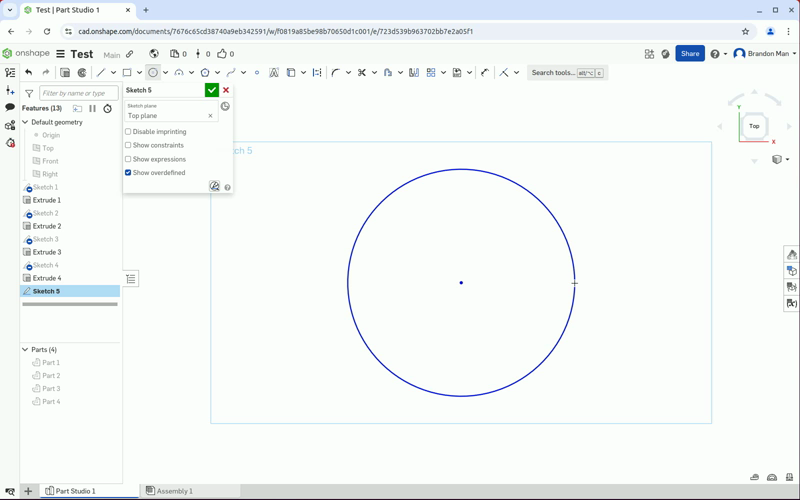
mouse_move(461, 282)
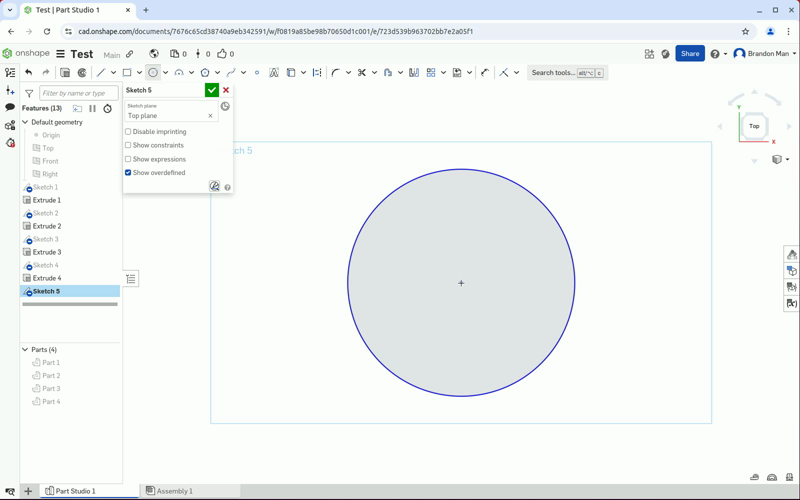
click(461, 282)
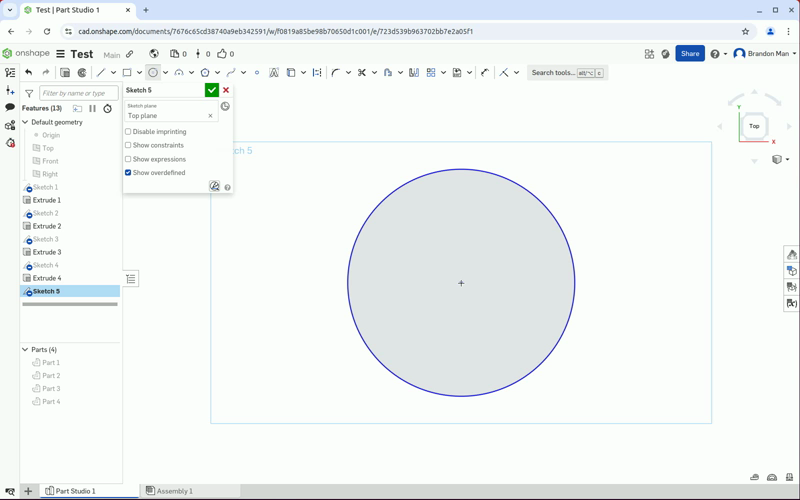
key_up(shift)
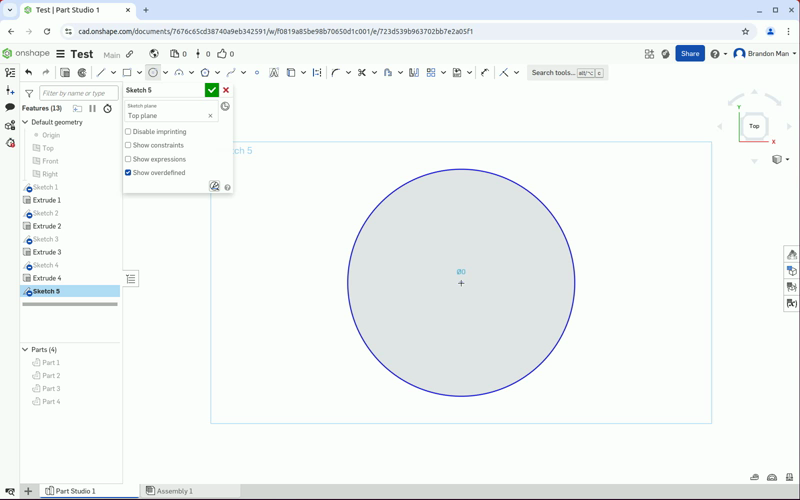
mouse_move(529, 282)
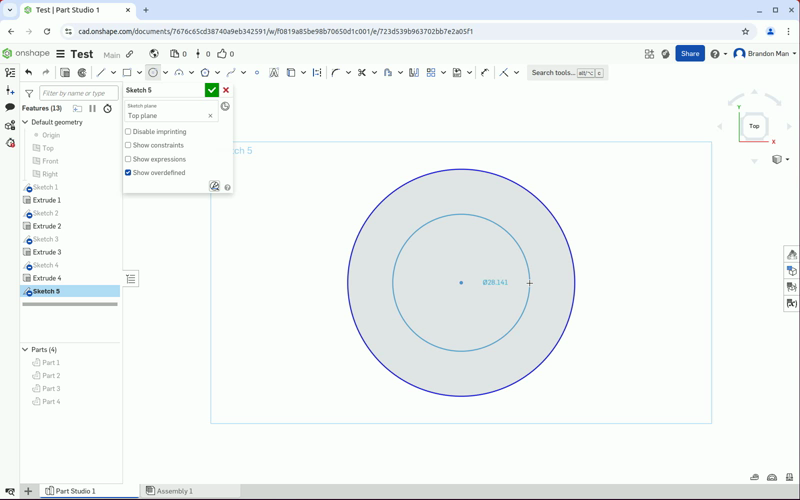
click(529, 282)
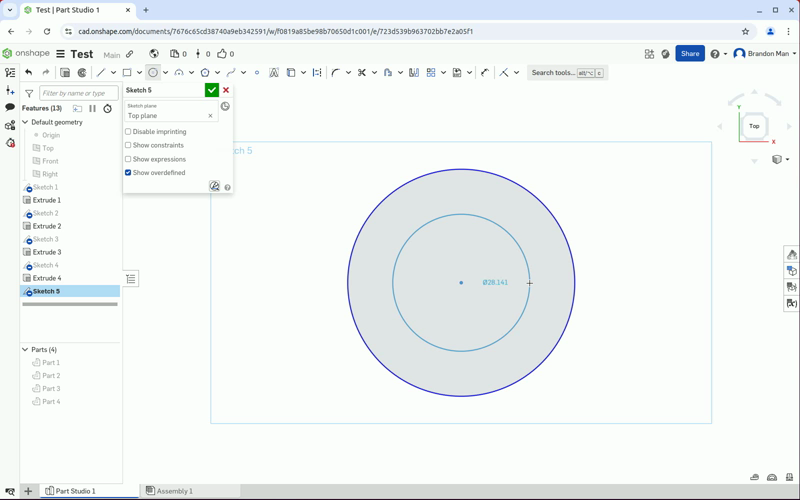
key(esc)
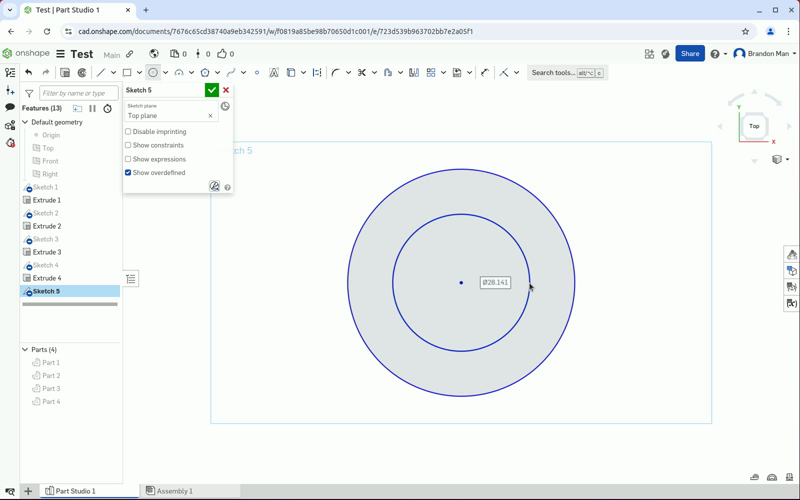
mouse_move(468, 191)
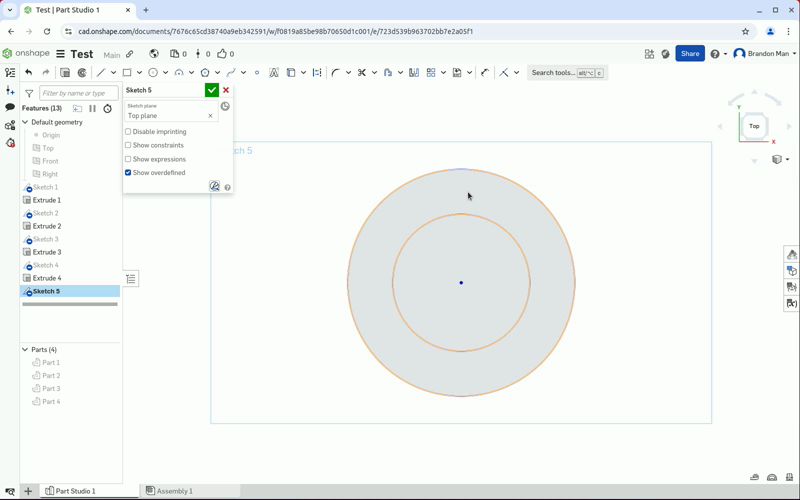
click(468, 191)
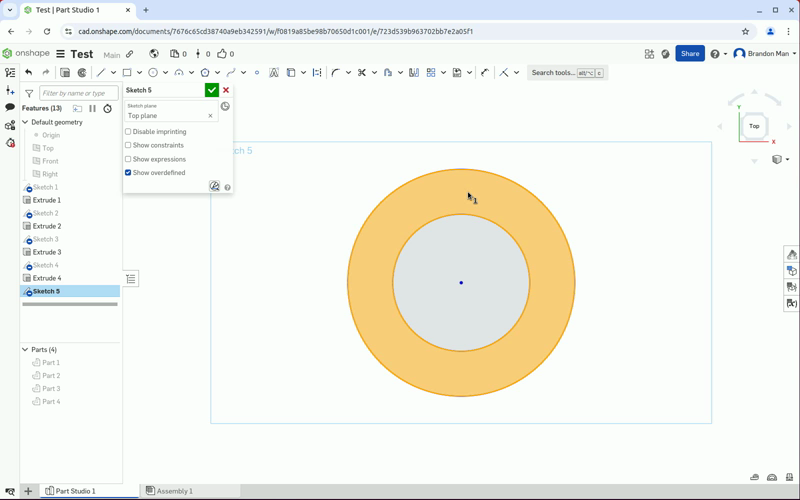
mouse_move(73, 352)
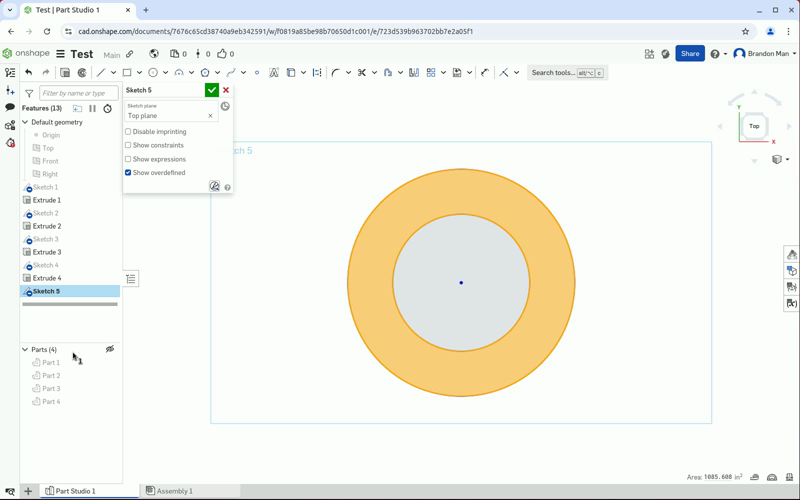
key(shift+y)
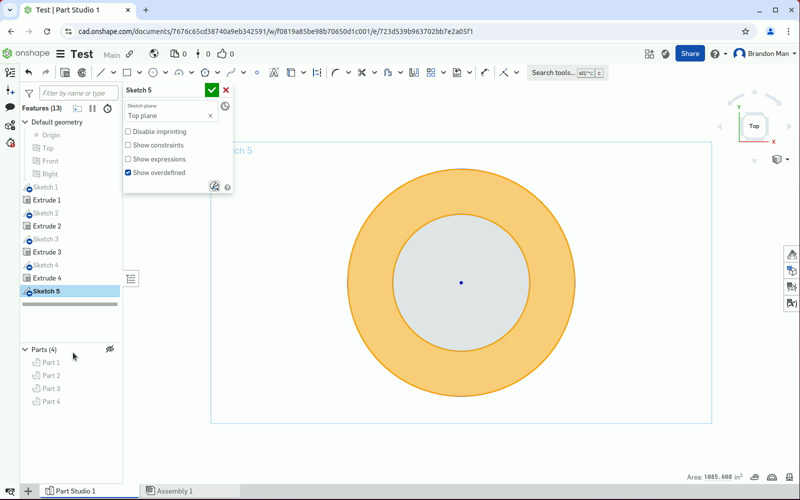
key(shift+e)
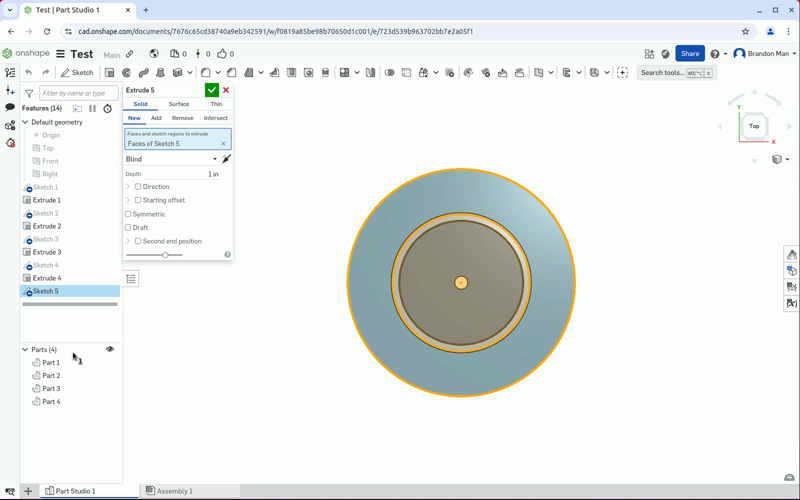
mouse_move(143, 106)
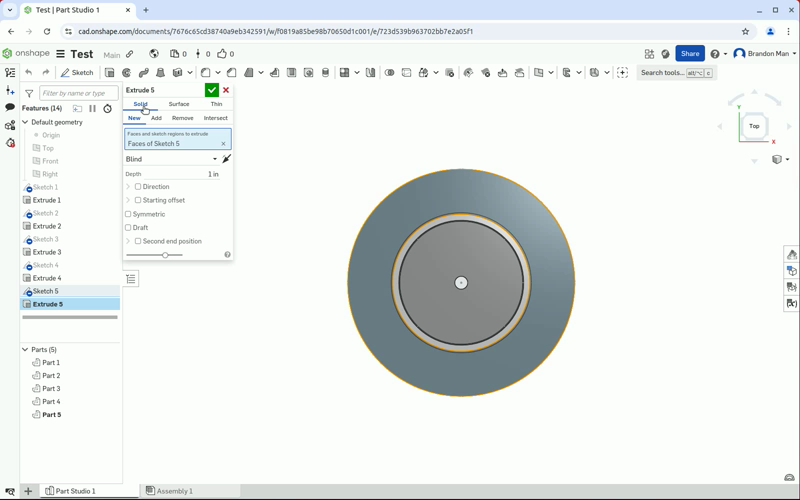
click(143, 106)
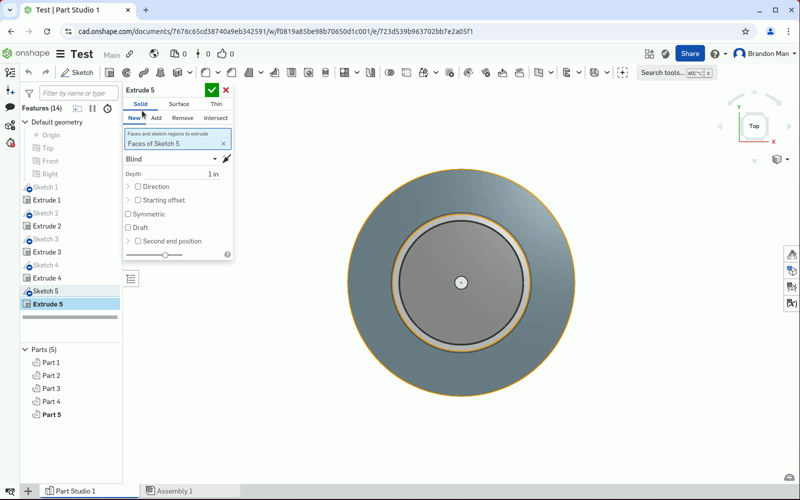
mouse_move(137, 120)
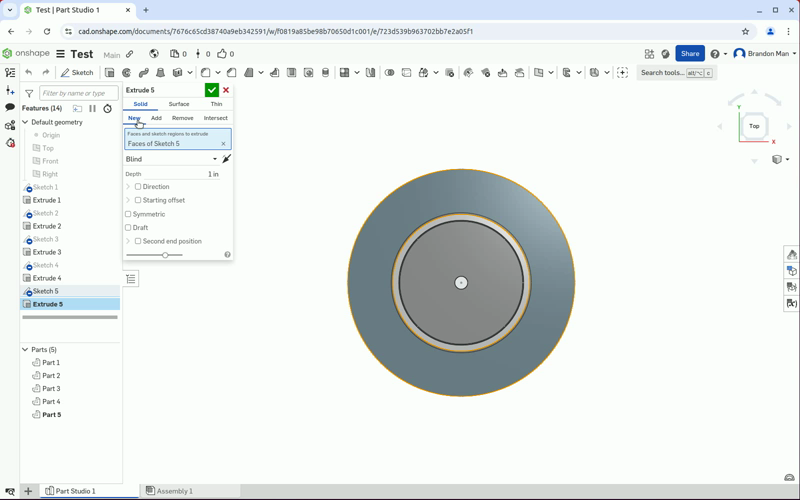
click(137, 120)
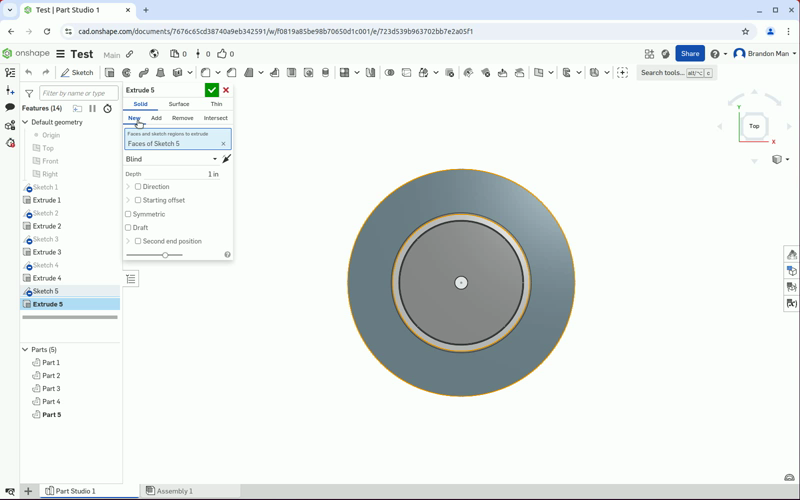
key(tab, 4)
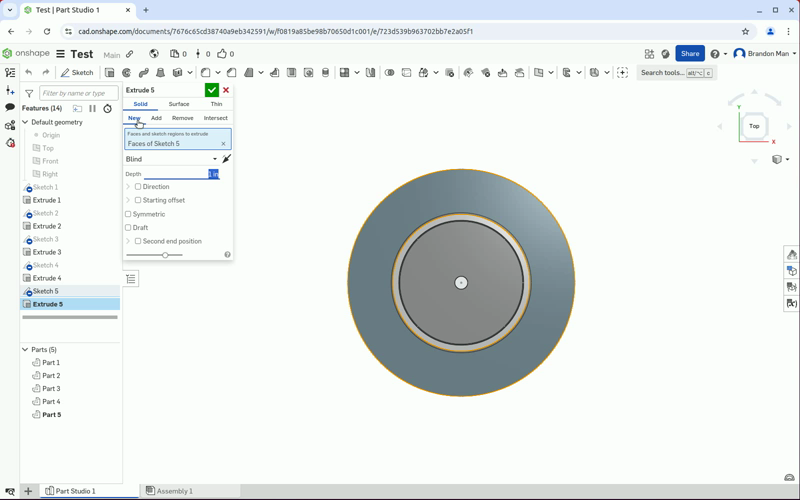
text(1.685)
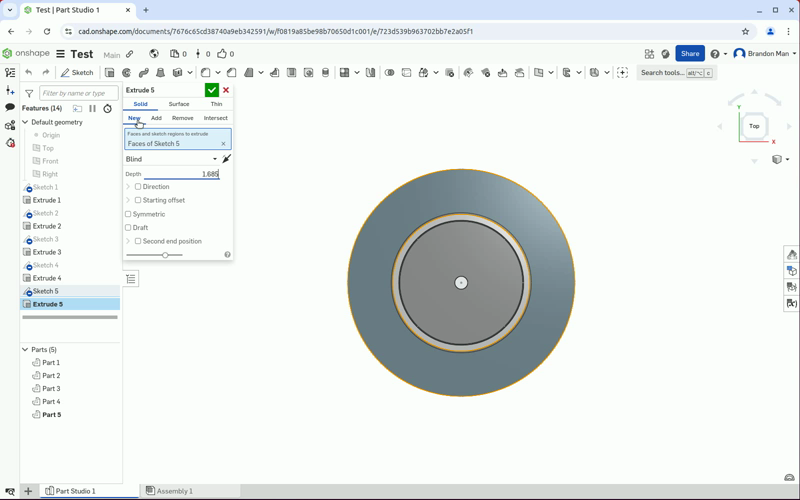
key(enter)
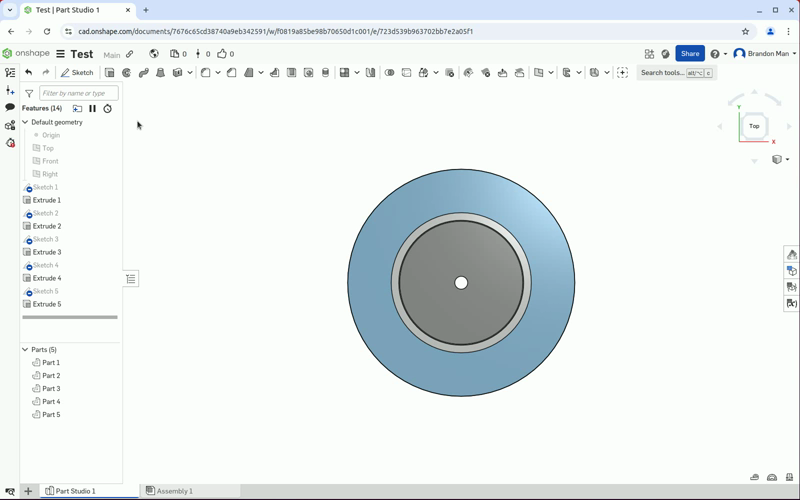
key(shift+h)
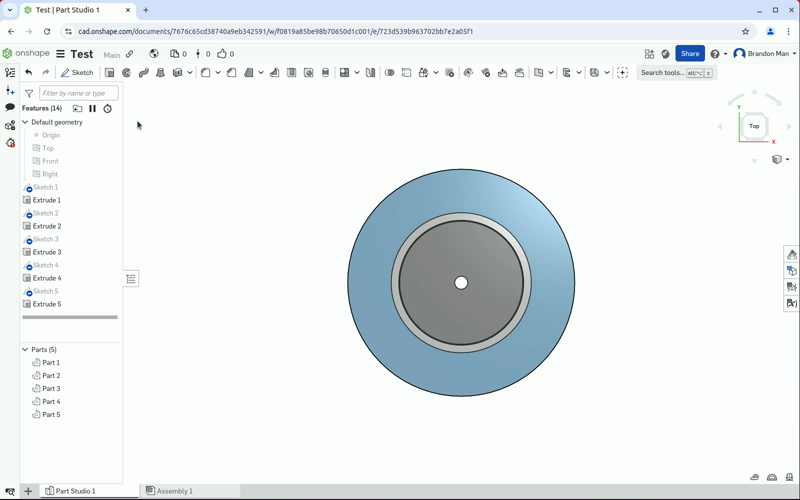
key(shift+h)
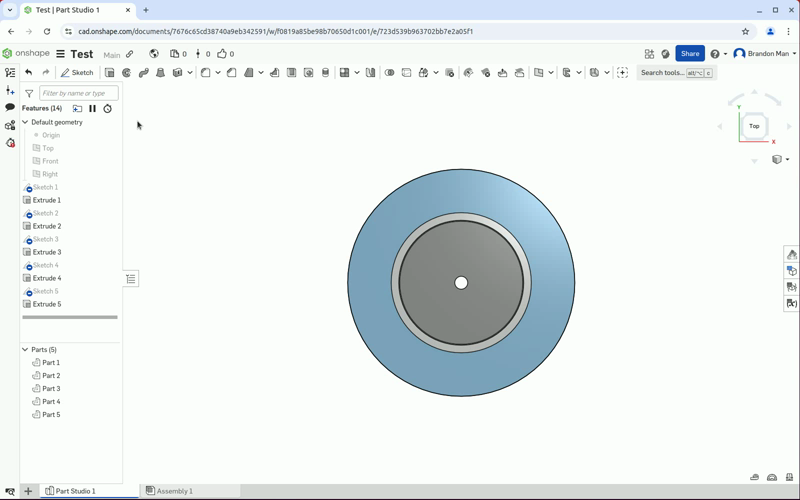
key(shift+7)
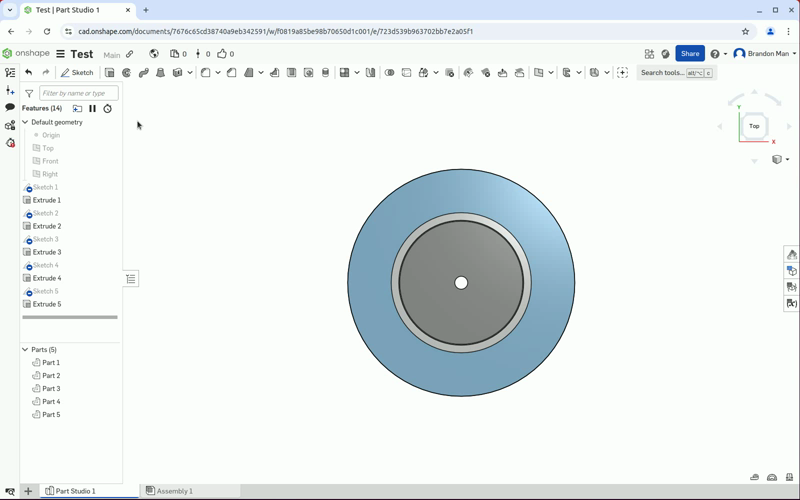
key(up, 3)
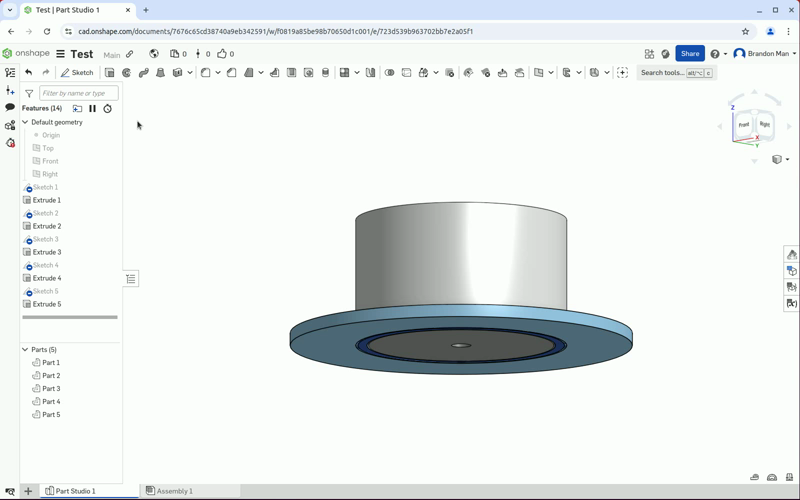
key(left, 3)
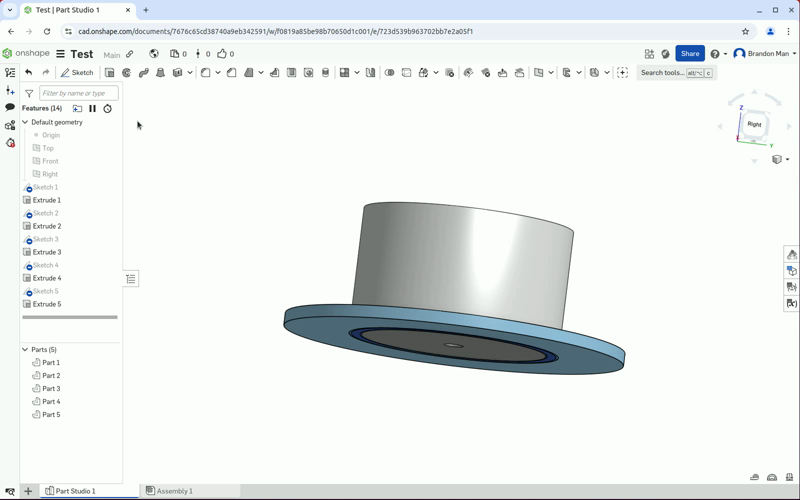
key(right, 3)
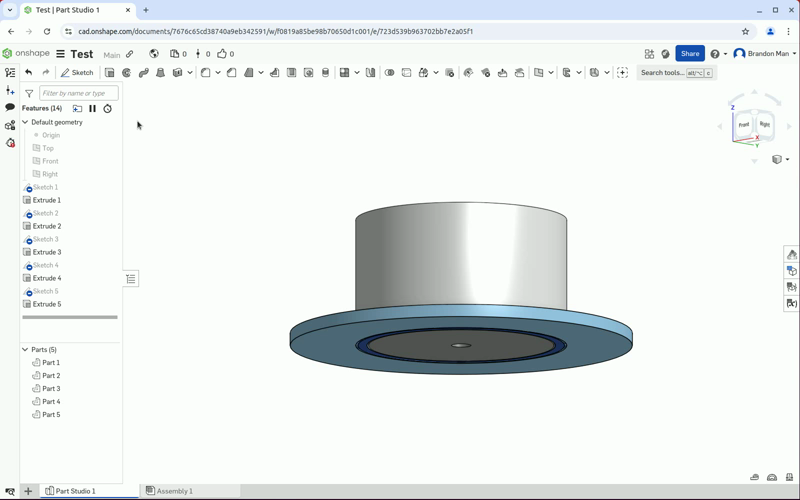
key(down, 3)
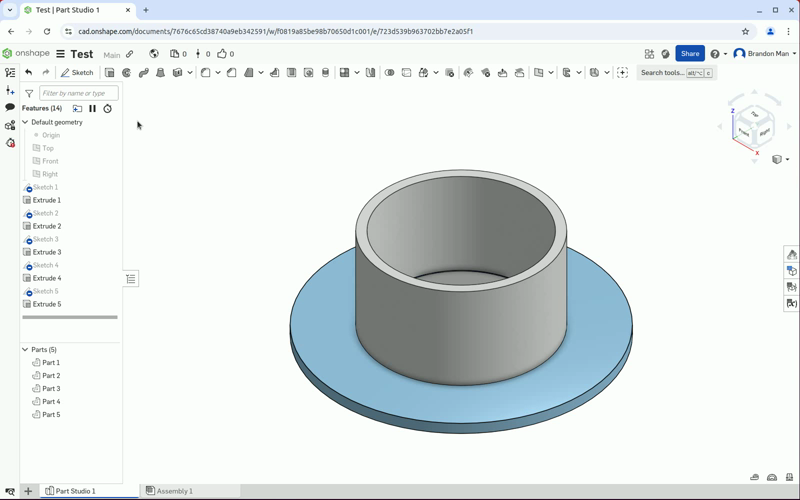
mouse_move(73, 189)
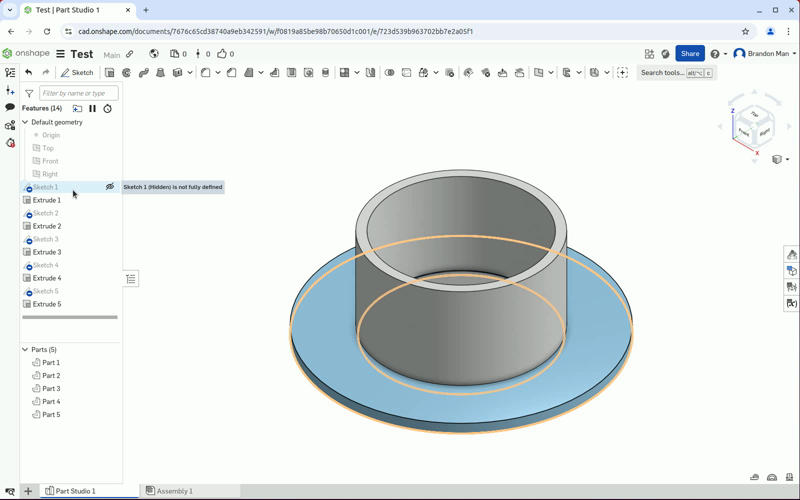
click(73, 189)